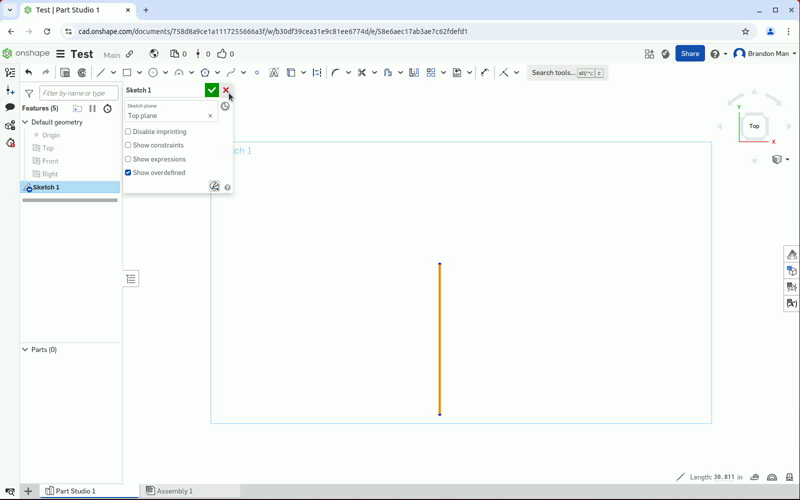
key(shift+h)
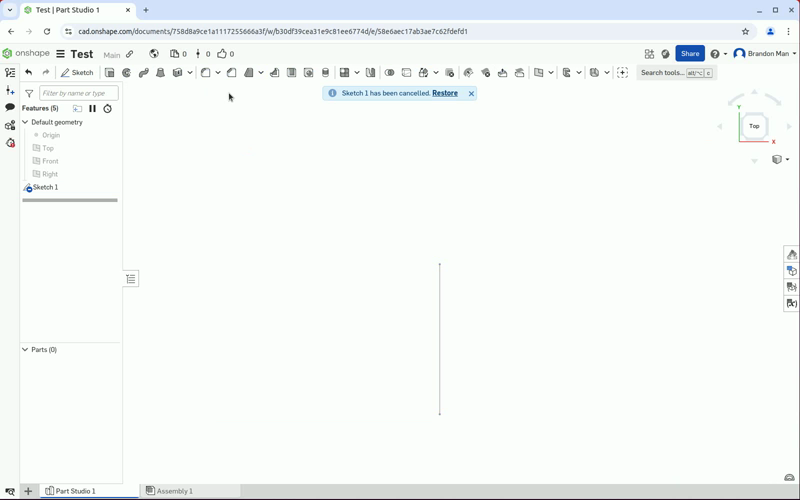
key(shift+s)
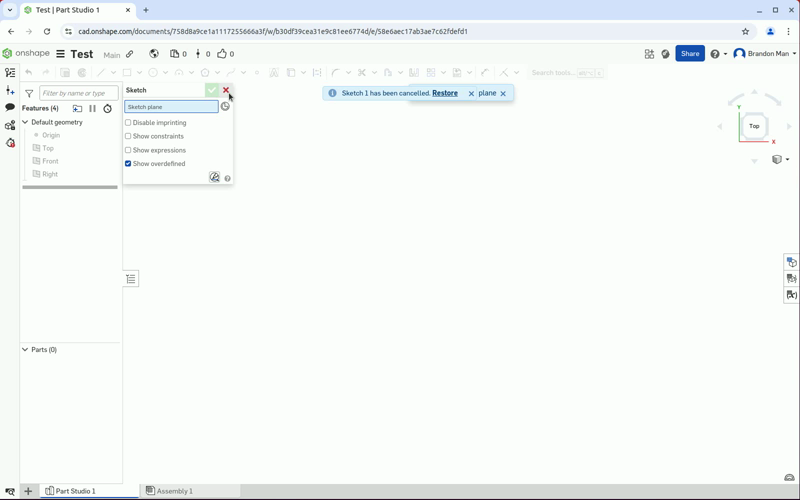
mouse_move(73, 150)
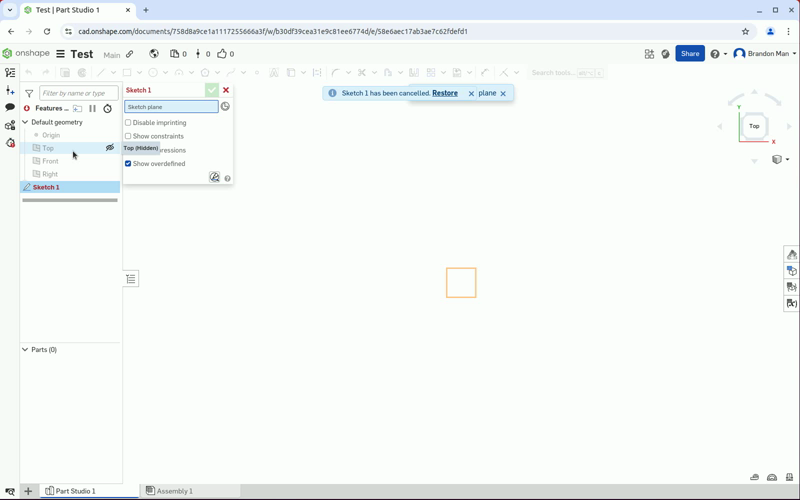
click(73, 150)
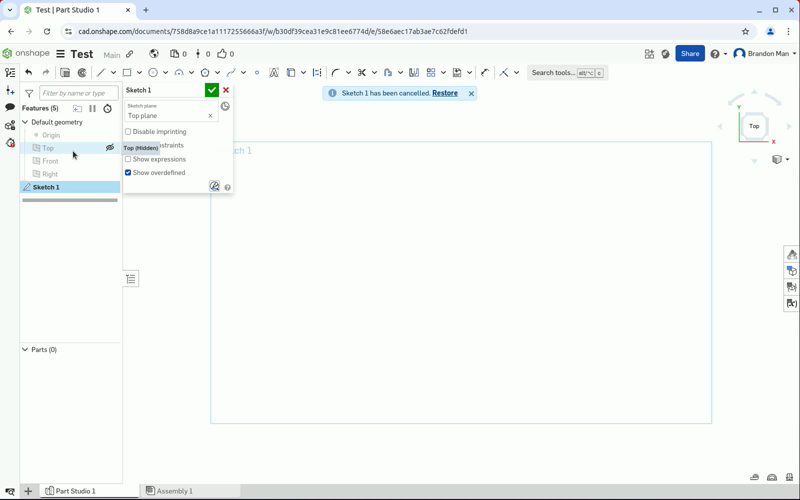
mouse_move(73, 352)
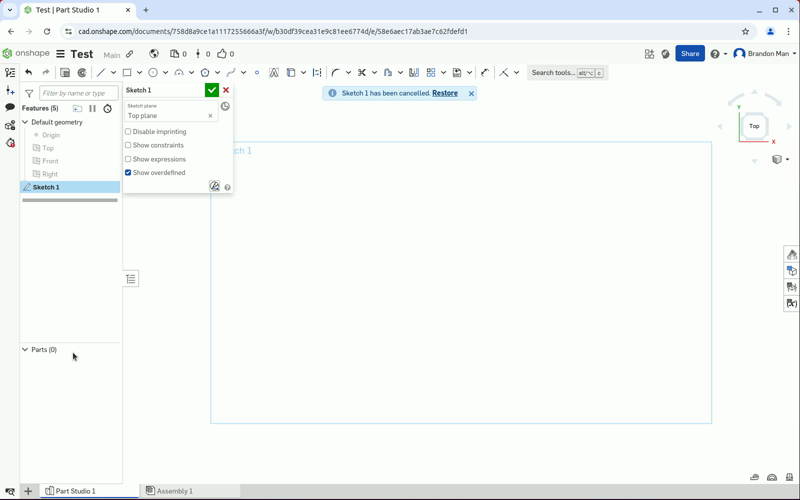
key(y)
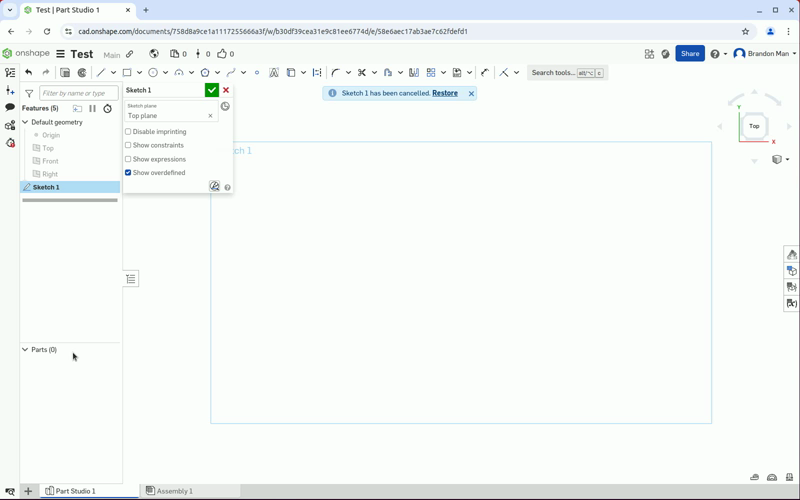
key(l)
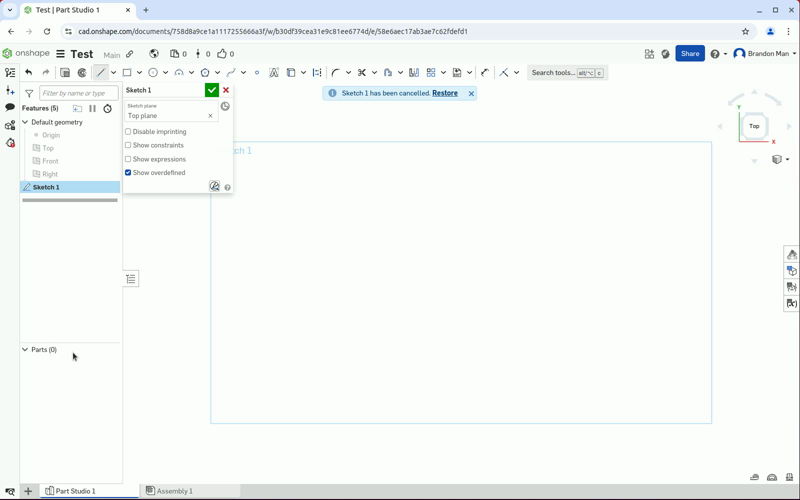
key_down(shift)
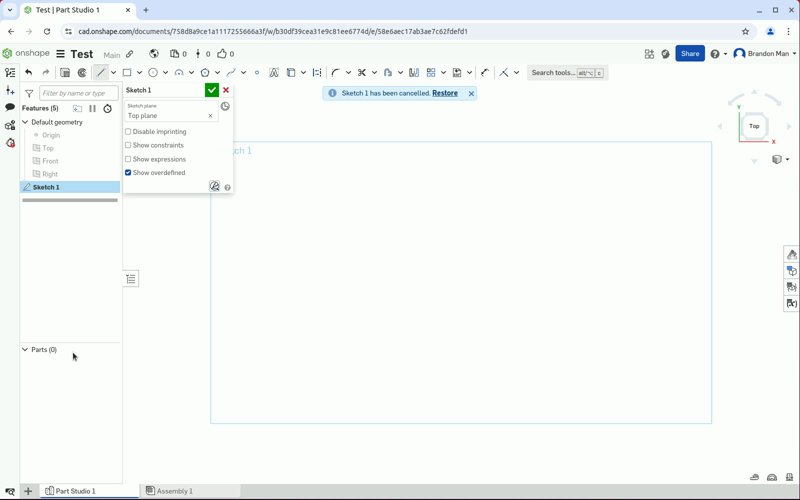
mouse_move(348, 282)
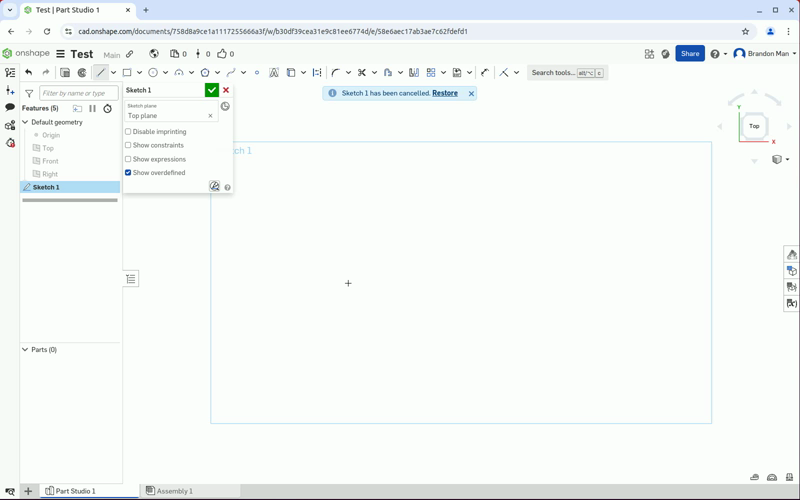
click(348, 282)
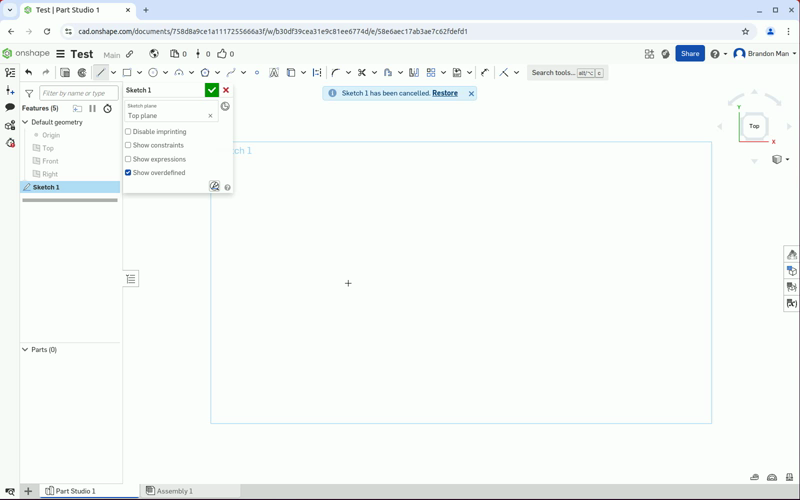
key_up(shift)
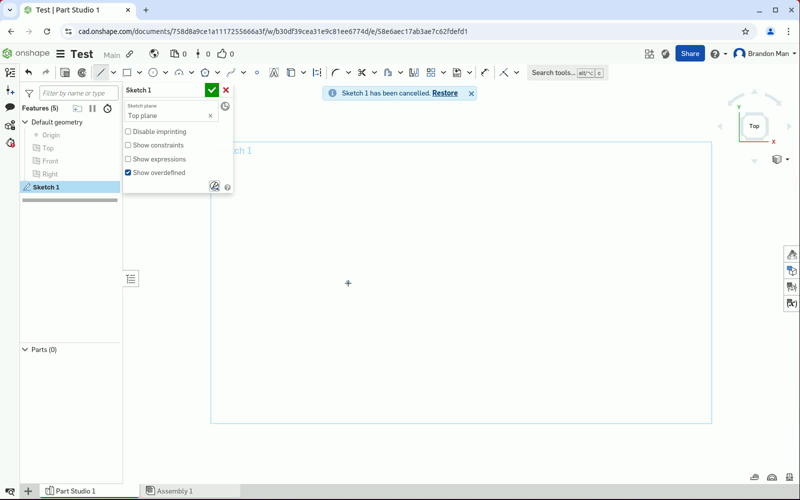
key_down(shift)
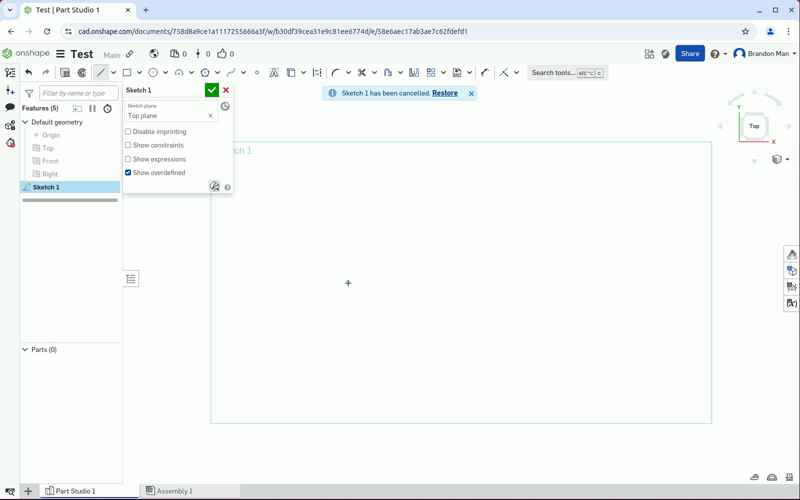
mouse_move(378, 282)
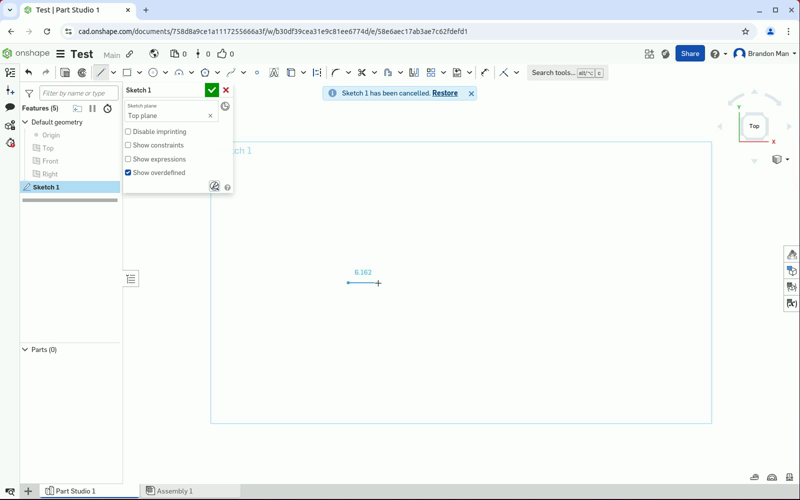
mouse_move(364, 282)
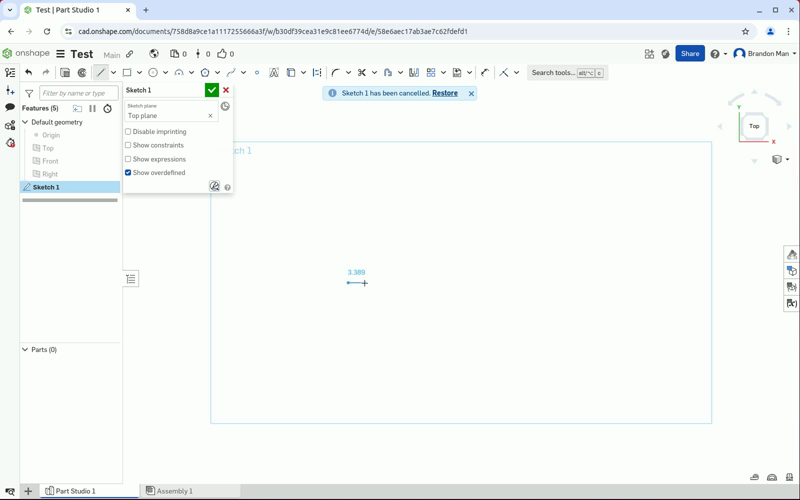
click(364, 282)
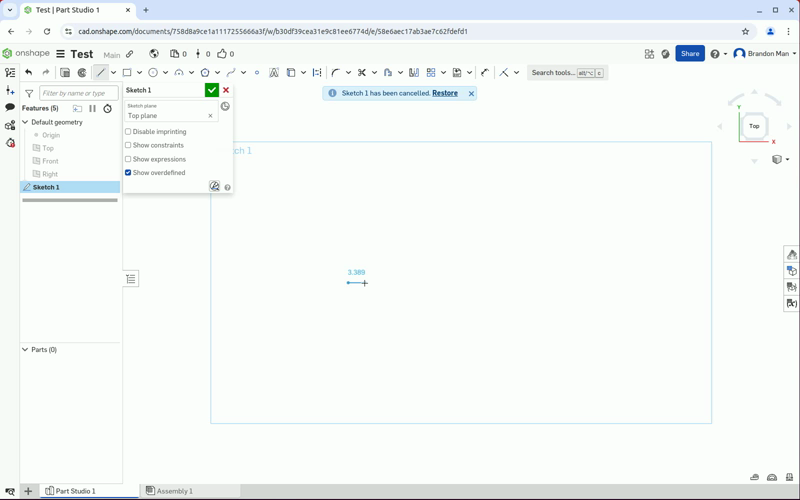
key_up(shift)
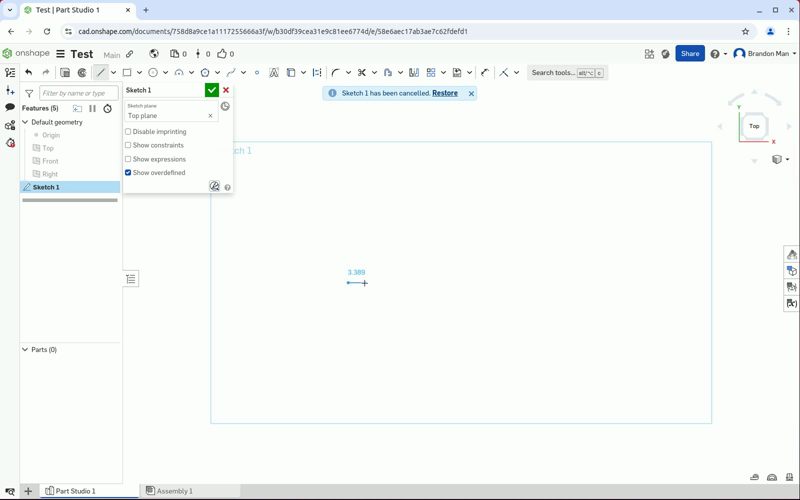
key_down(shift)
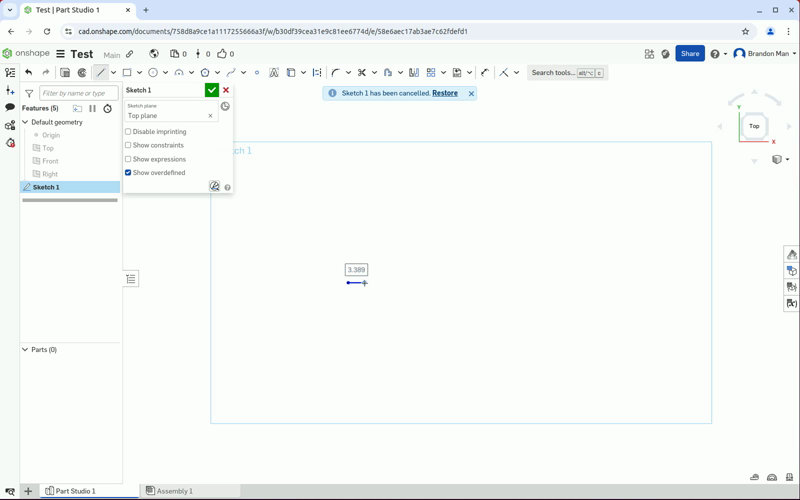
mouse_move(394, 282)
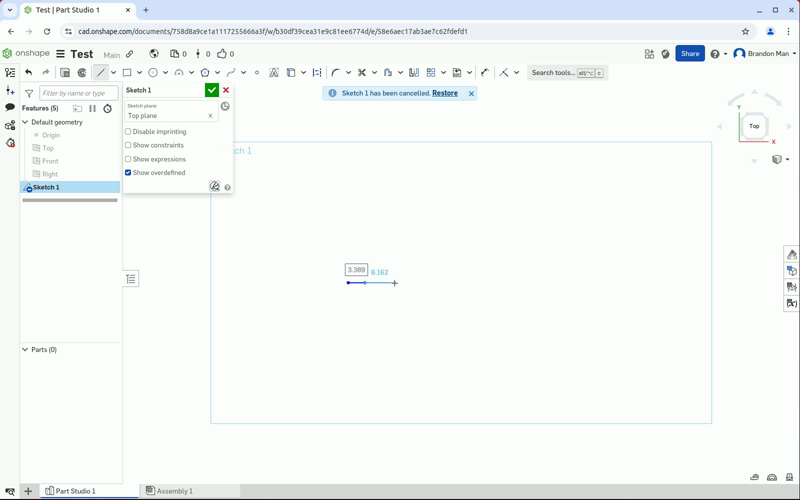
mouse_move(364, 261)
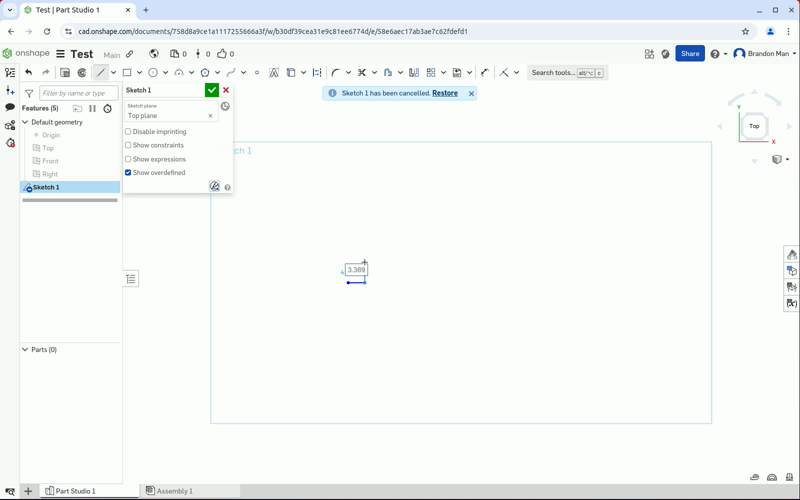
click(364, 261)
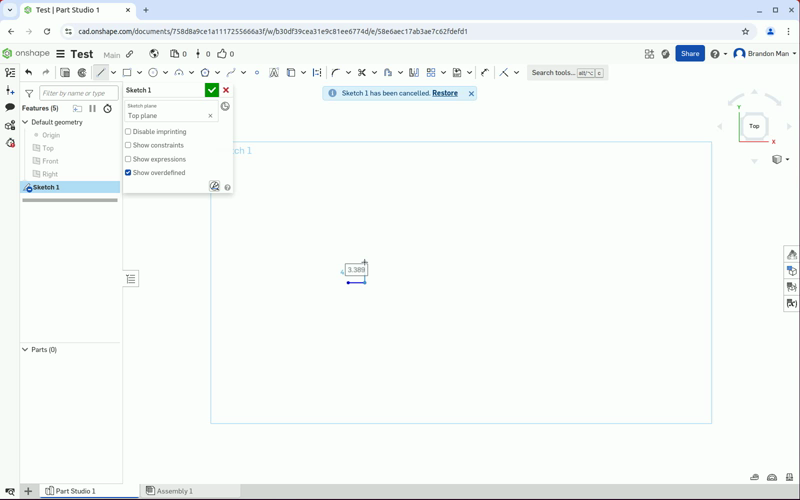
key_up(shift)
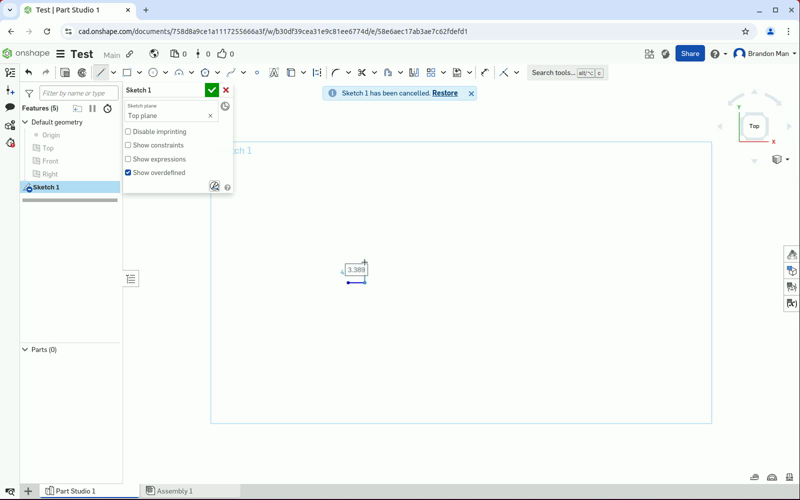
key_down(shift)
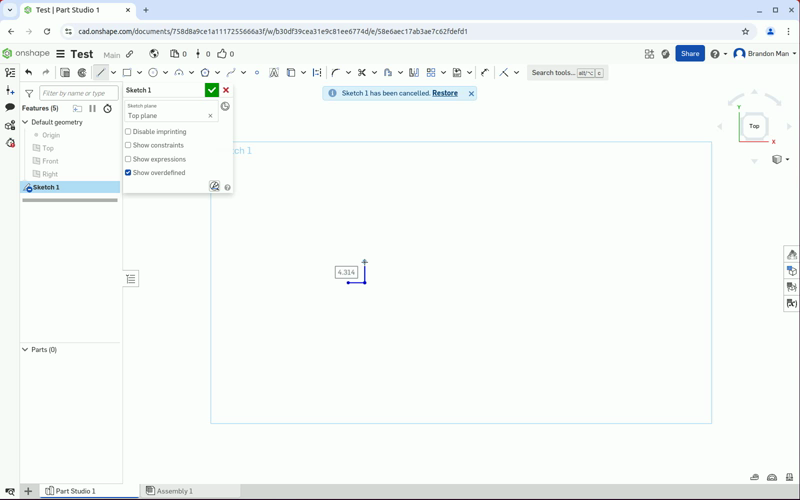
mouse_move(394, 261)
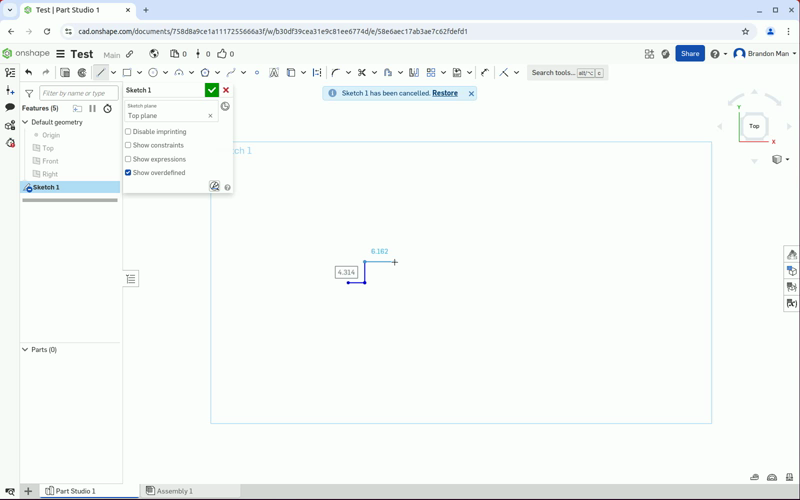
mouse_move(384, 261)
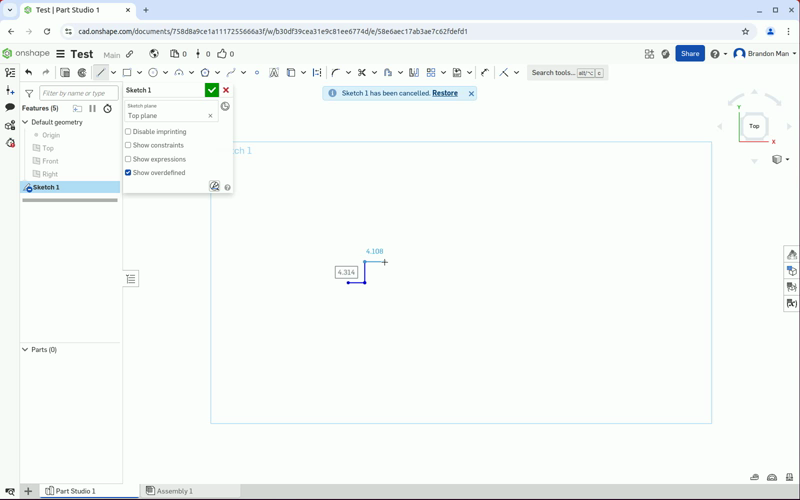
click(384, 261)
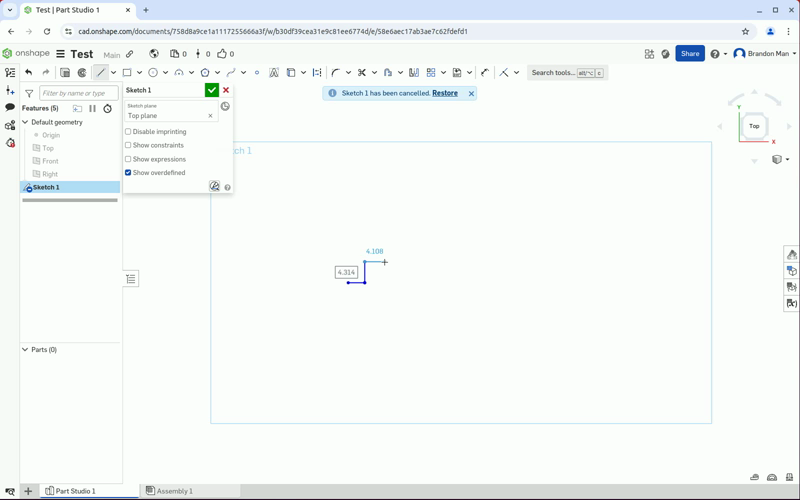
key_up(shift)
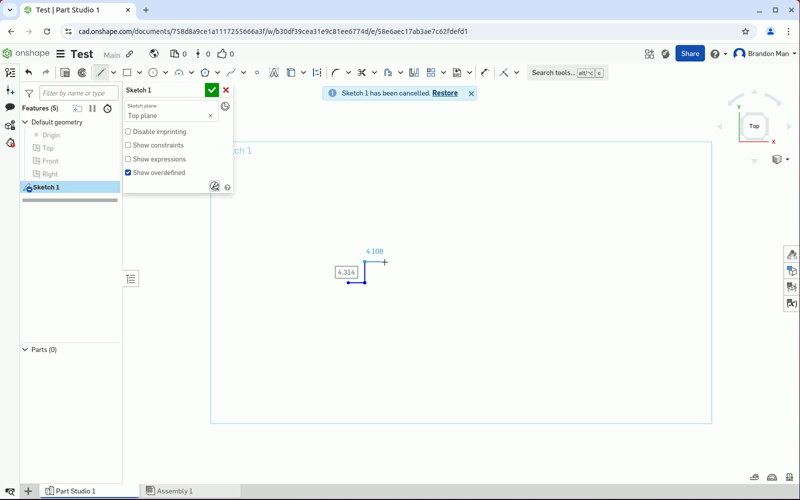
key_down(shift)
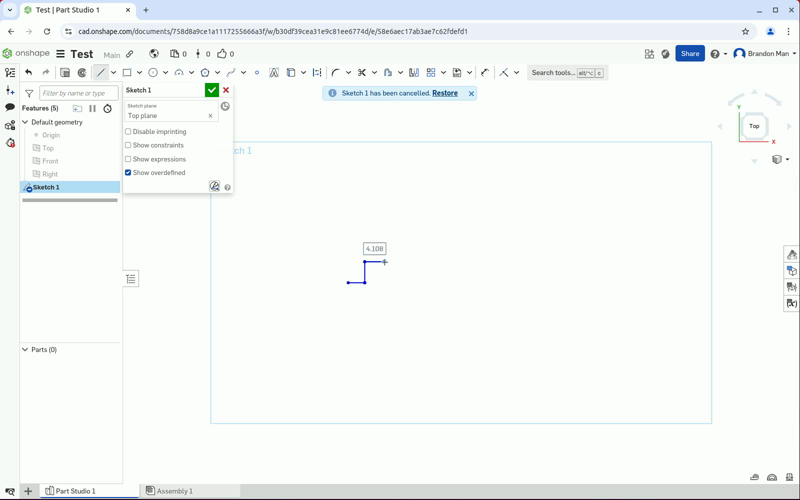
mouse_move(414, 261)
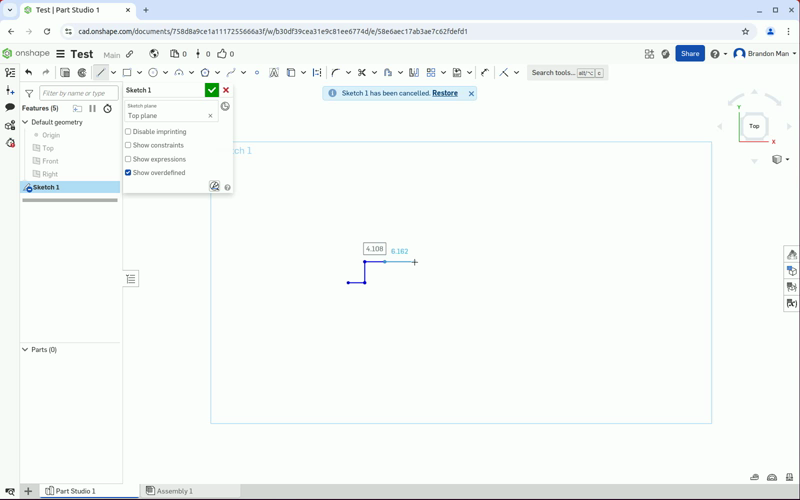
mouse_move(424, 261)
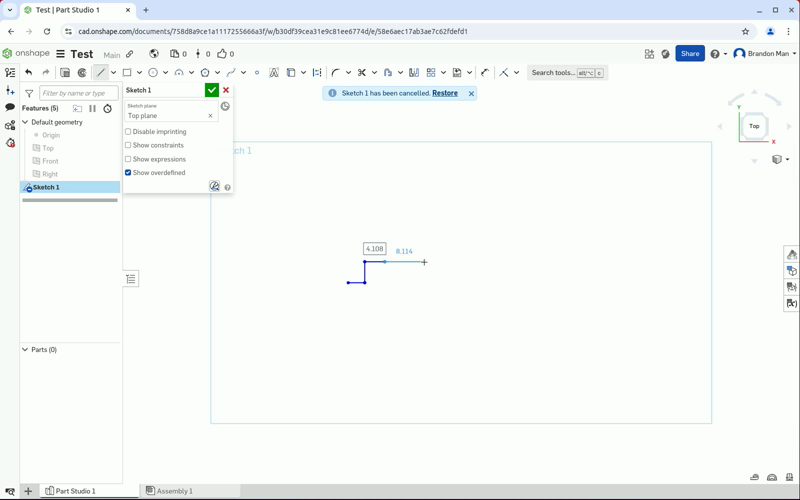
click(424, 261)
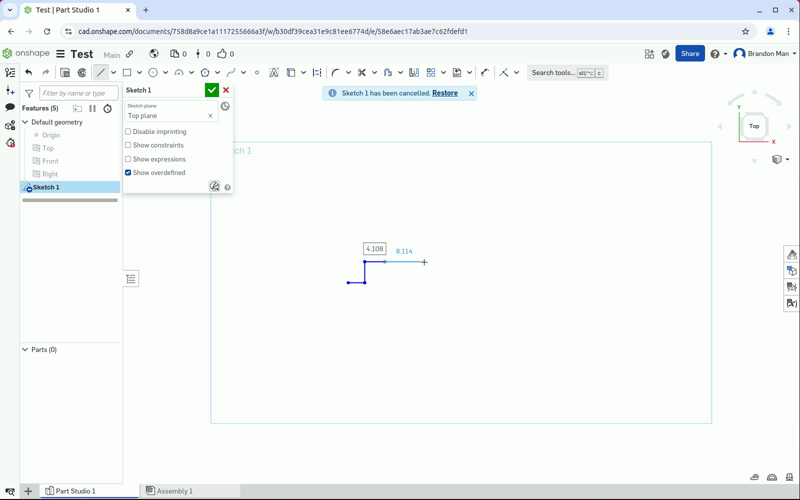
key_up(shift)
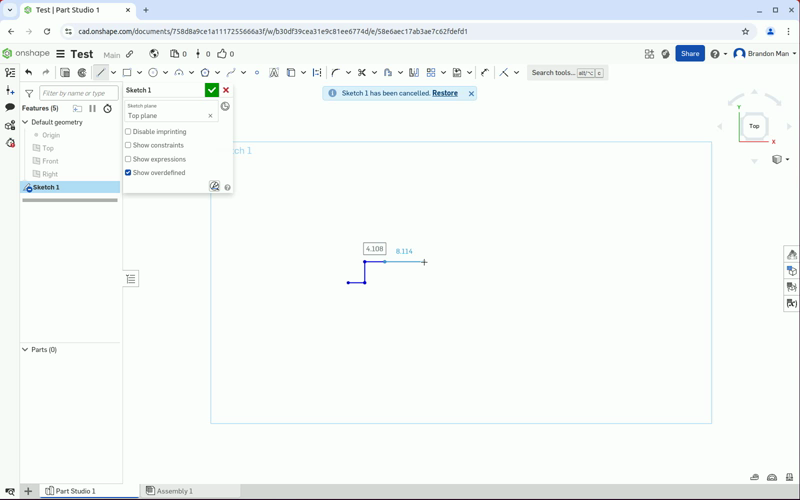
key_down(shift)
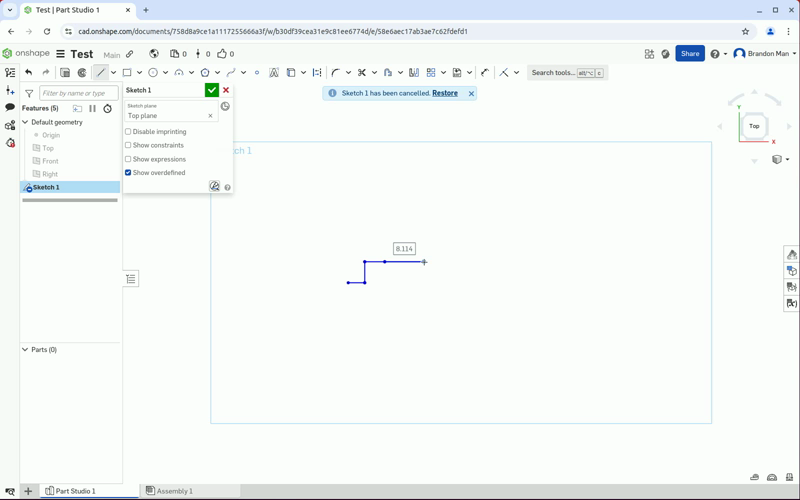
mouse_move(454, 261)
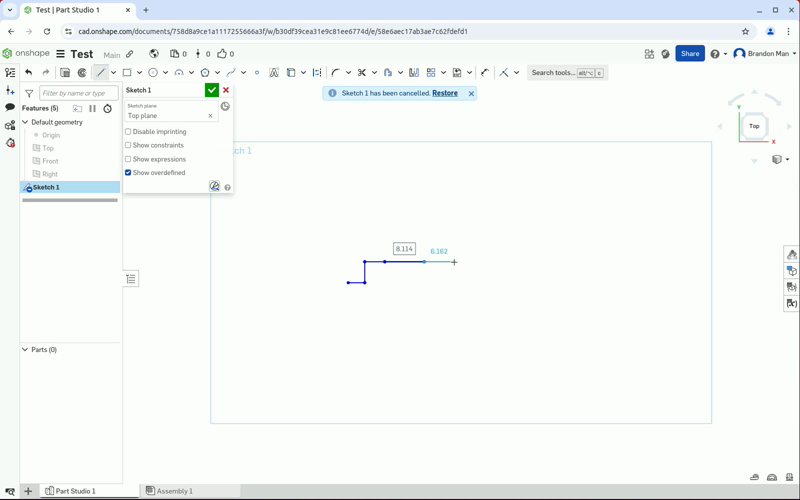
mouse_move(444, 261)
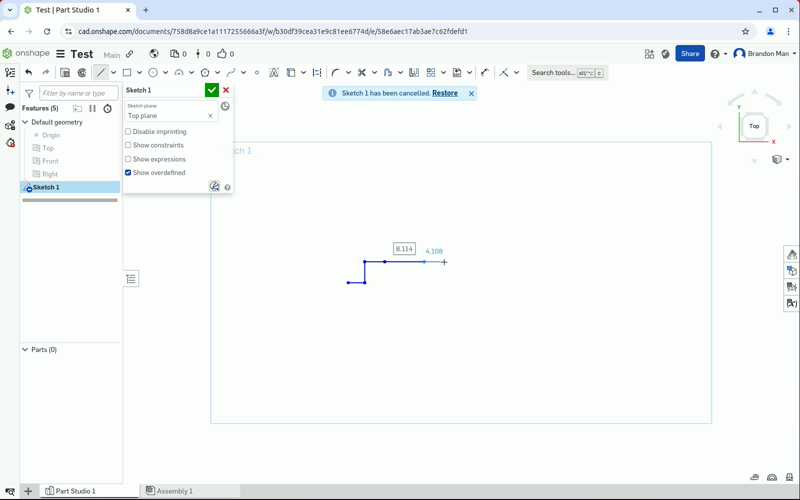
click(444, 261)
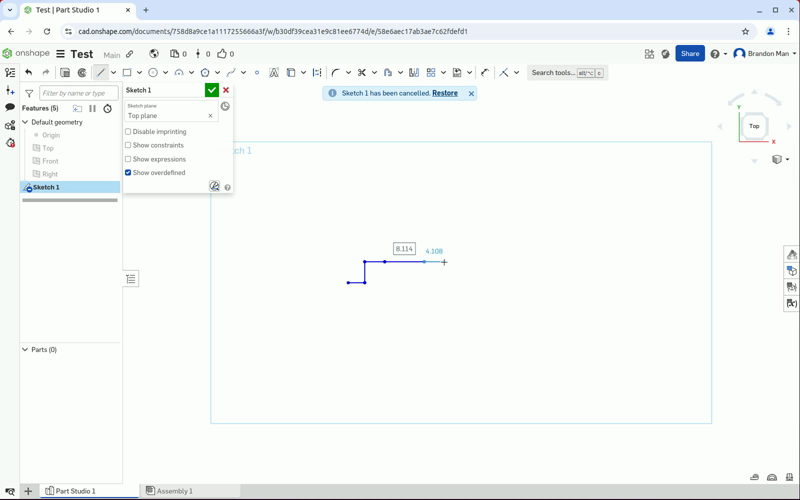
key_up(shift)
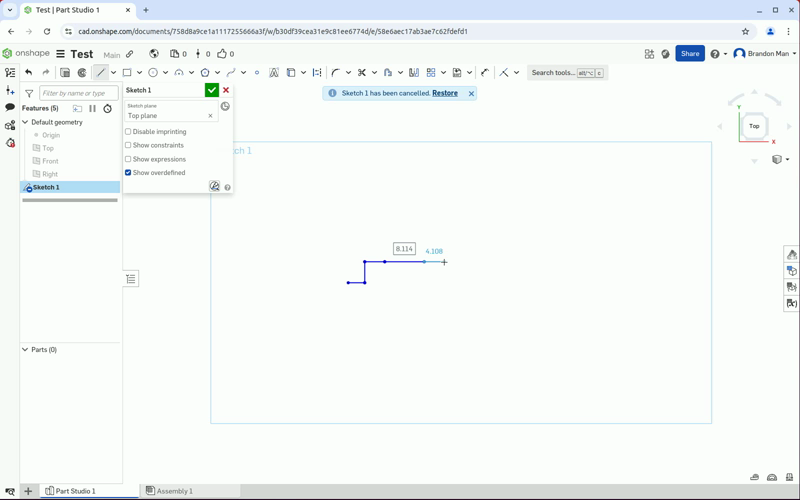
key_down(shift)
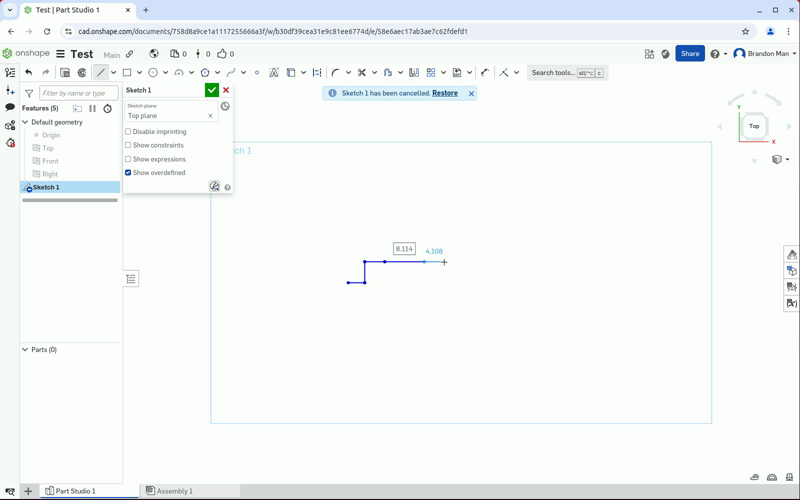
mouse_move(474, 261)
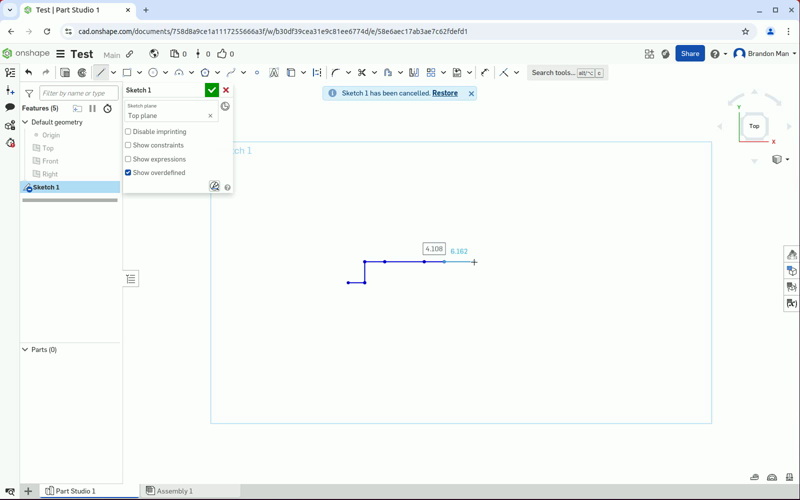
mouse_move(444, 282)
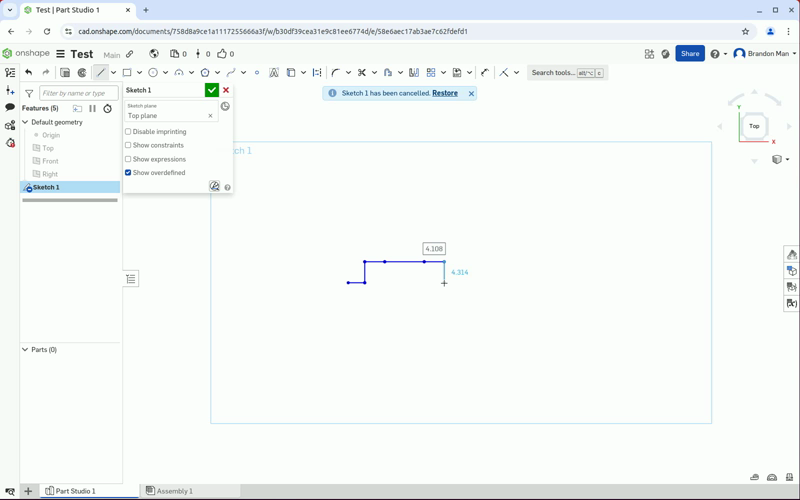
click(444, 282)
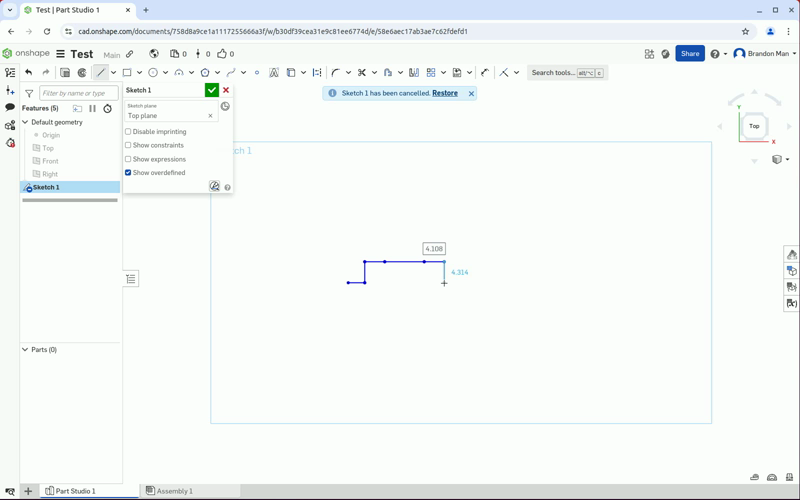
key_up(shift)
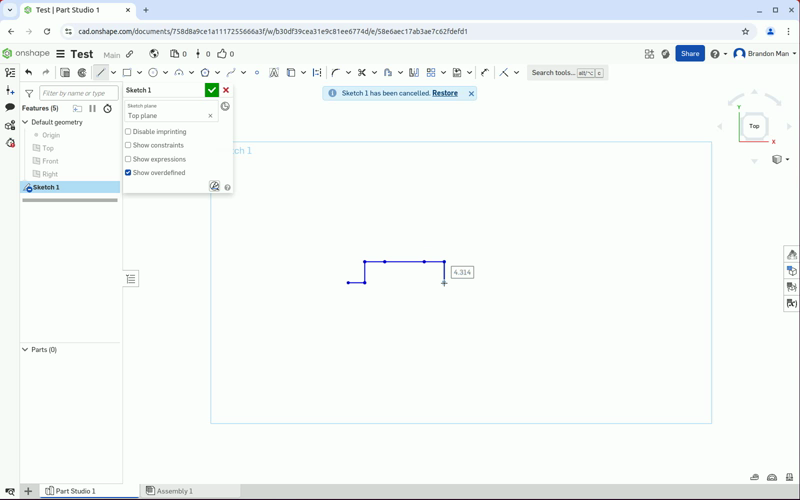
key_down(shift)
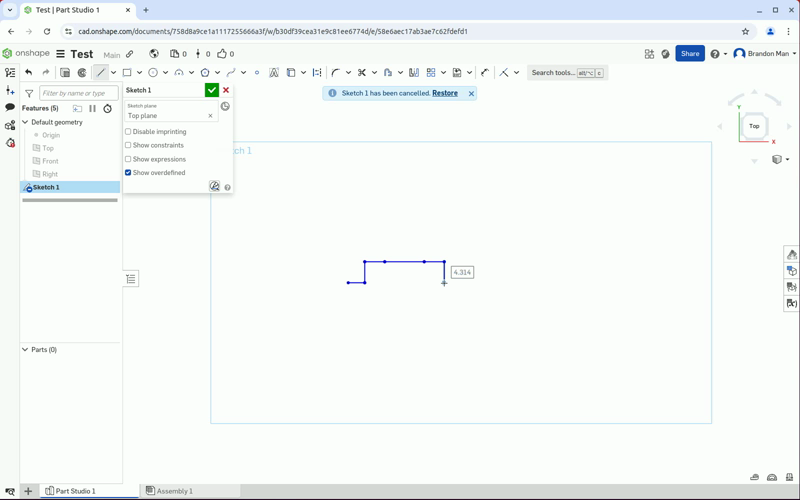
mouse_move(474, 282)
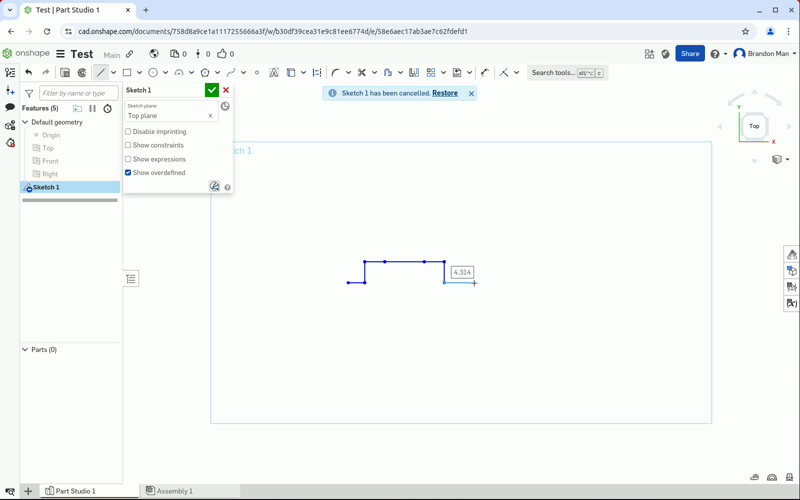
mouse_move(460, 282)
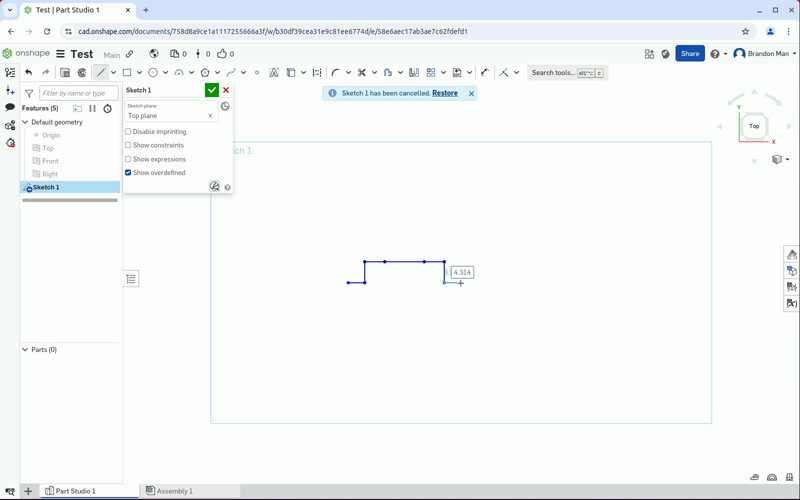
click(460, 282)
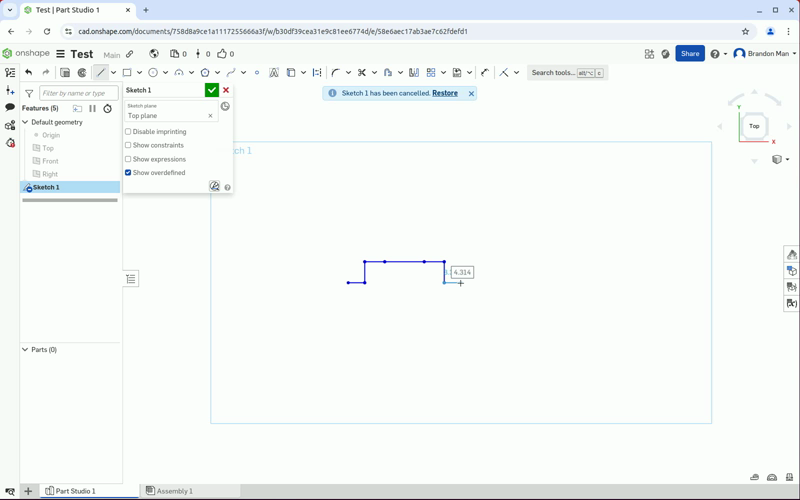
key_up(shift)
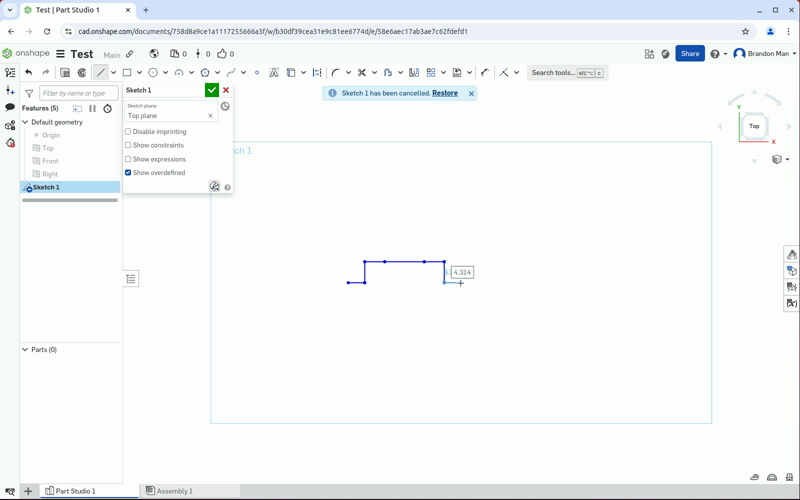
key_down(shift)
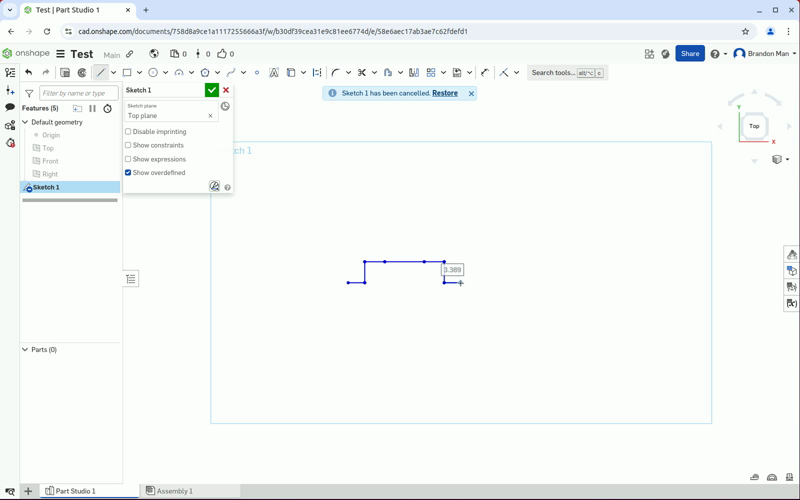
mouse_move(490, 282)
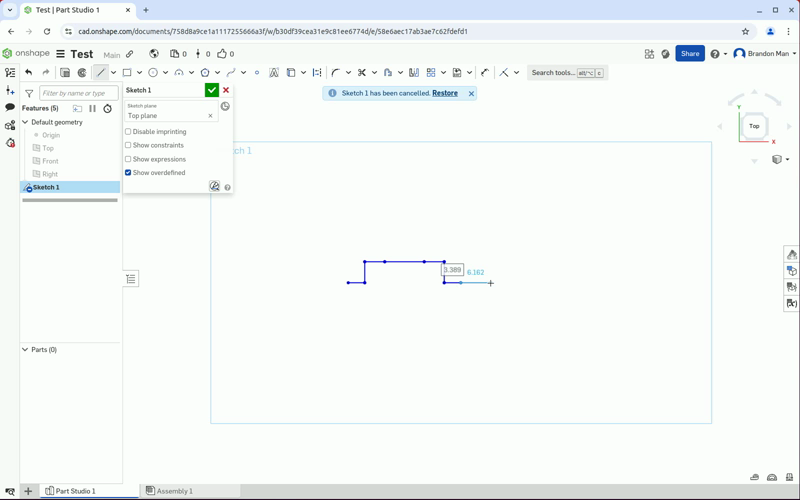
mouse_move(460, 239)
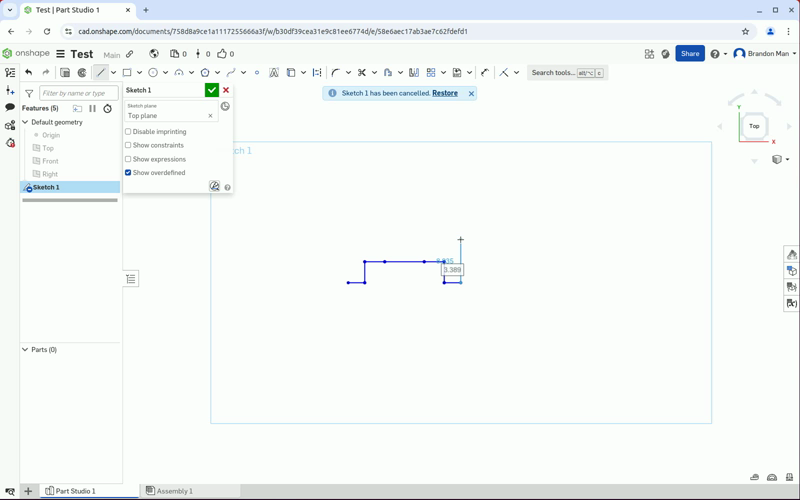
click(460, 239)
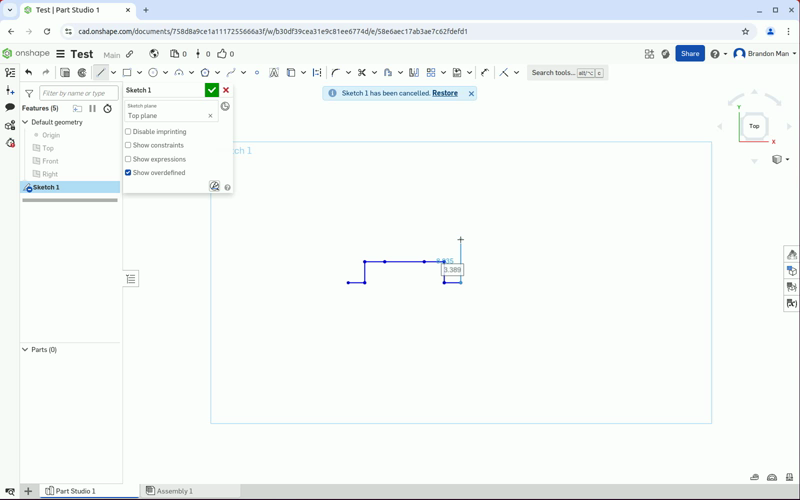
key_up(shift)
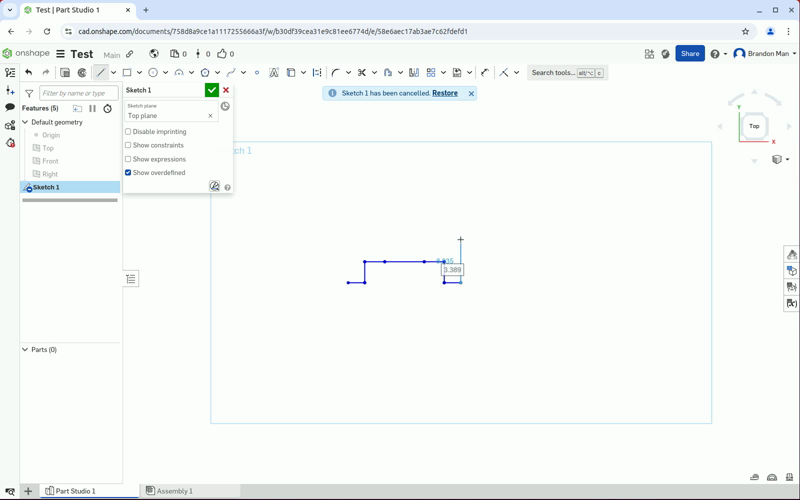
key_down(shift)
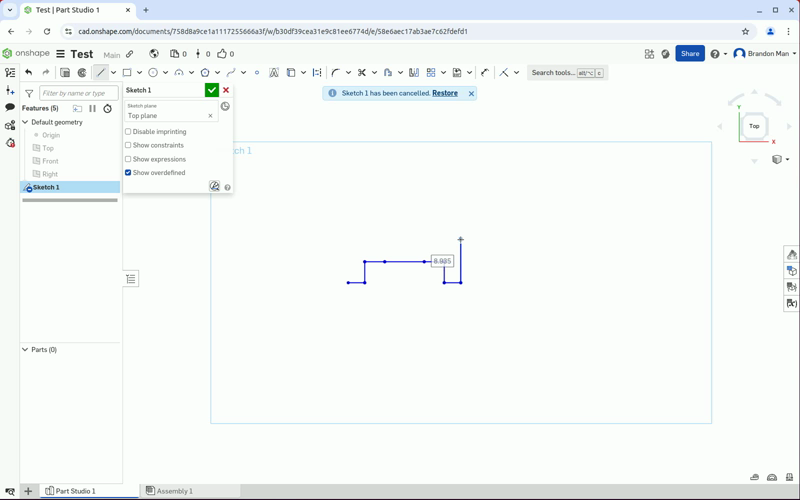
mouse_move(348, 239)
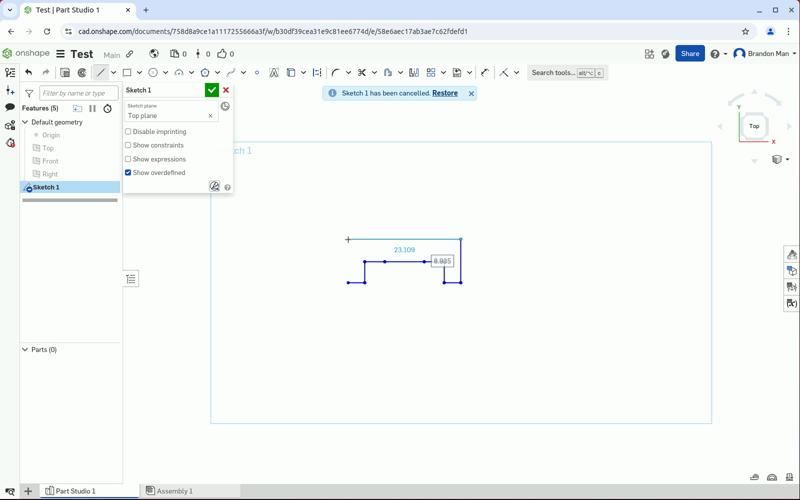
click(348, 239)
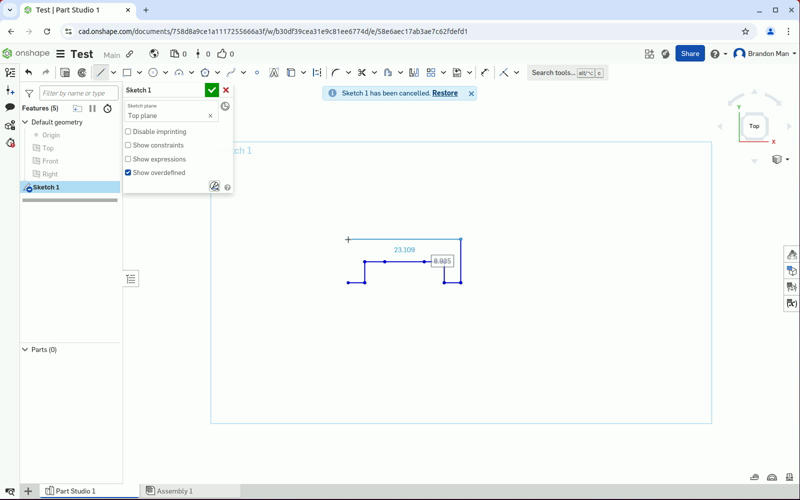
key_up(shift)
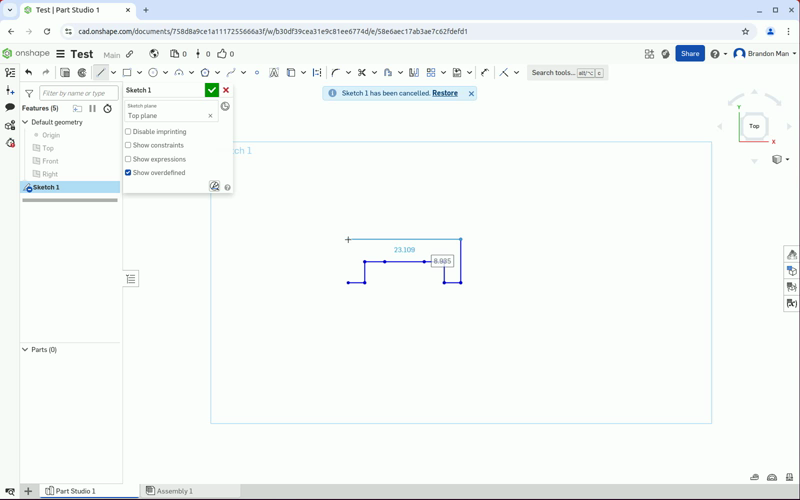
mouse_move(378, 239)
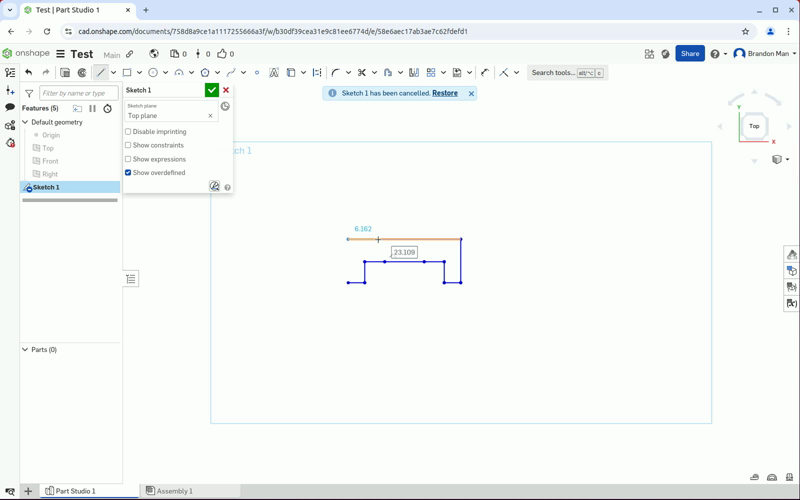
key_down(shift)
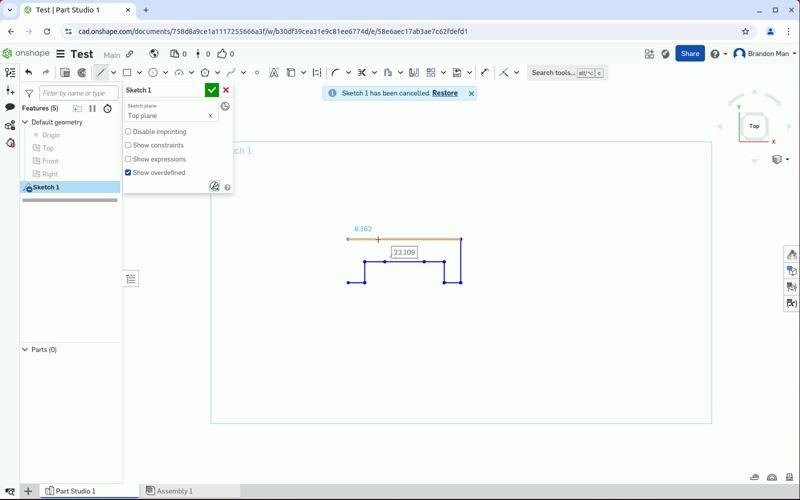
mouse_move(348, 282)
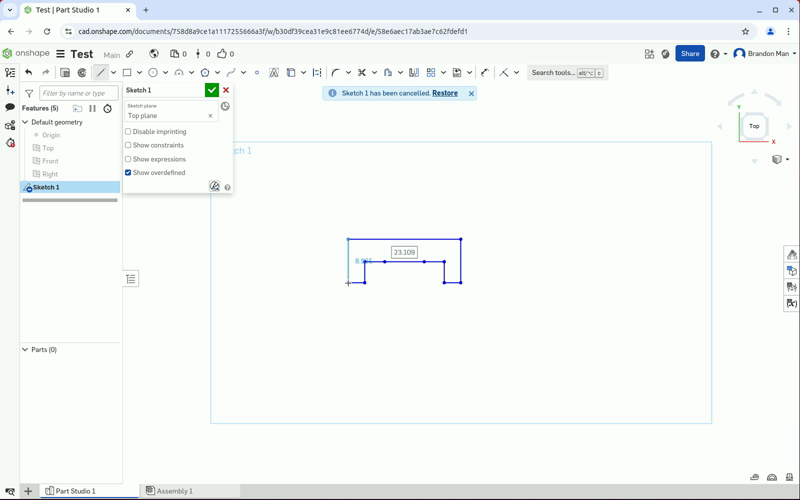
key_up(shift)
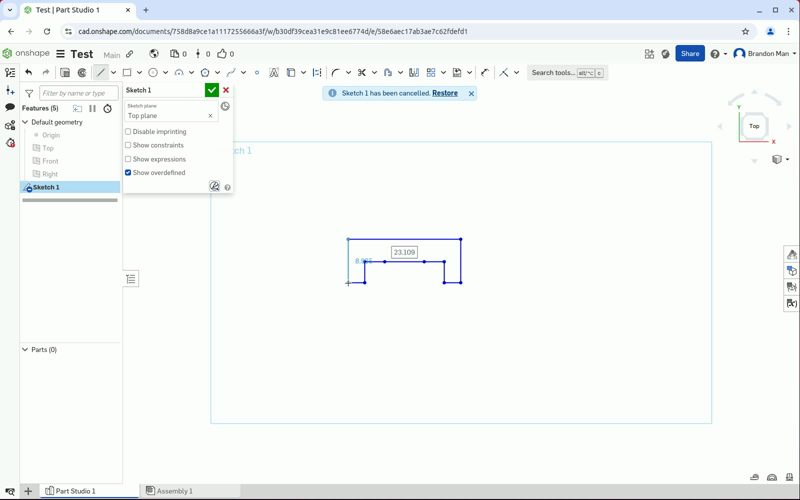
click(348, 282)
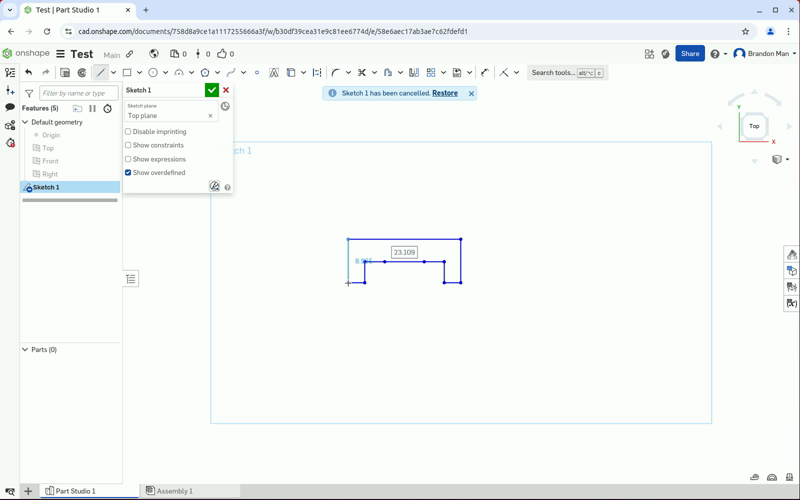
key(esc)
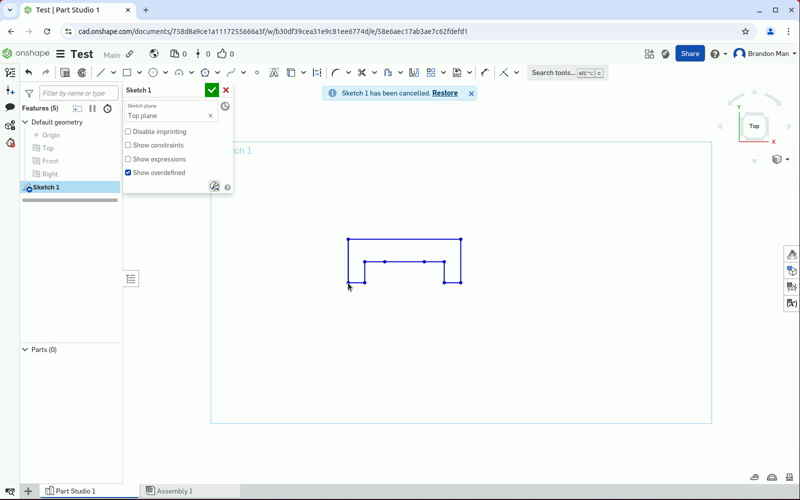
mouse_move(417, 252)
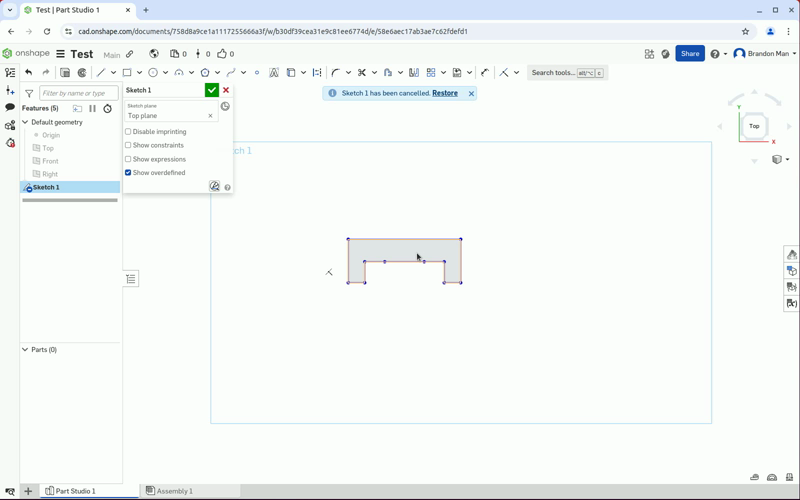
click(417, 252)
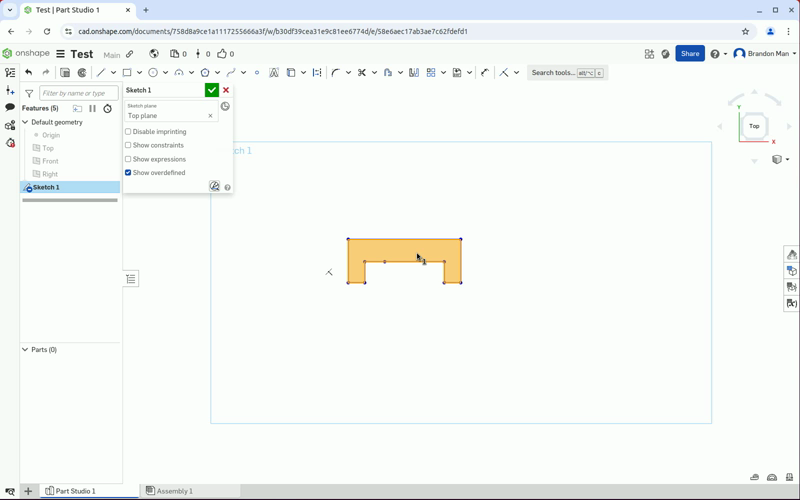
mouse_move(73, 352)
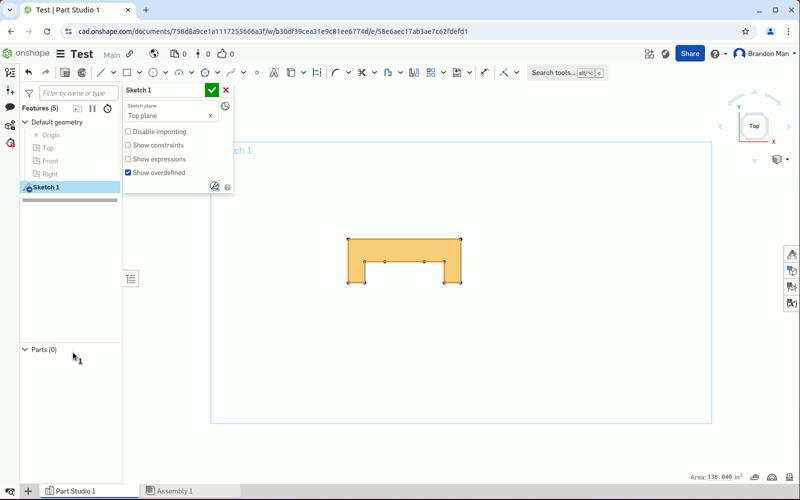
key(shift+y)
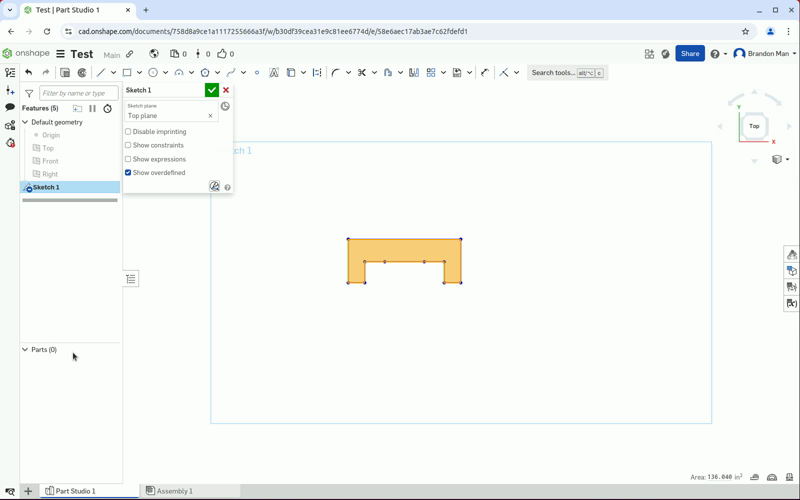
key(shift+e)
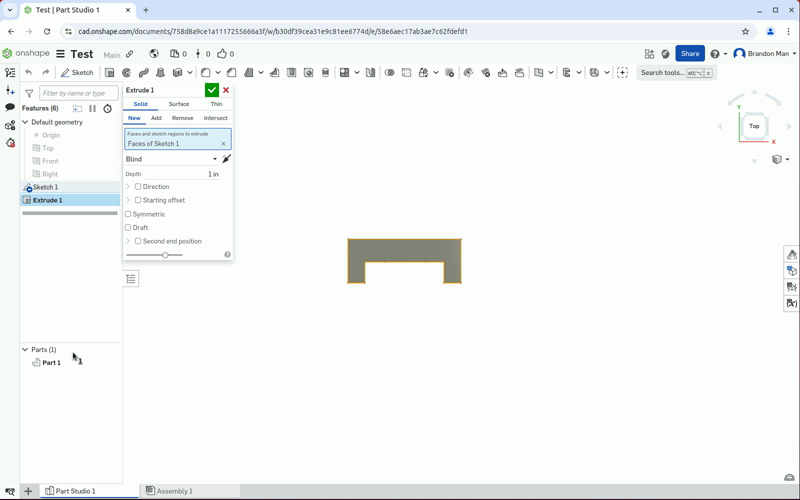
mouse_move(143, 106)
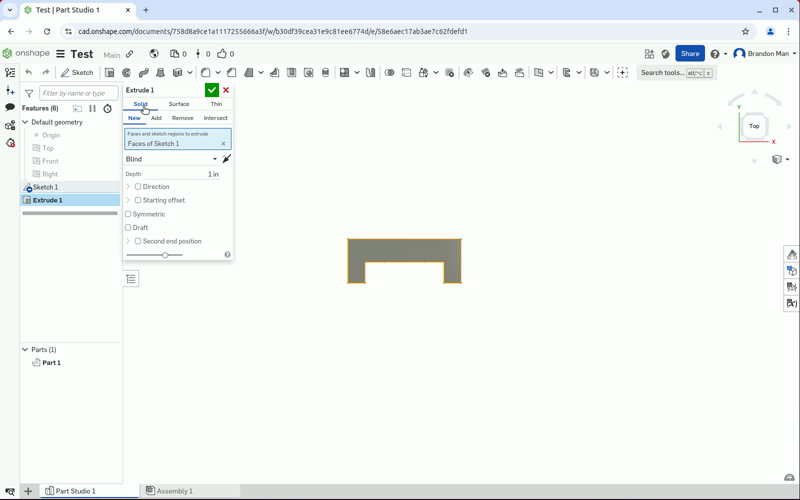
click(143, 106)
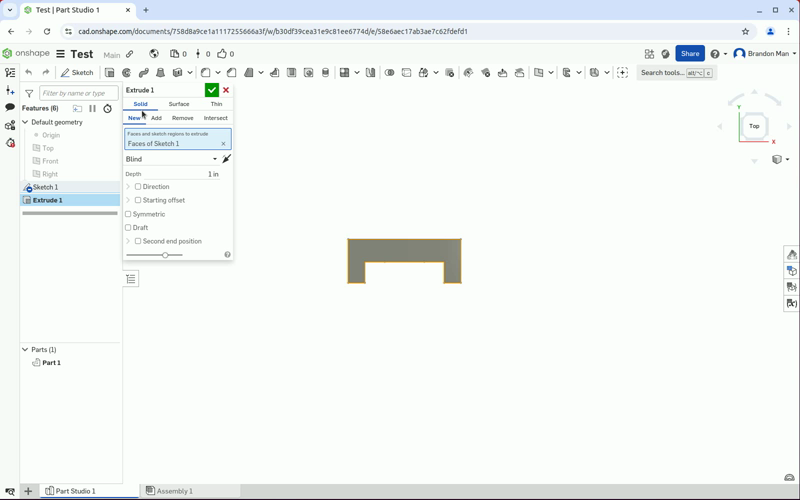
mouse_move(137, 120)
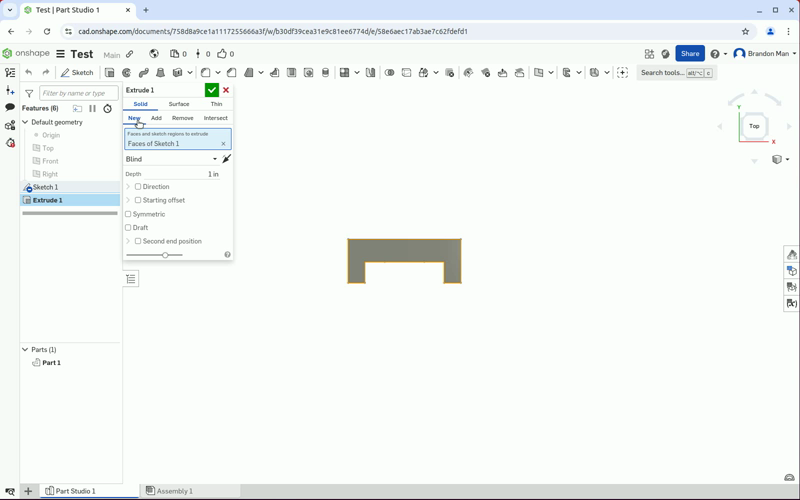
click(137, 120)
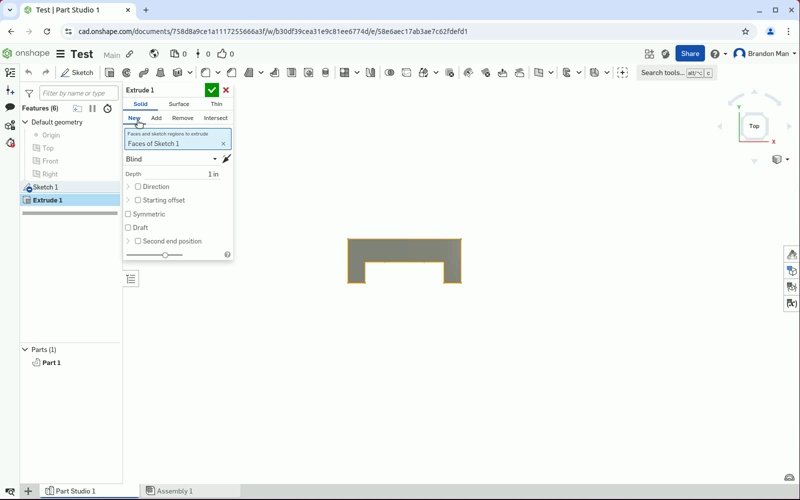
key(tab, 4)
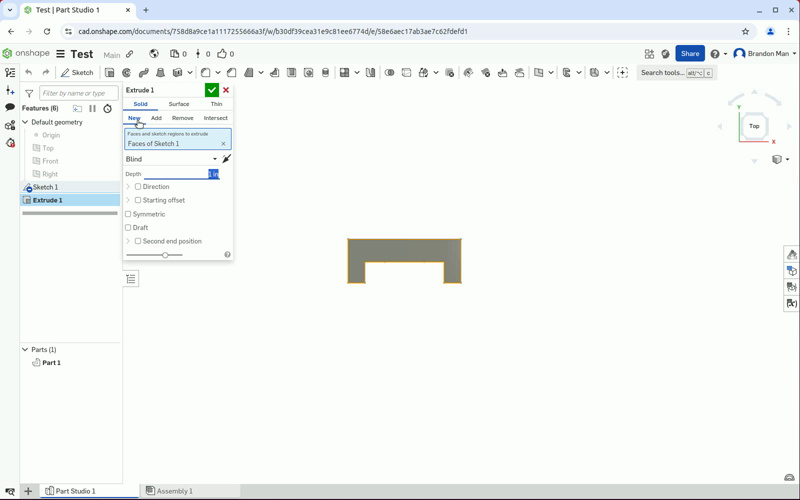
text(6.74)
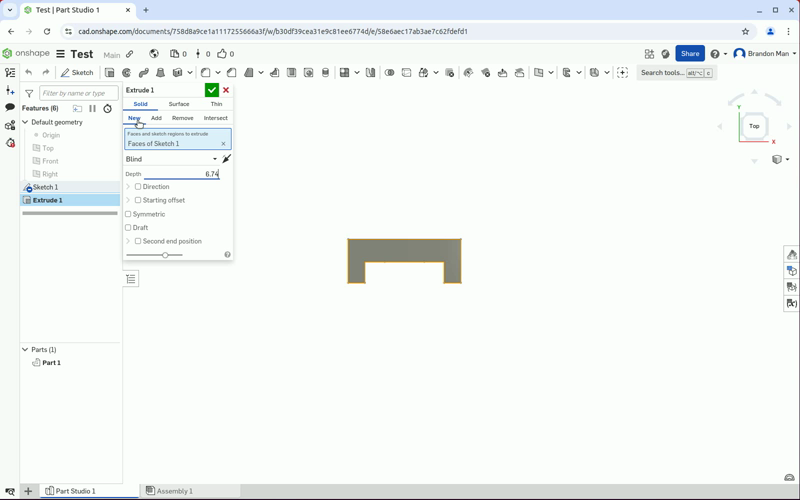
key(enter)
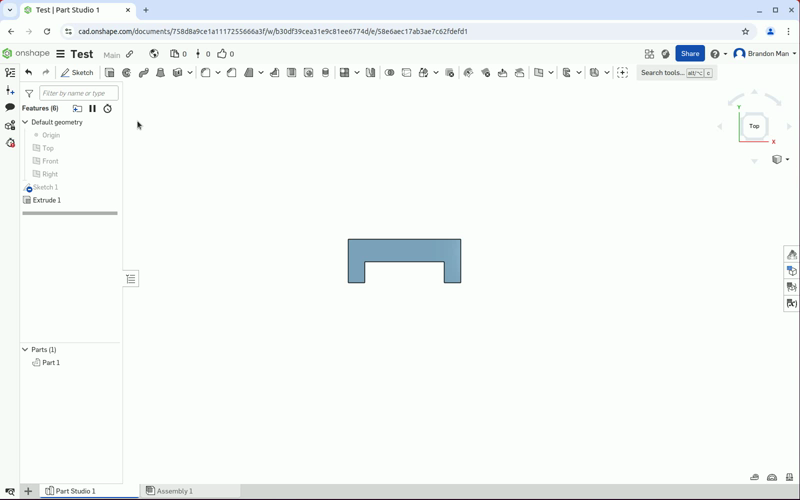
key(shift+h)
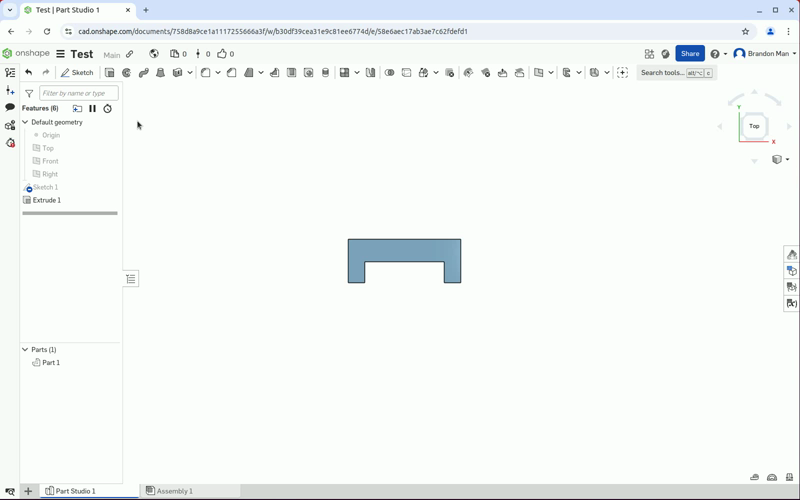
key(shift+h)
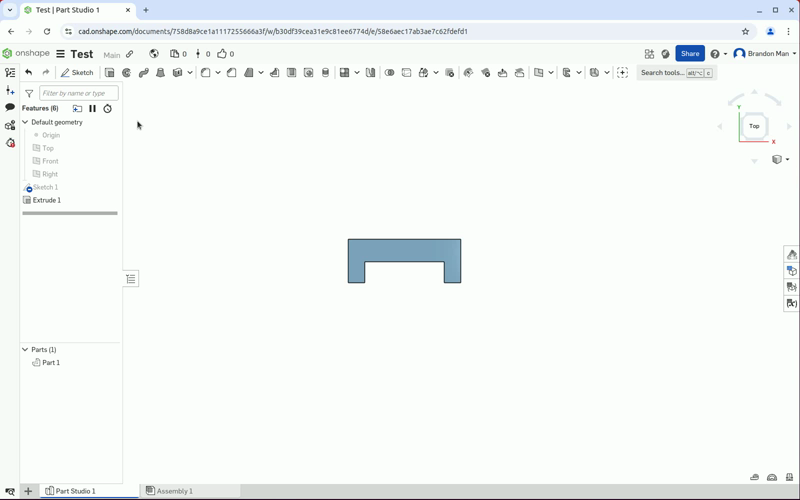
mouse_move(73, 189)
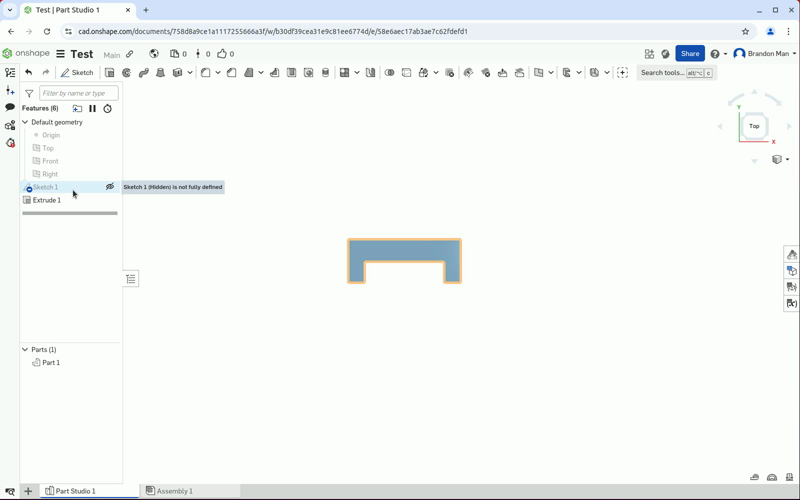
click(73, 189)
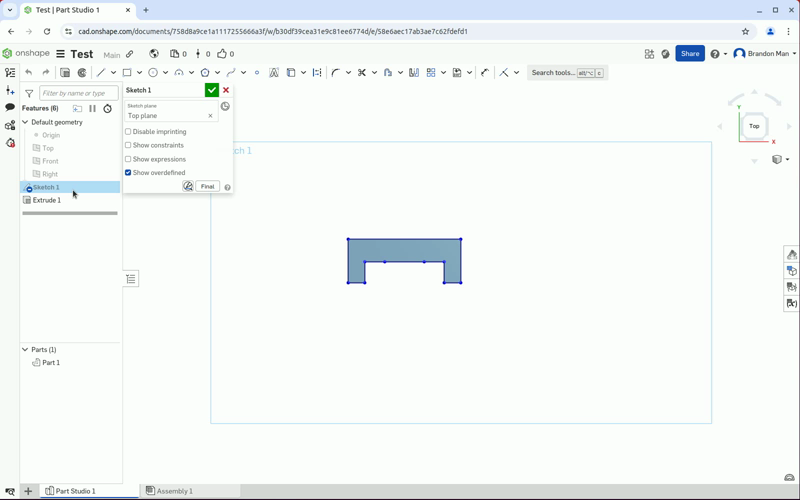
mouse_move(229, 92)
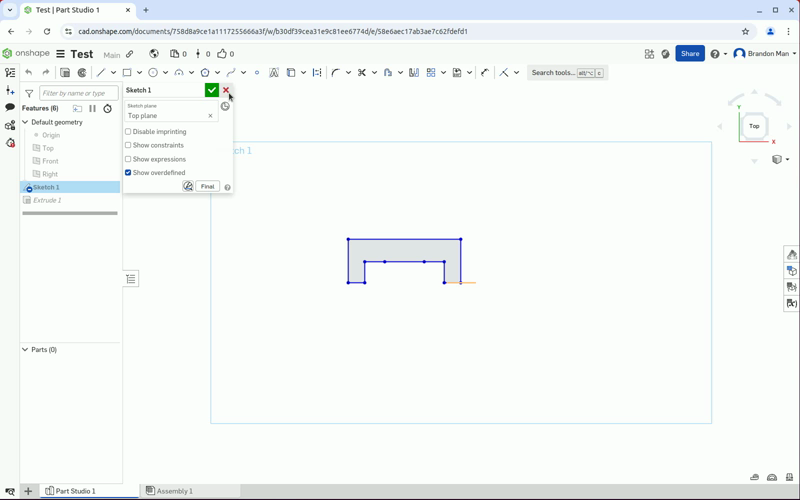
click(229, 92)
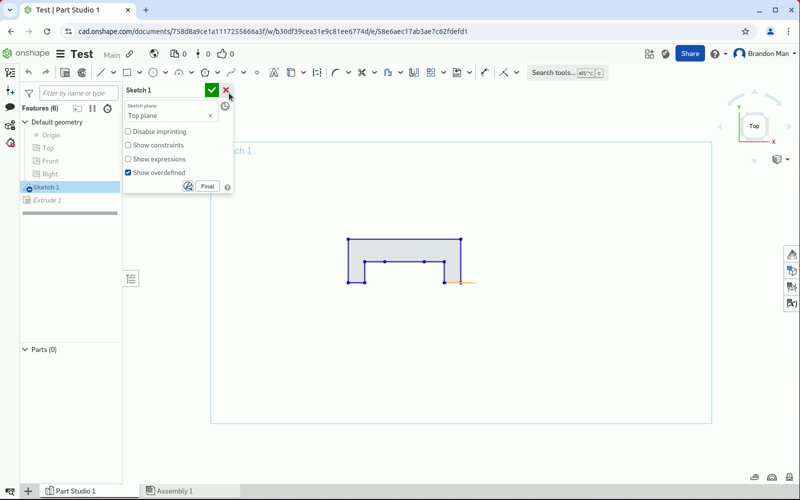
key(shift+s)
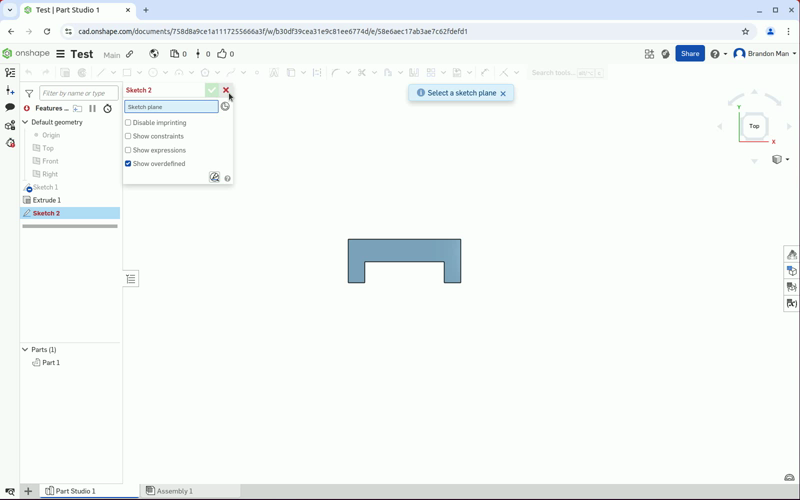
mouse_move(73, 150)
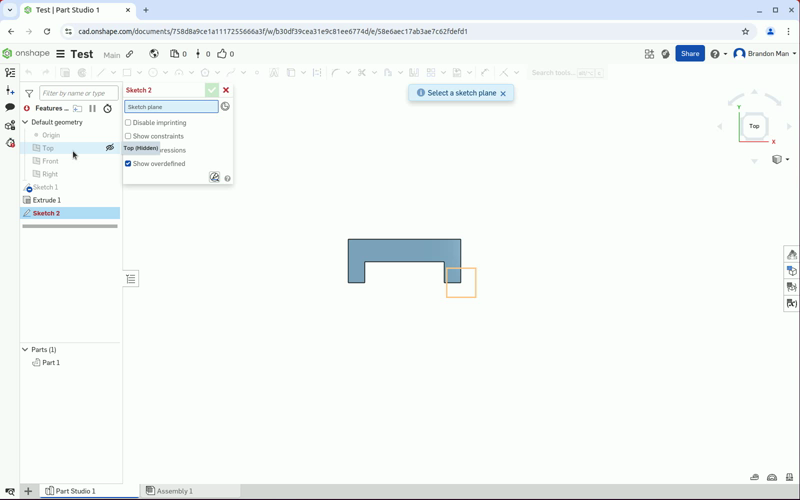
click(73, 150)
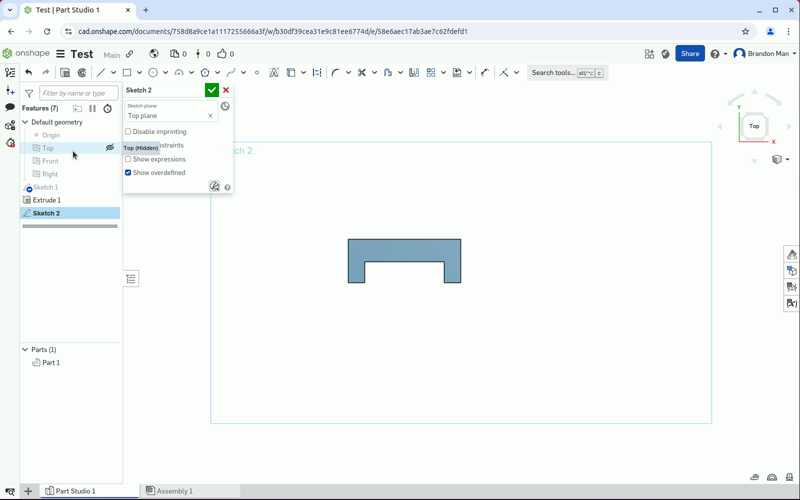
mouse_move(73, 352)
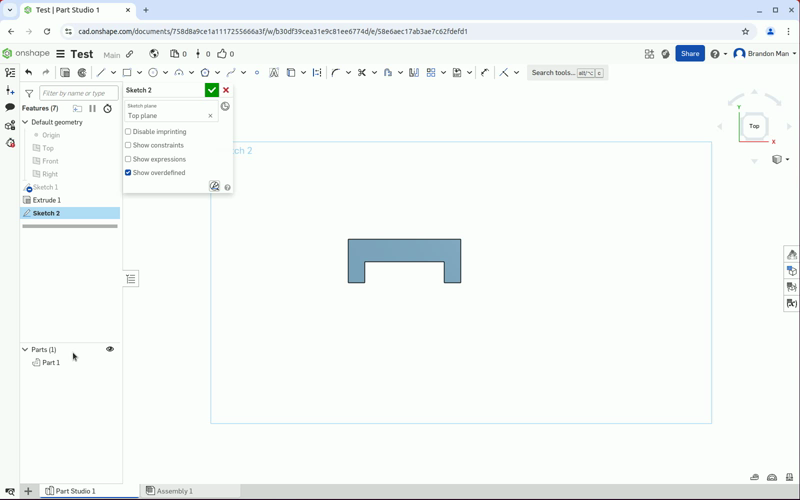
key(y)
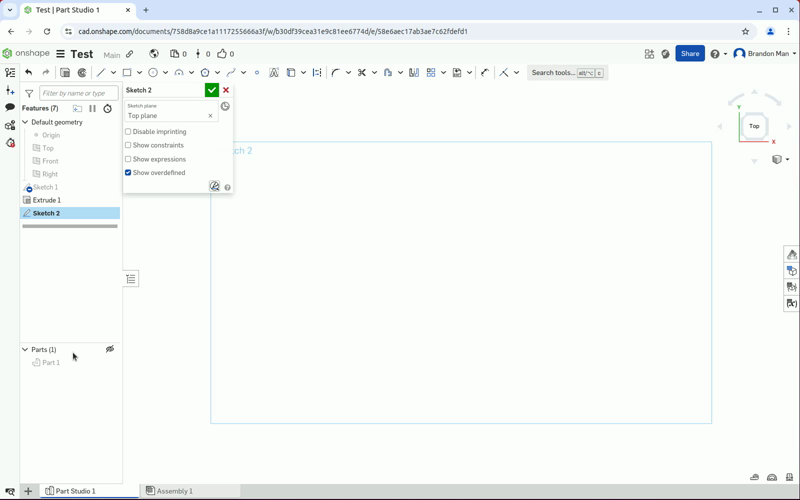
key(a)
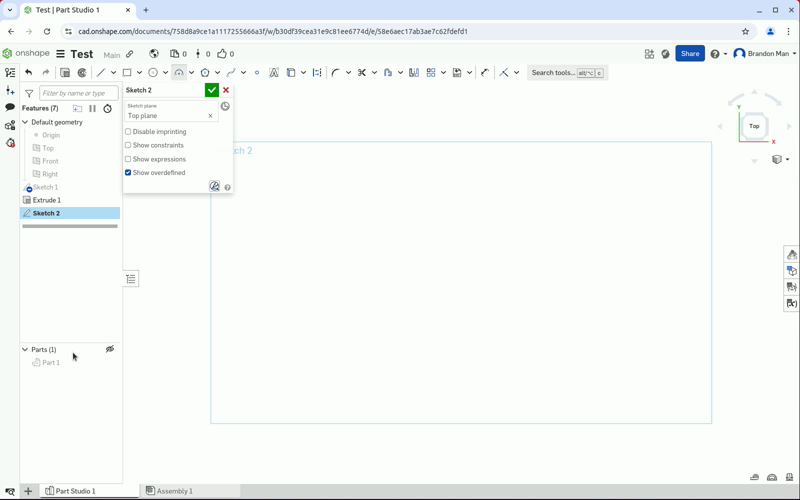
key_down(shift)
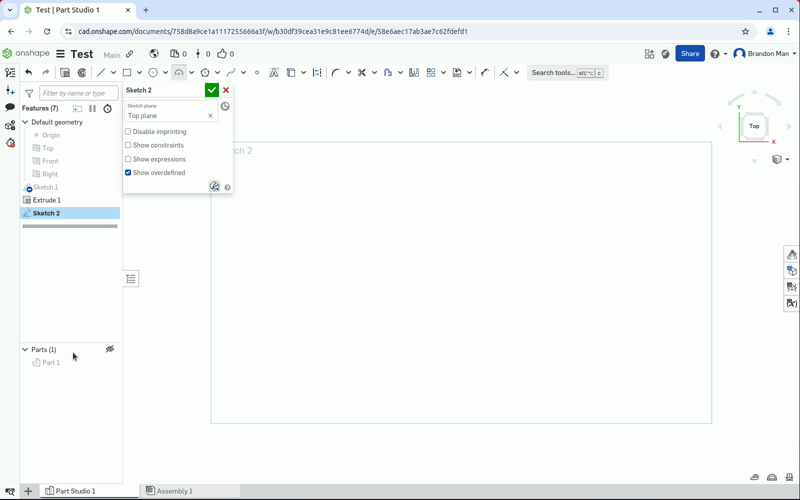
mouse_move(364, 282)
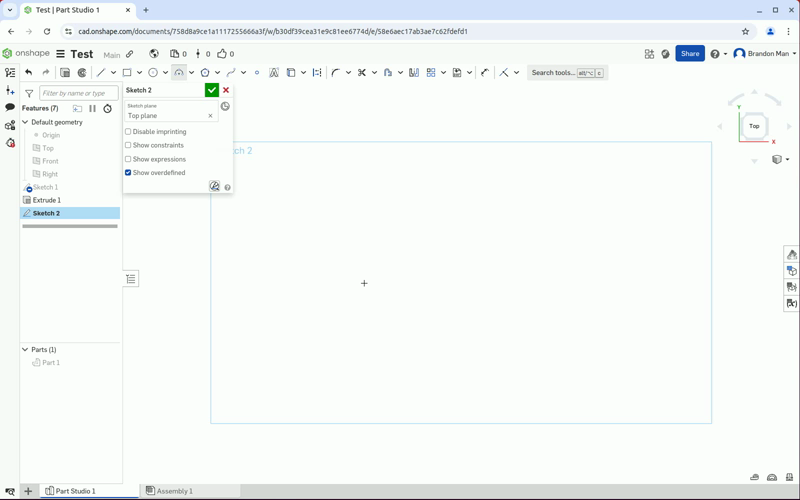
click(364, 282)
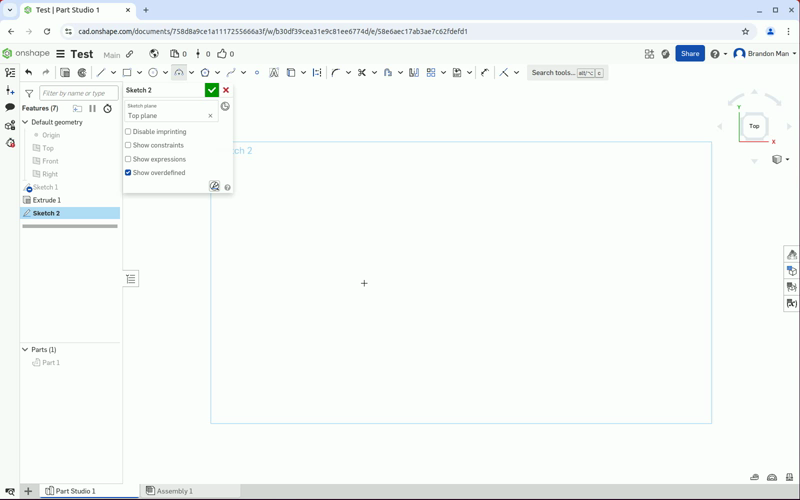
key_up(shift)
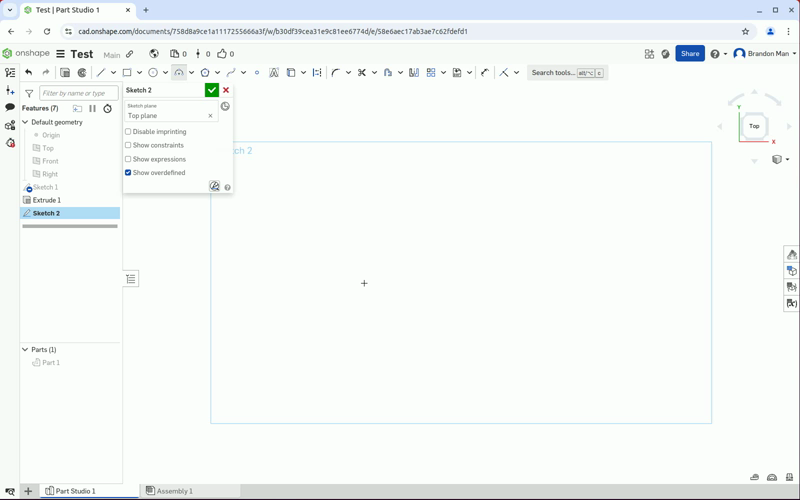
key_down(shift)
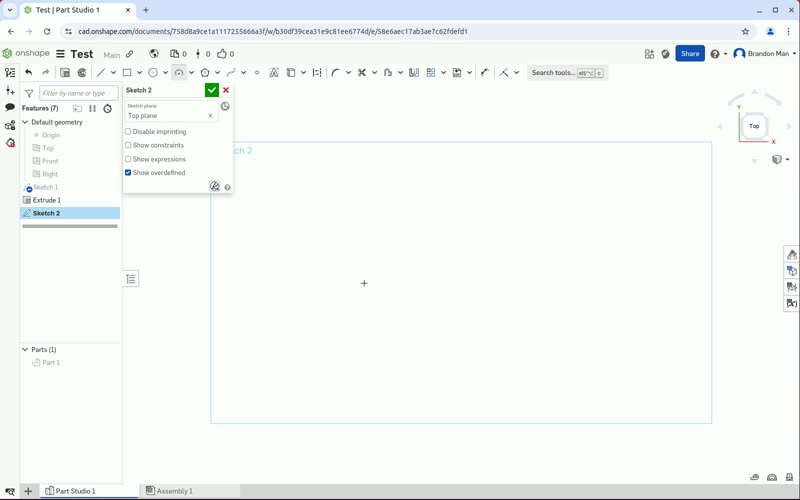
mouse_move(386, 261)
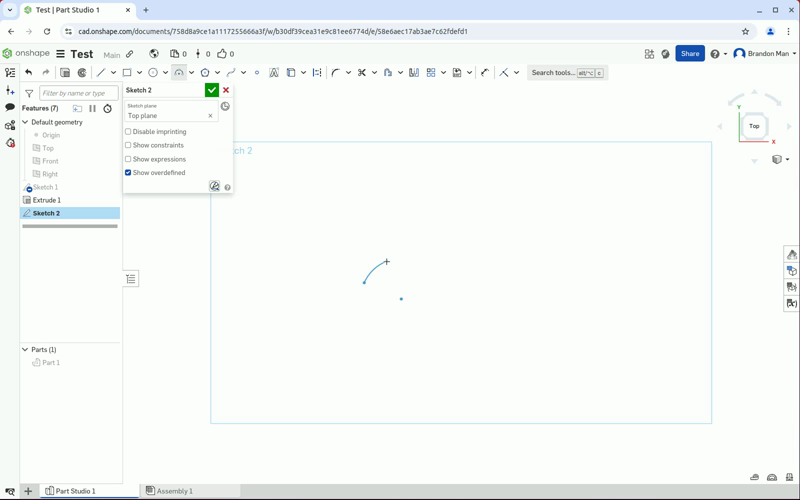
click(386, 261)
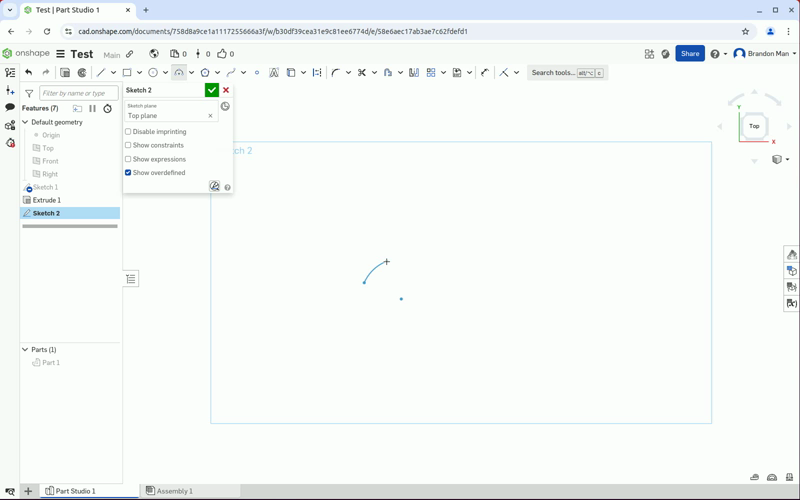
mouse_move(371, 267)
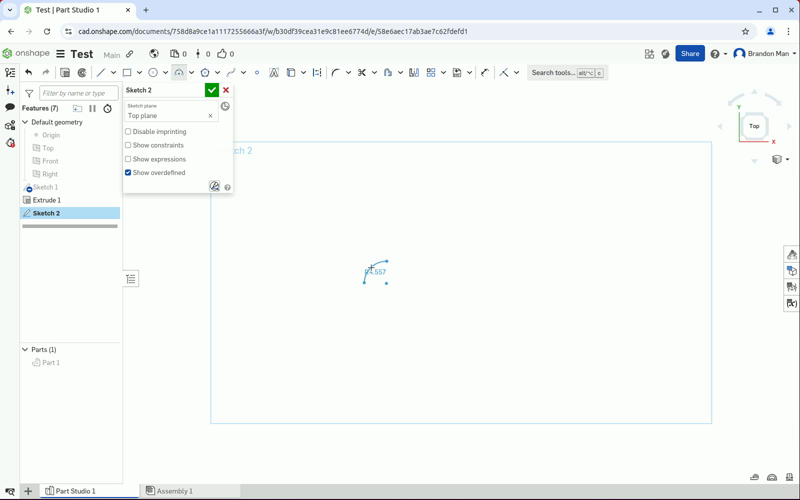
click(371, 267)
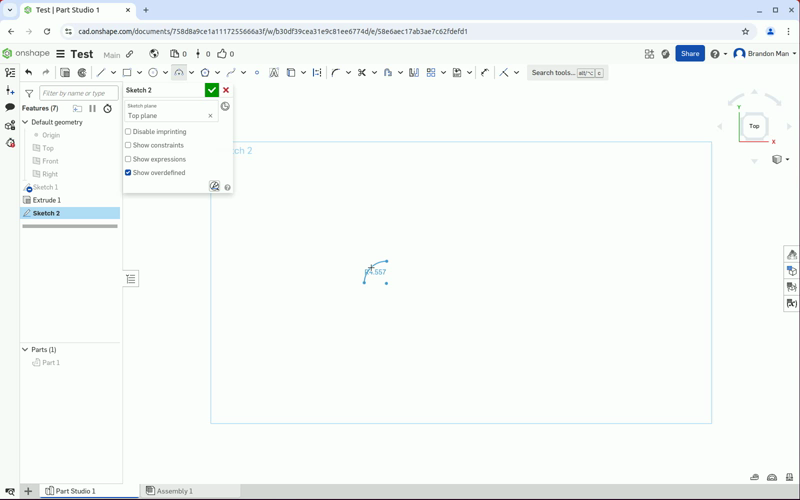
key_up(shift)
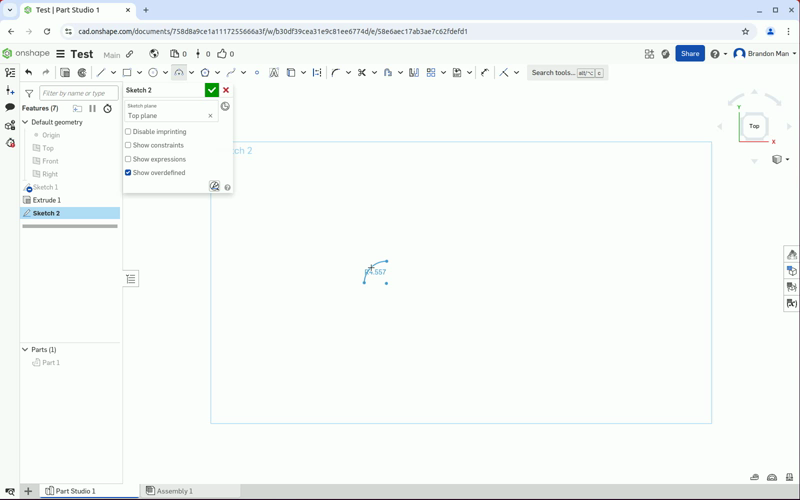
key(esc)
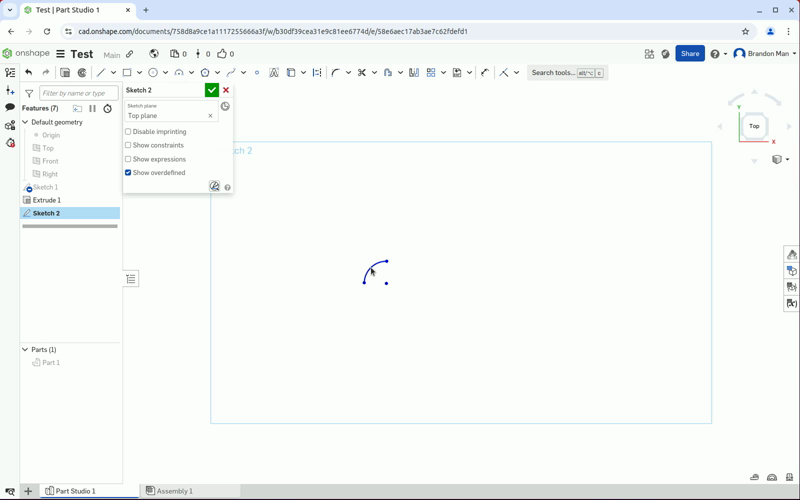
key(l)
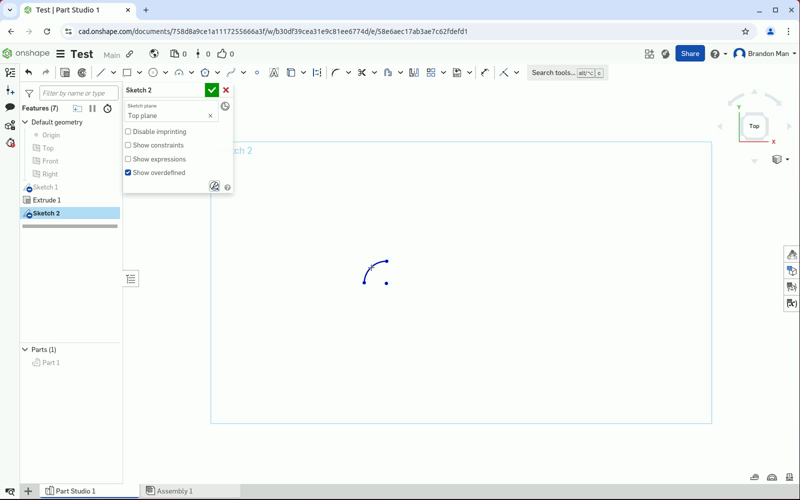
mouse_move(386, 261)
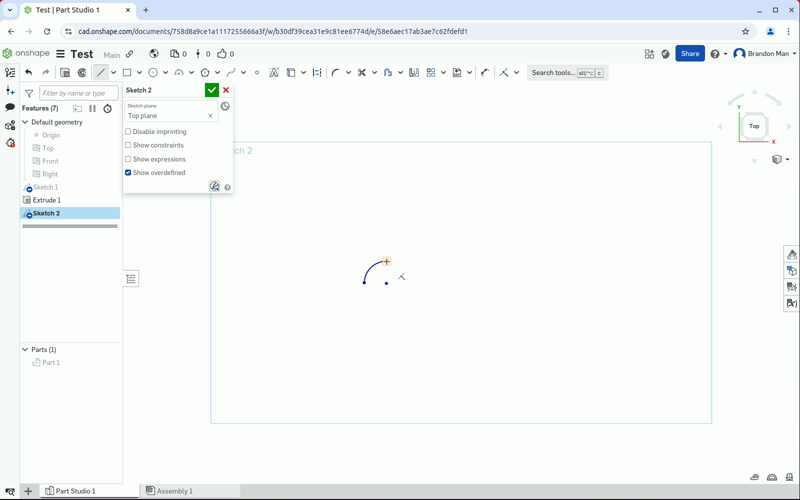
click(386, 261)
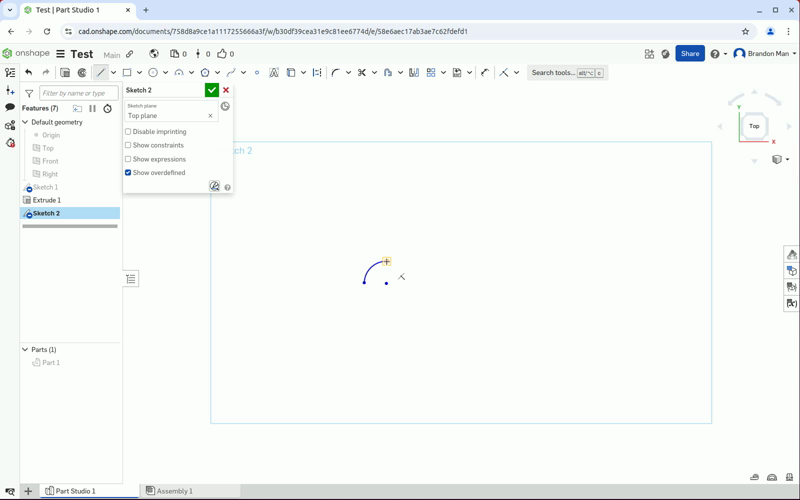
key_down(shift)
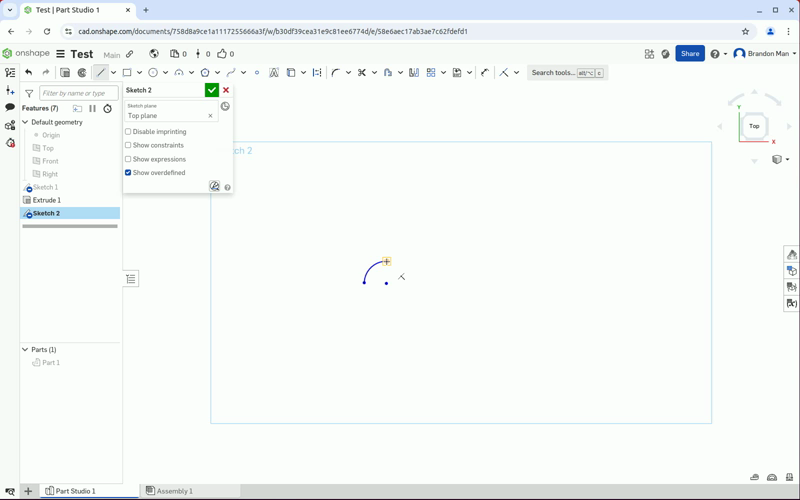
mouse_move(416, 261)
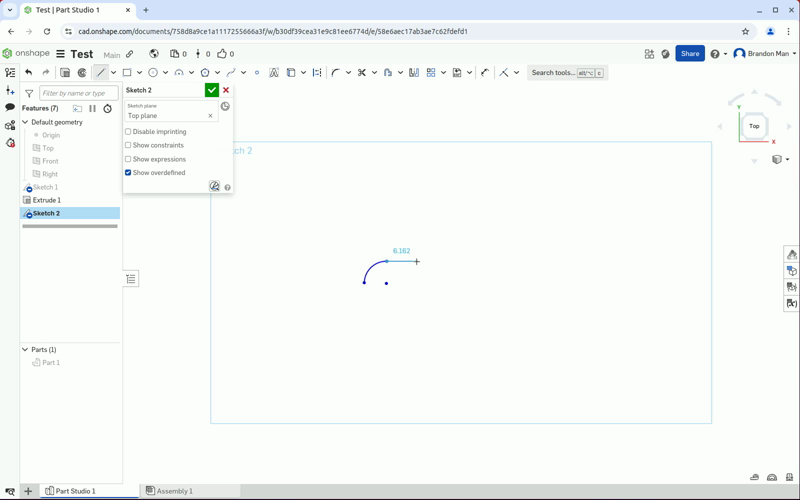
mouse_move(364, 261)
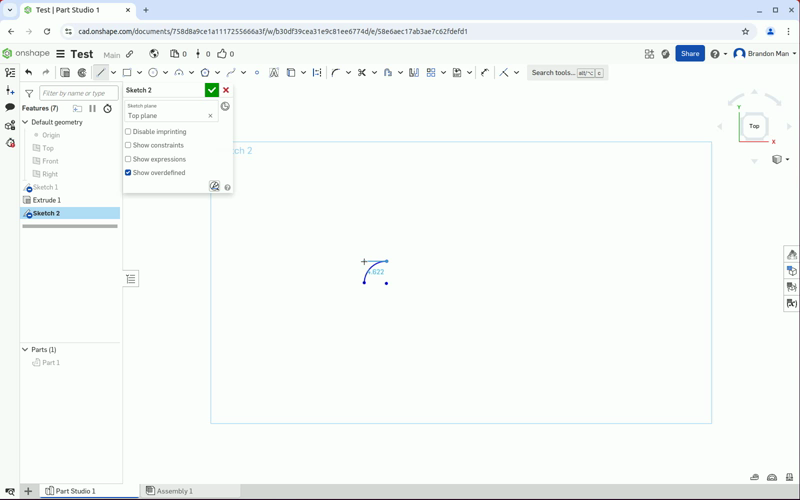
click(364, 261)
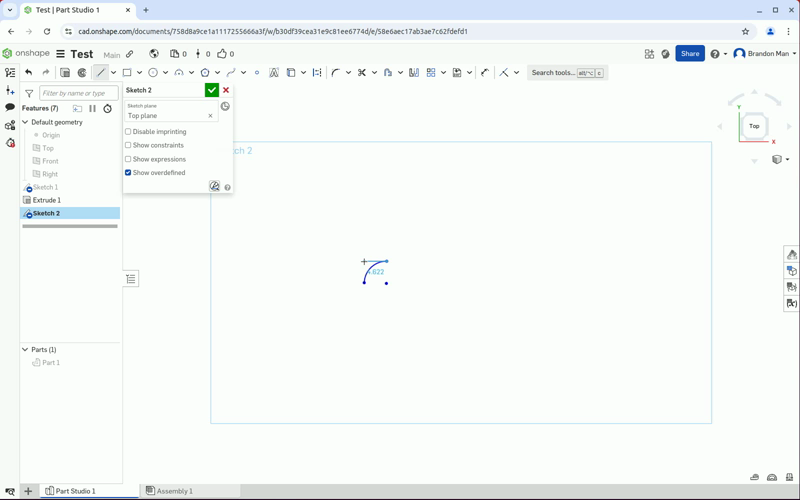
key_up(shift)
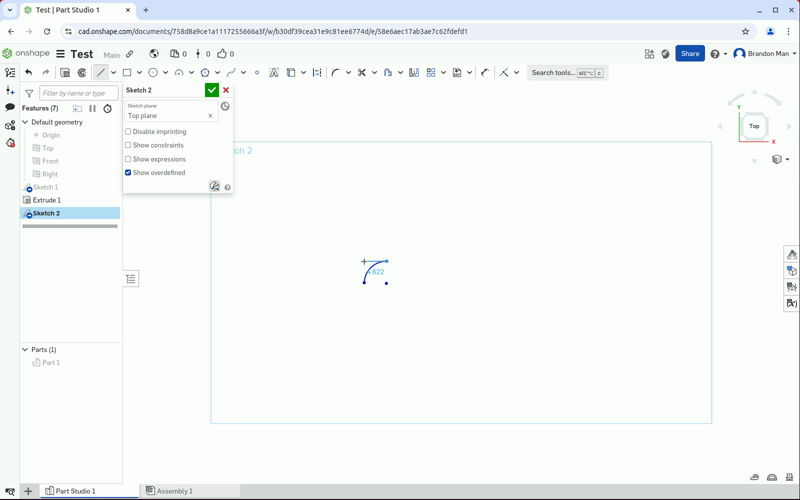
mouse_move(394, 261)
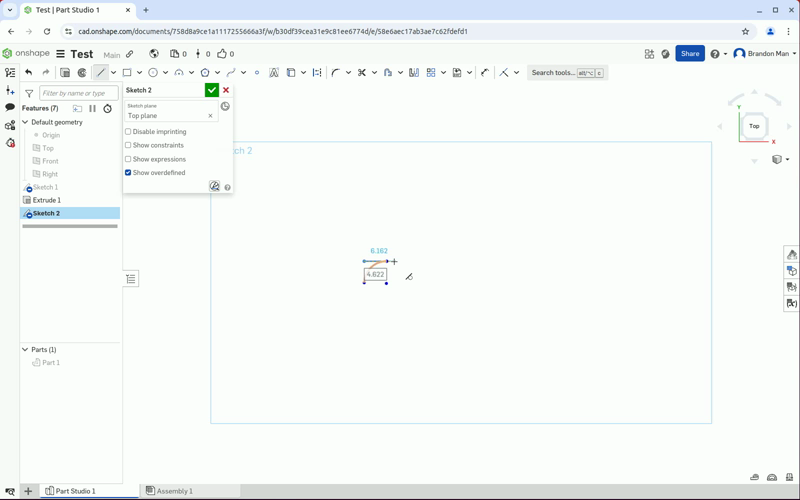
key_down(shift)
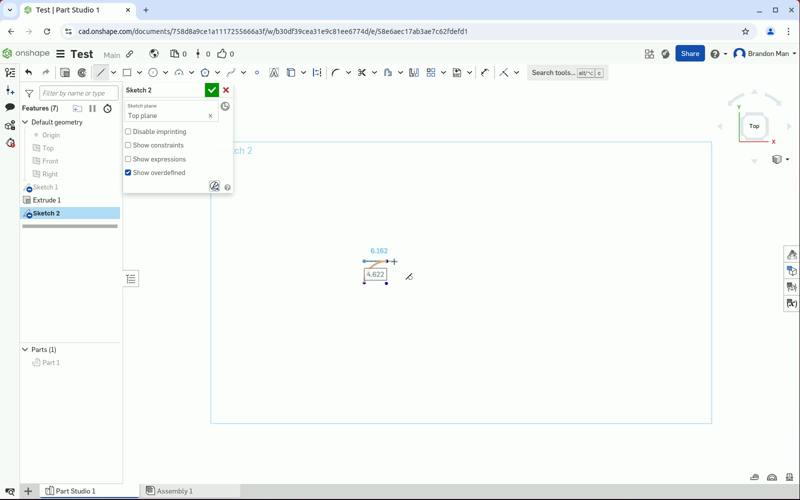
mouse_move(364, 282)
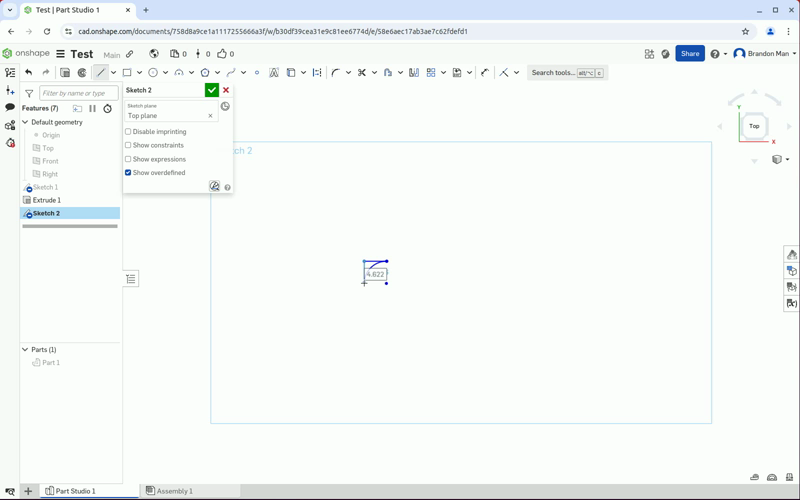
key_up(shift)
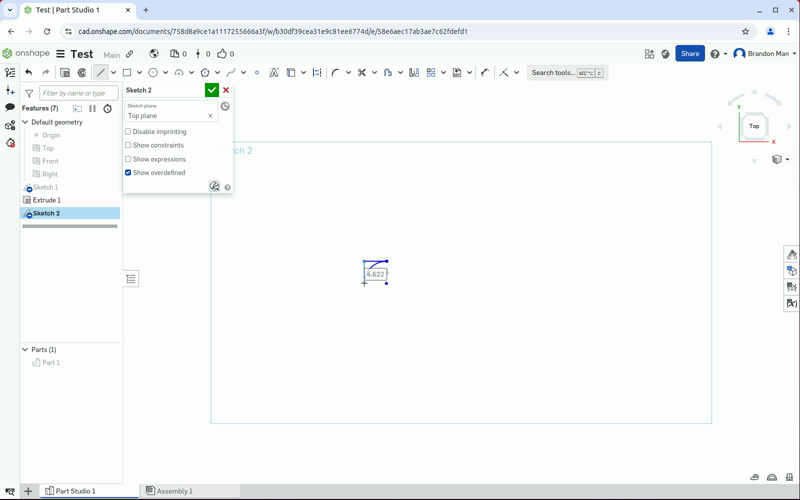
click(364, 282)
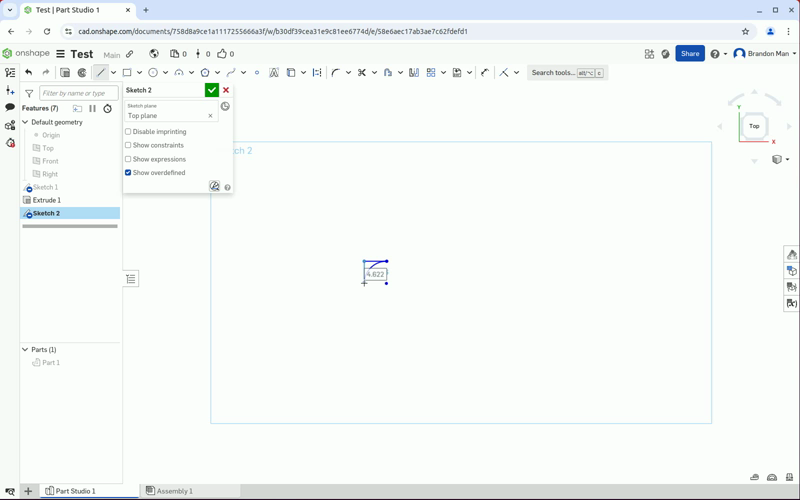
key(esc)
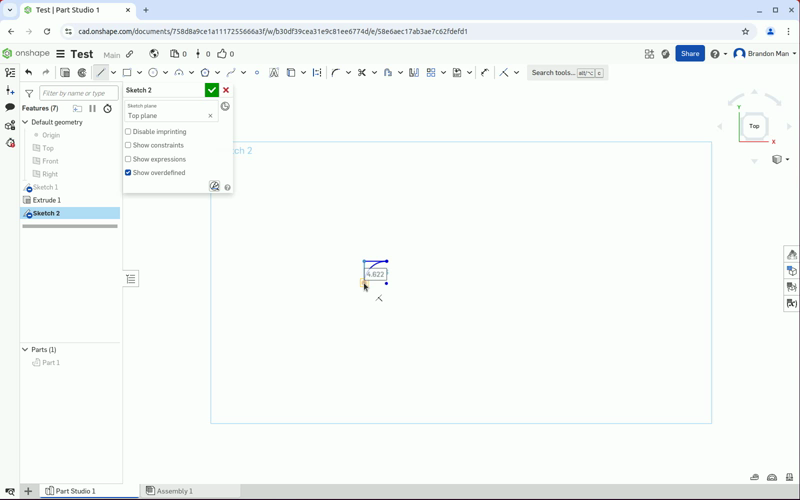
mouse_move(372, 262)
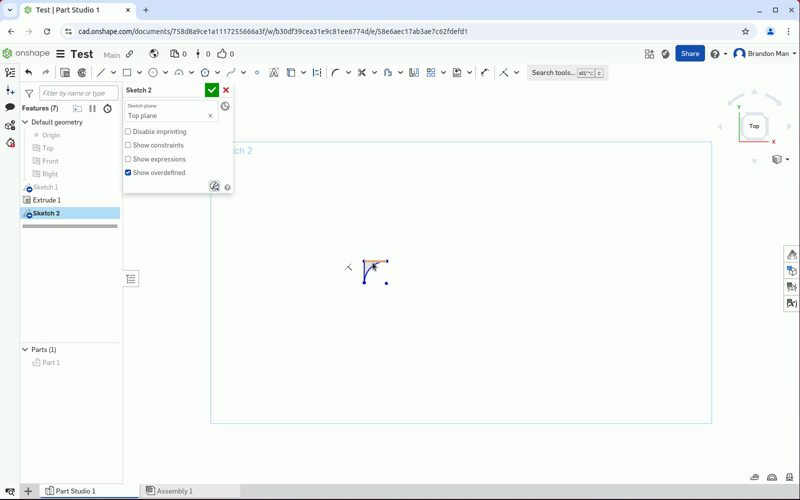
scroll(6)
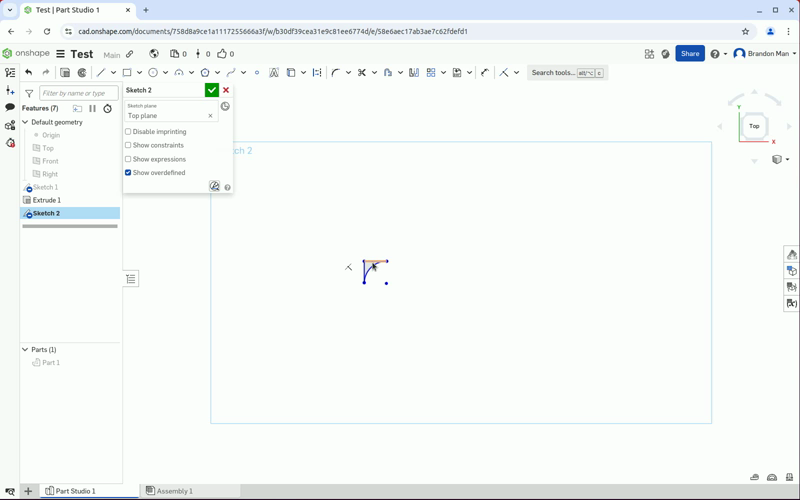
scroll(6)
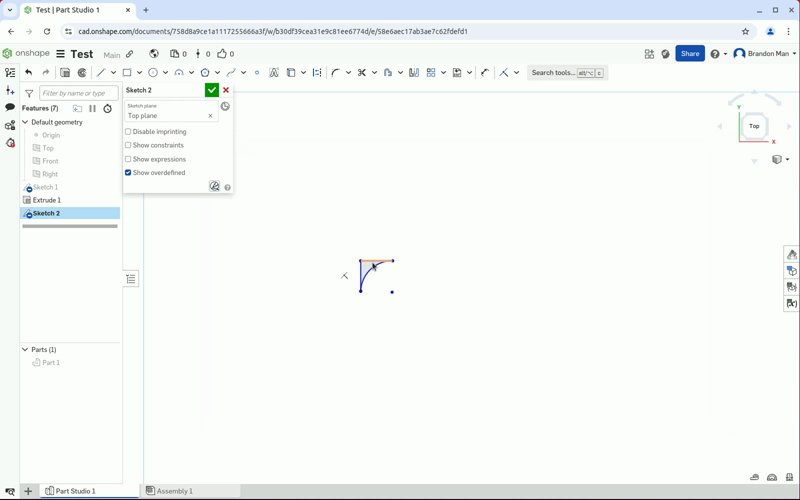
scroll(6)
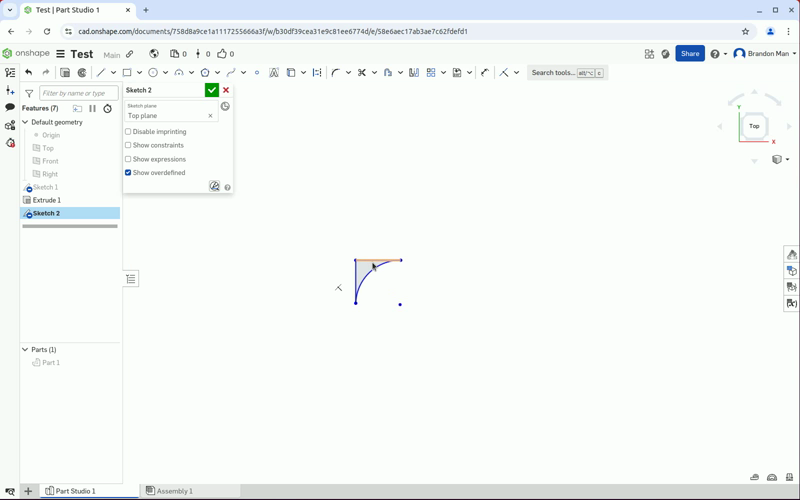
scroll(6)
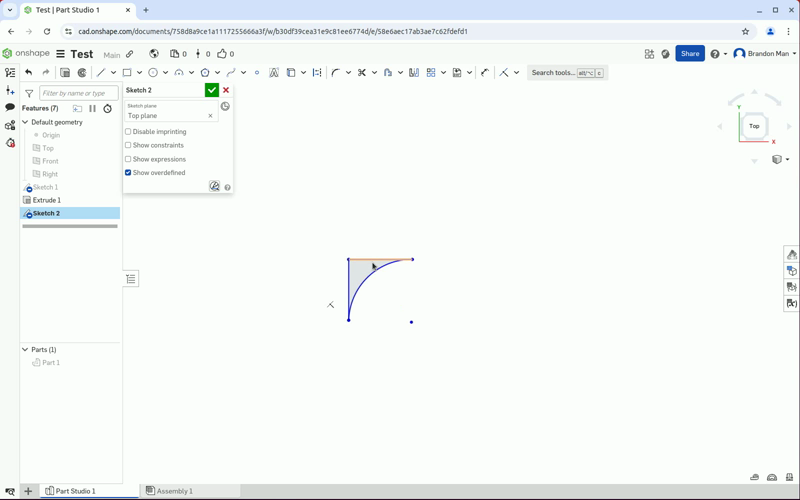
scroll(6)
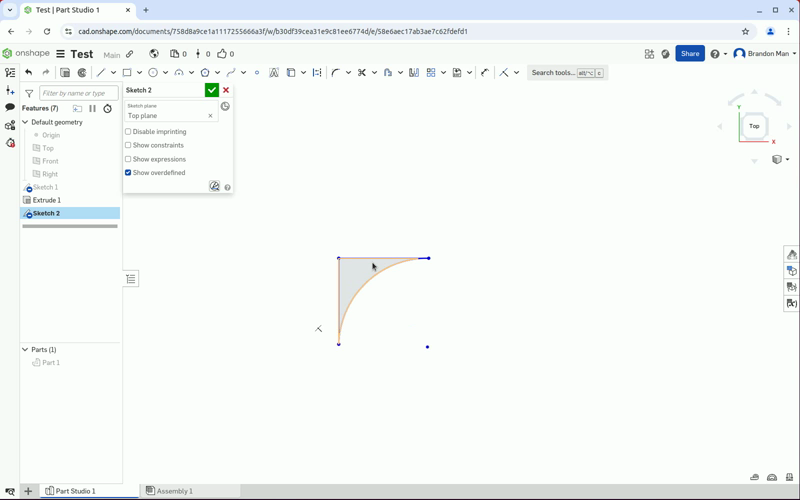
scroll(6)
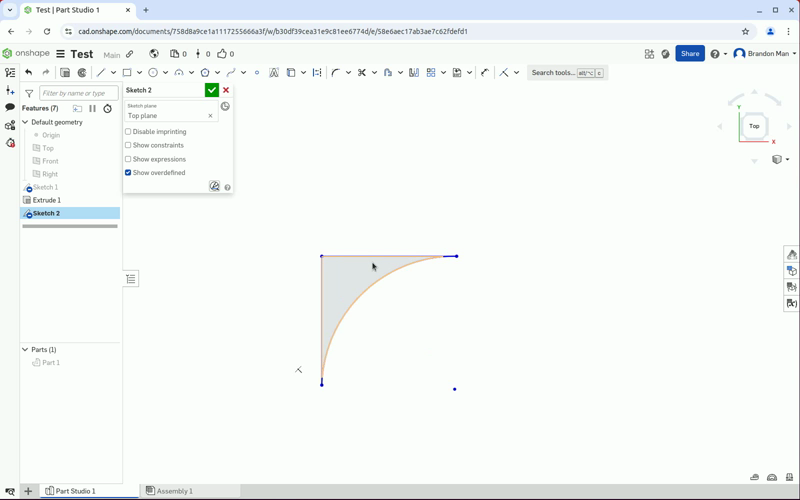
scroll(6)
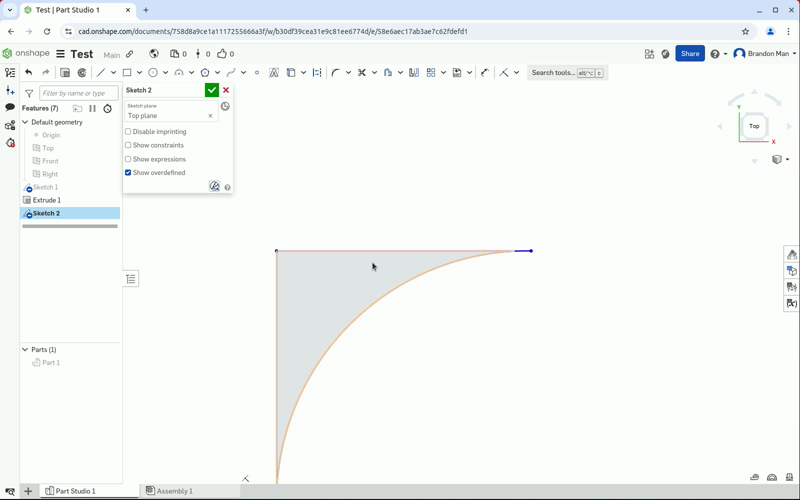
click(372, 262)
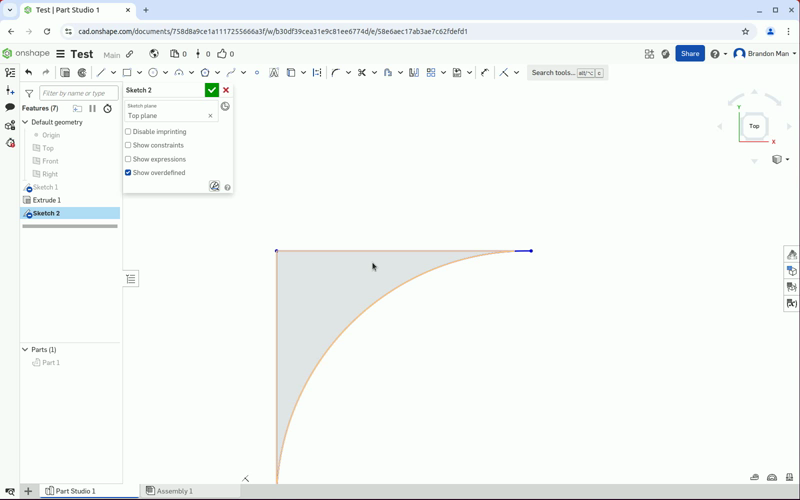
scroll(-6)
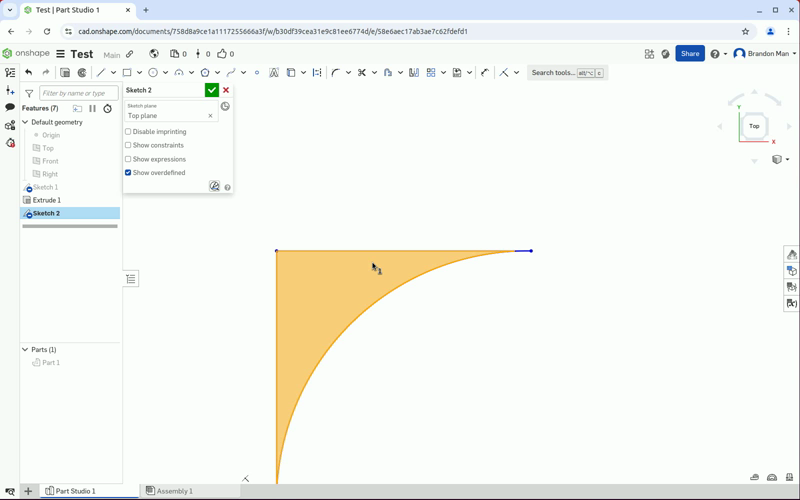
scroll(-6)
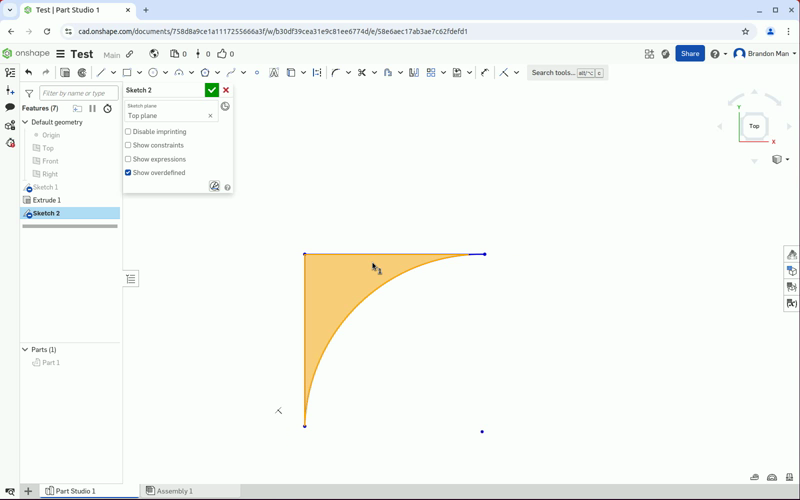
scroll(-6)
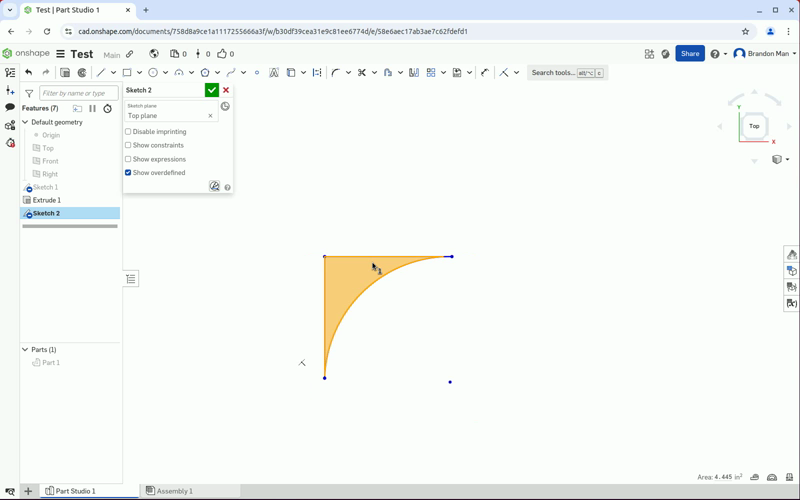
scroll(-6)
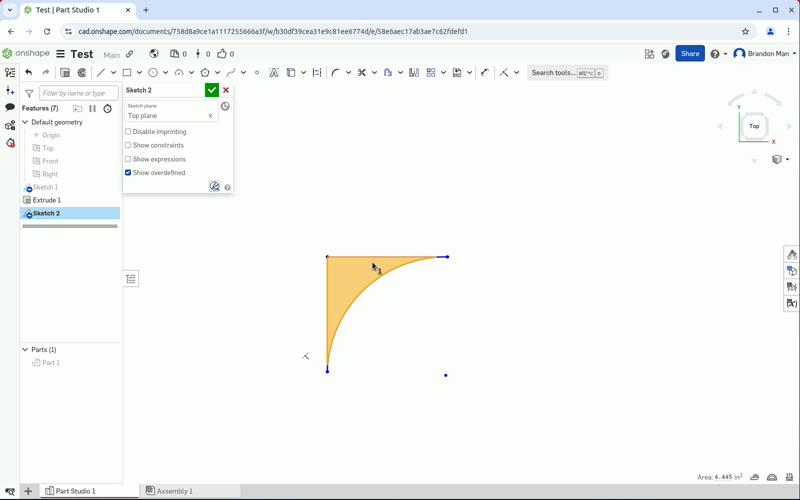
scroll(-6)
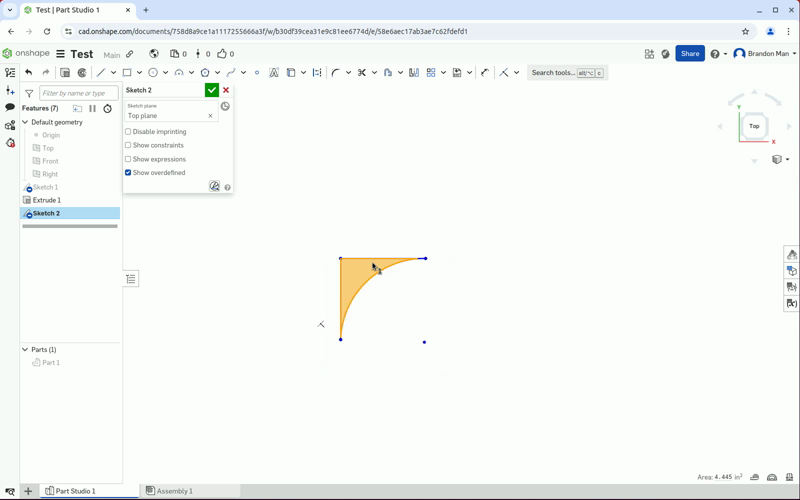
scroll(-6)
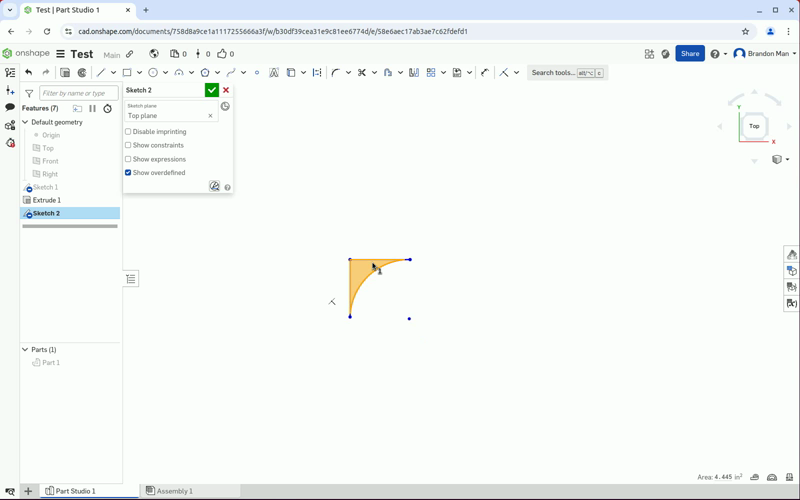
scroll(-6)
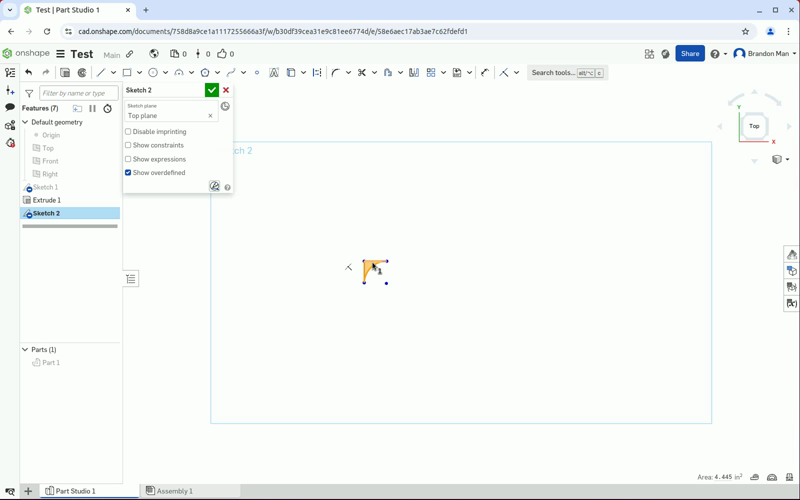
mouse_move(73, 352)
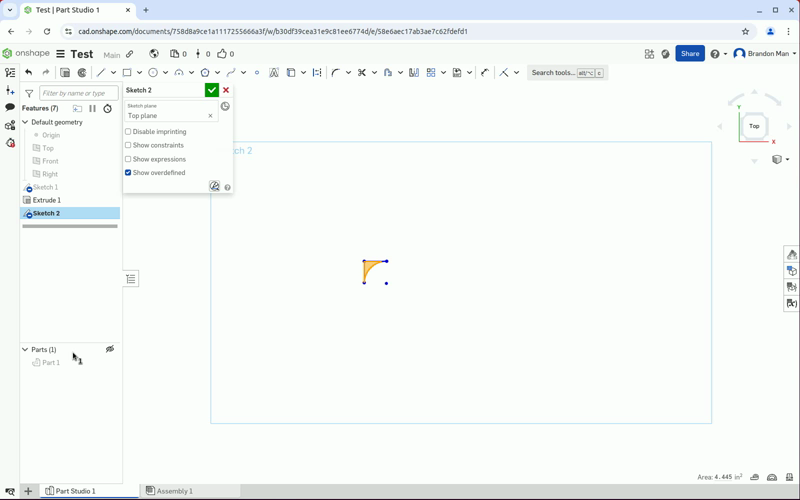
key(shift+y)
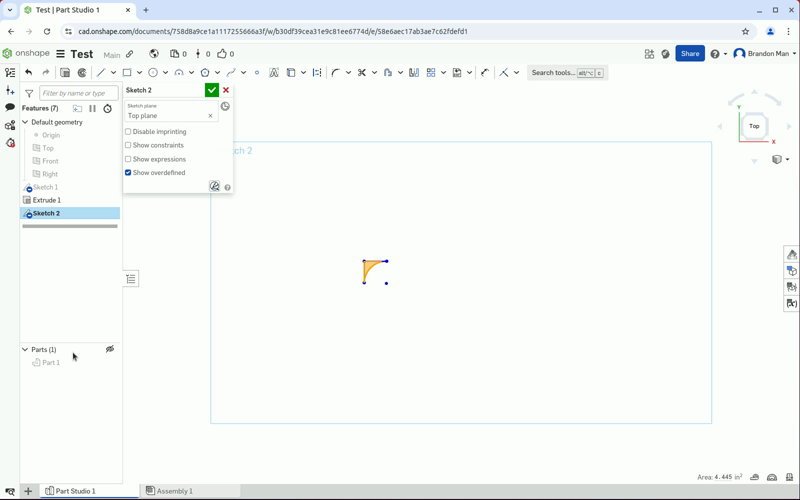
key(shift+e)
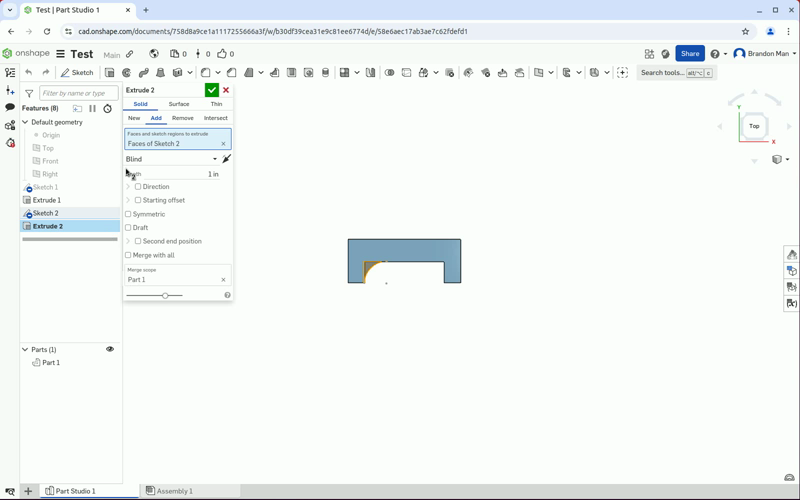
mouse_move(143, 106)
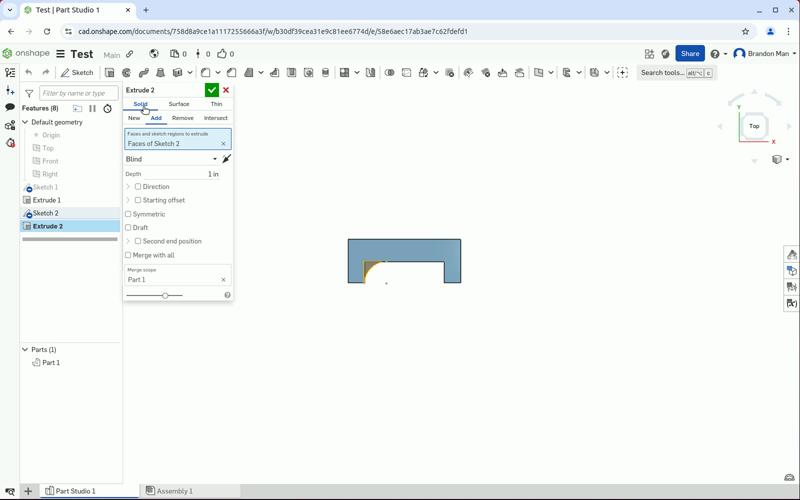
click(143, 106)
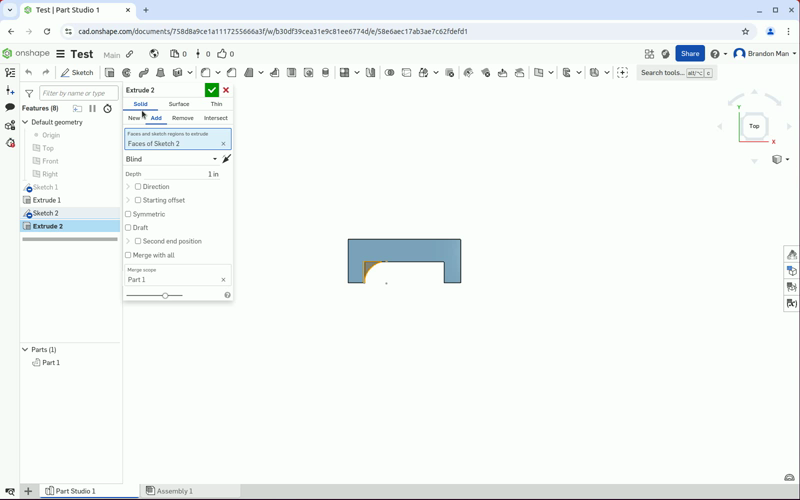
mouse_move(137, 120)
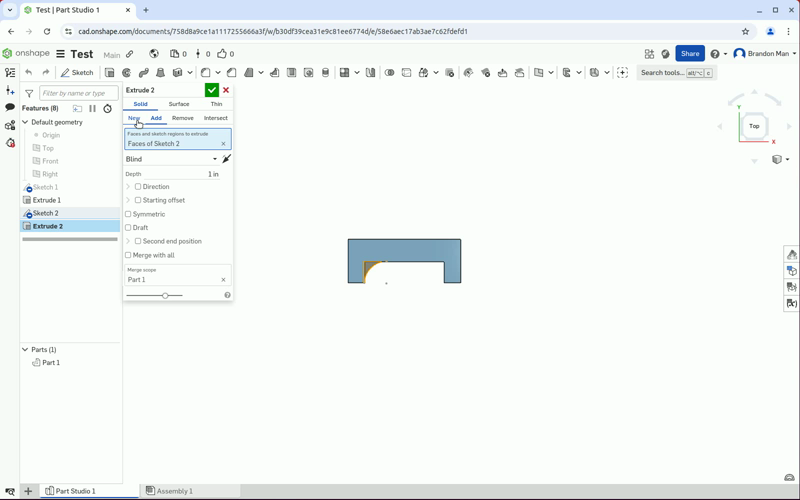
click(137, 120)
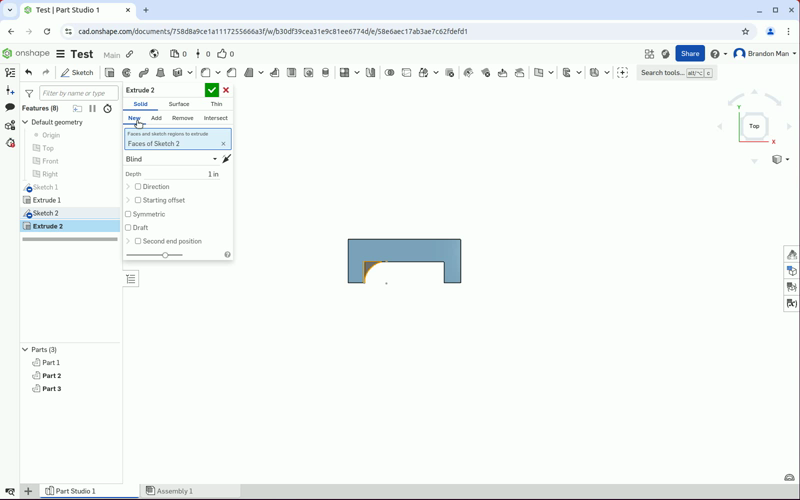
key(tab, 4)
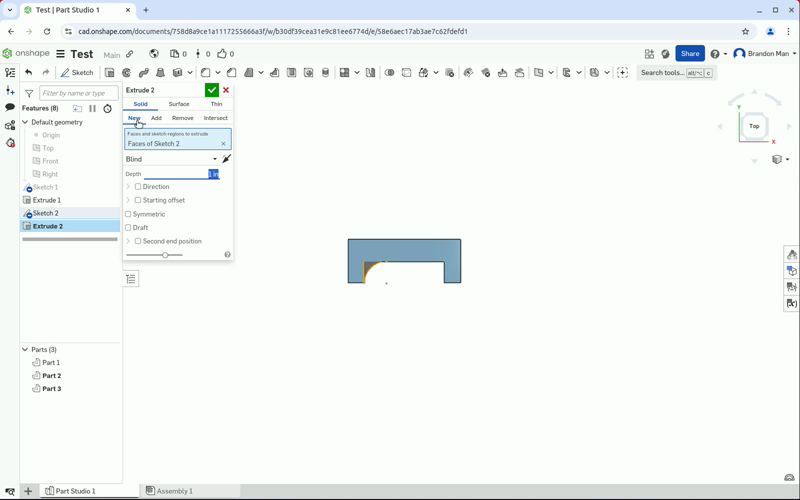
text(6.74)
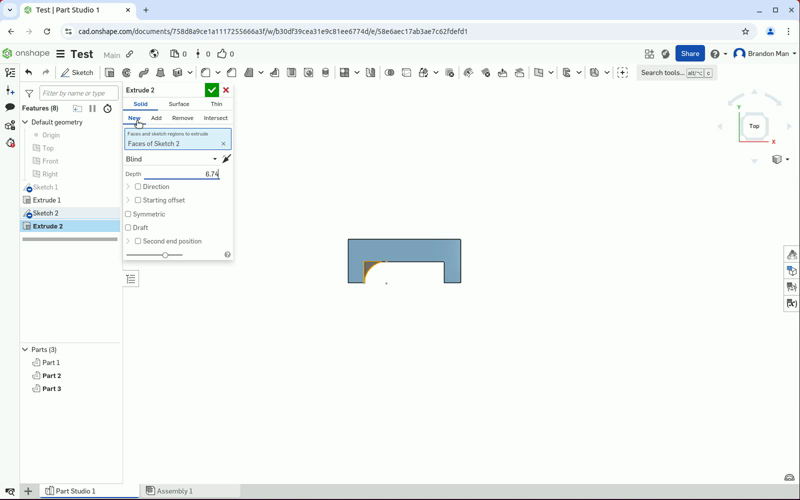
key(enter)
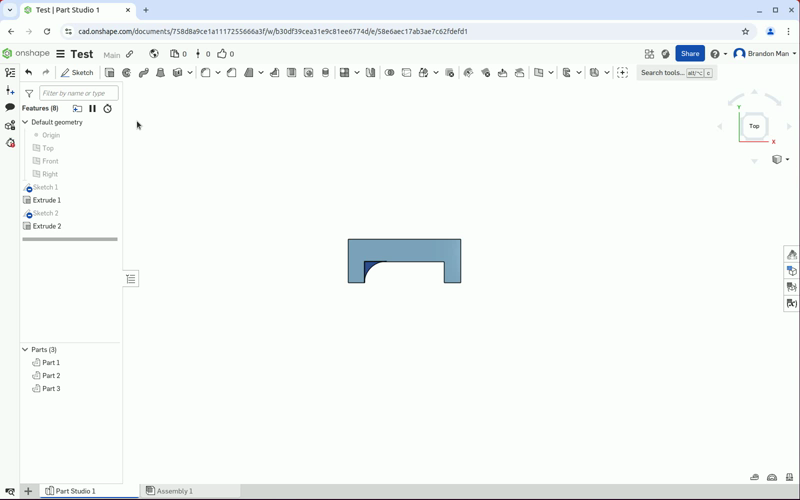
key(shift+h)
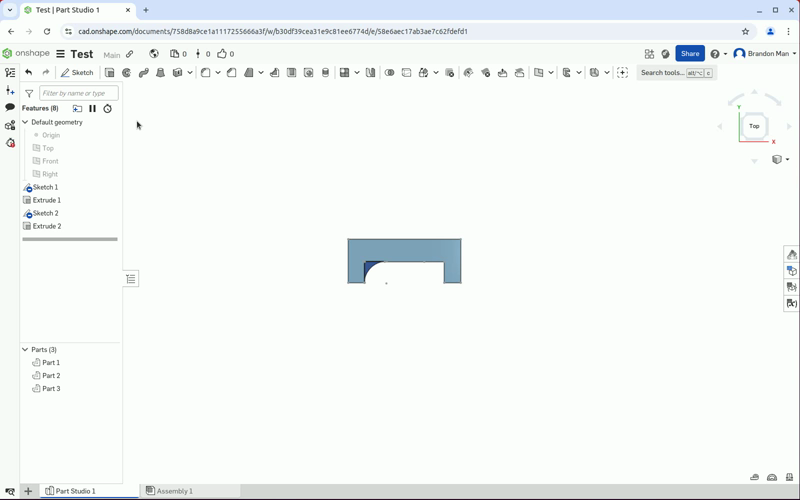
key(shift+h)
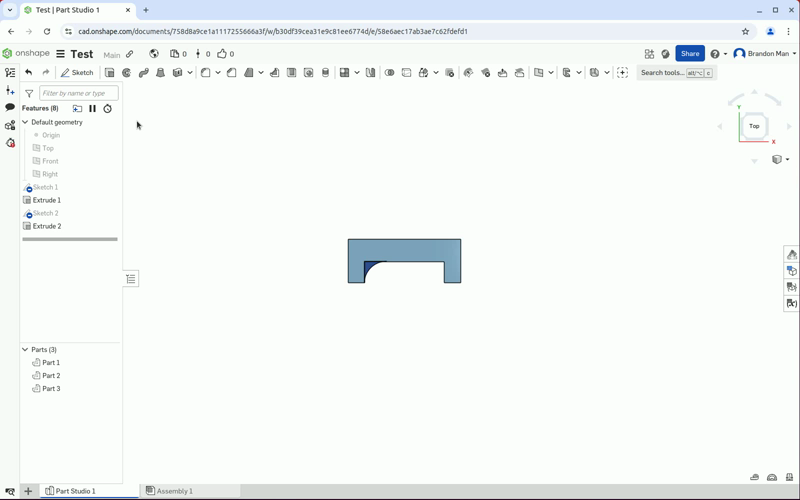
mouse_move(73, 189)
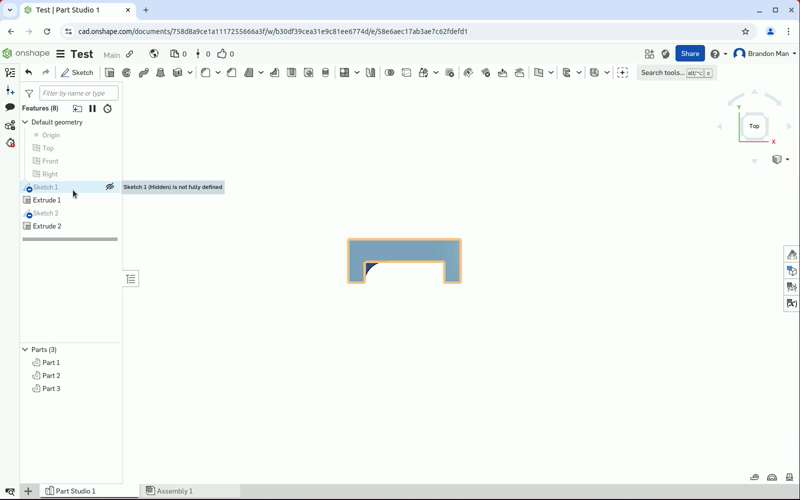
click(73, 189)
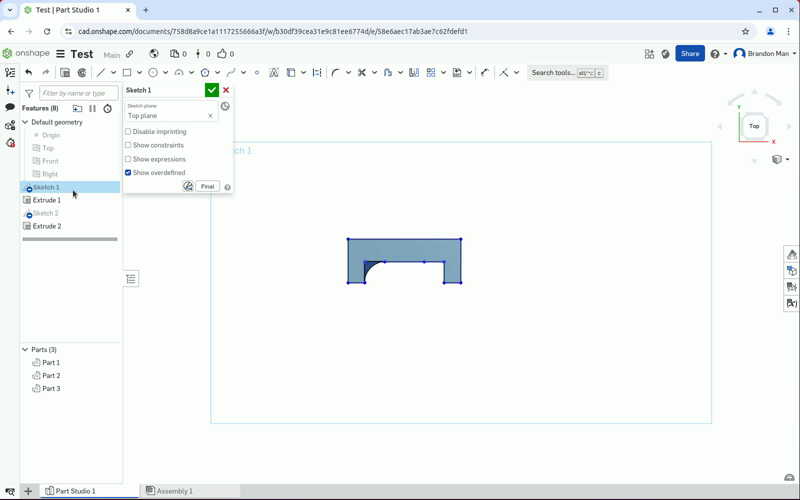
mouse_move(229, 92)
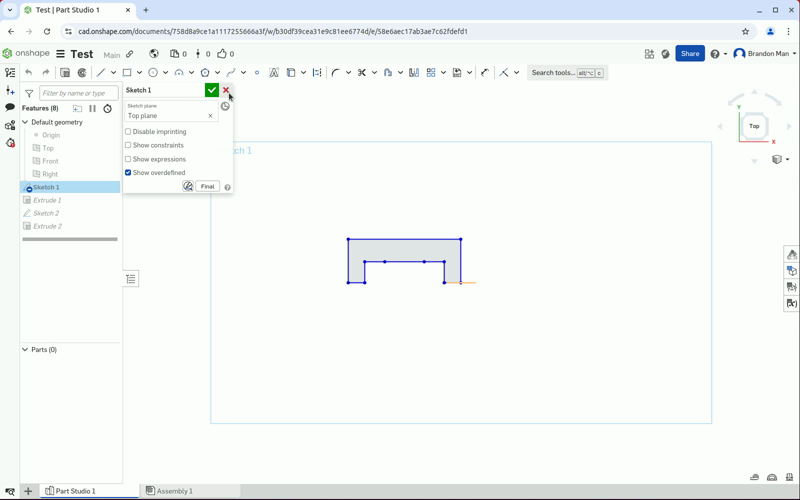
click(229, 92)
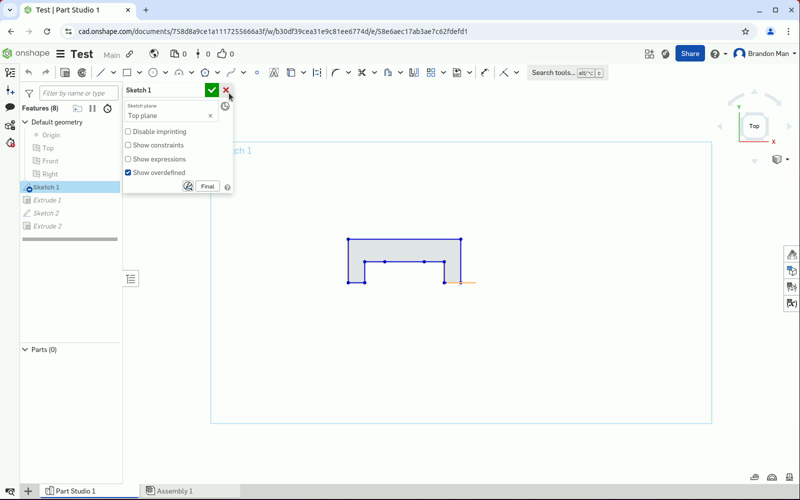
key(shift+s)
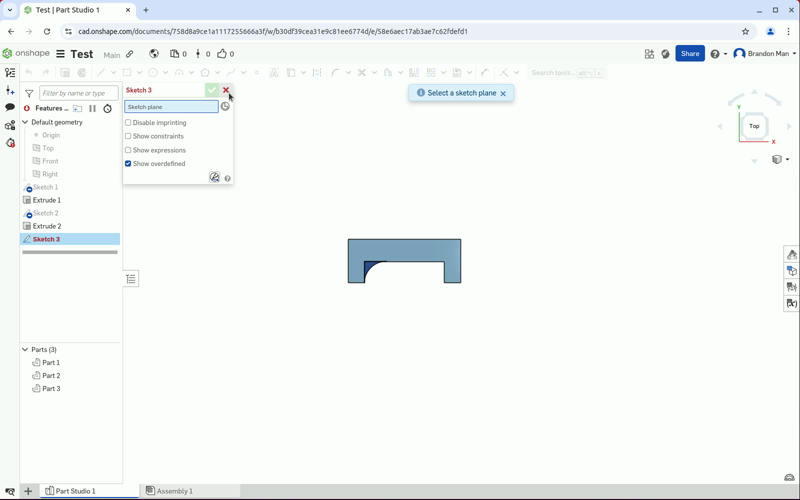
mouse_move(73, 150)
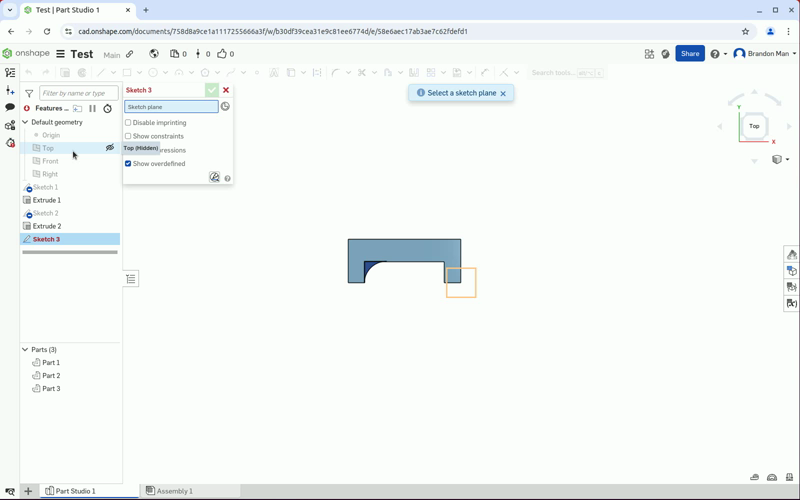
click(73, 150)
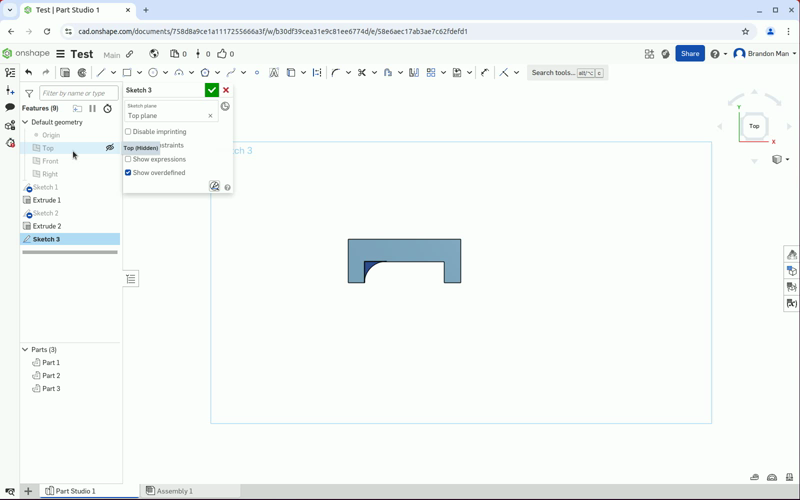
mouse_move(73, 352)
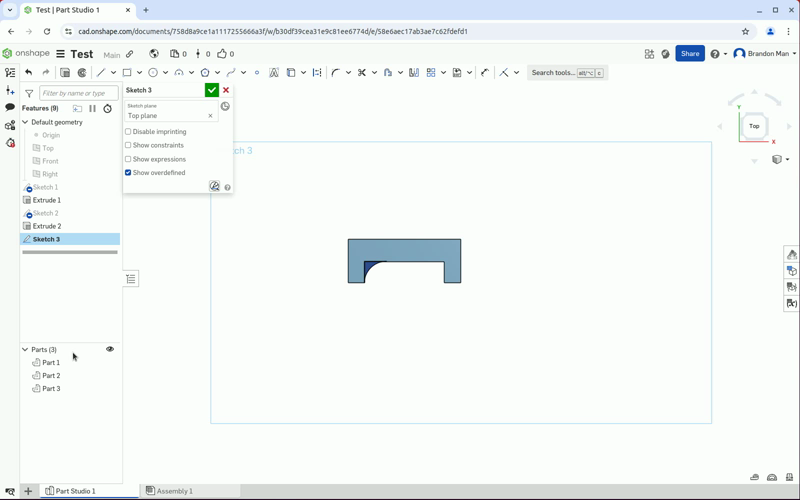
key(y)
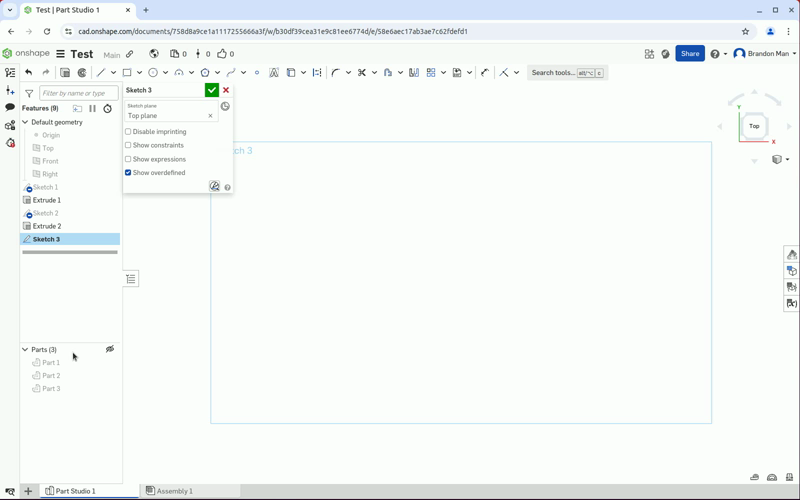
key(a)
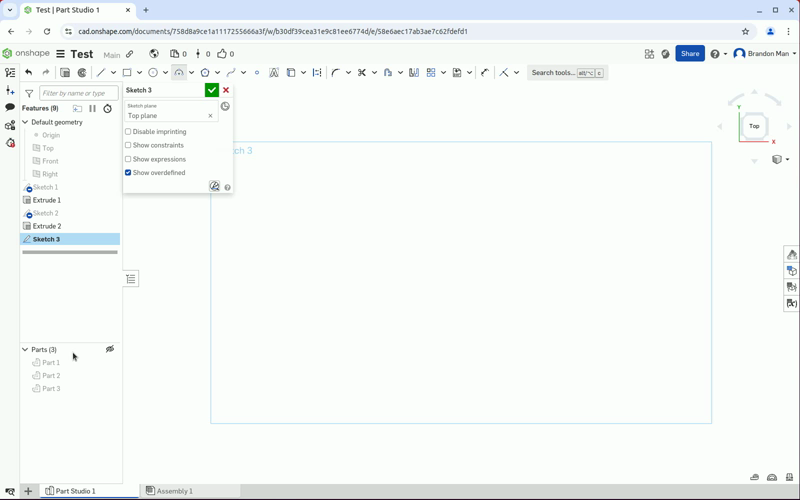
key_down(shift)
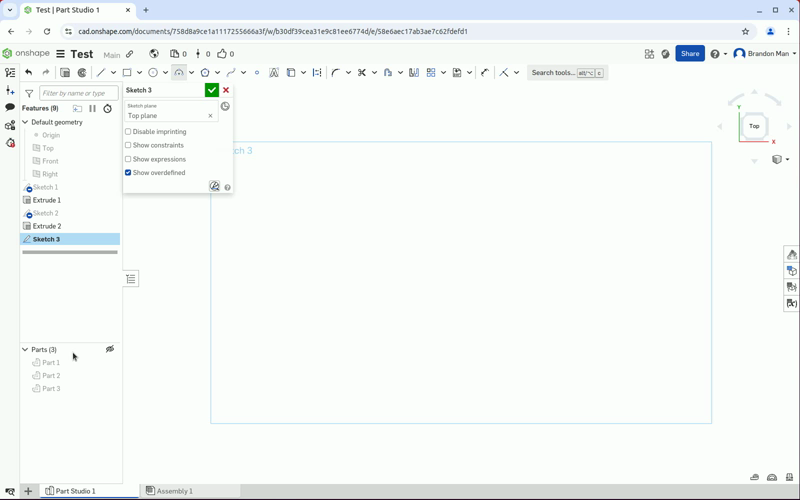
mouse_move(423, 261)
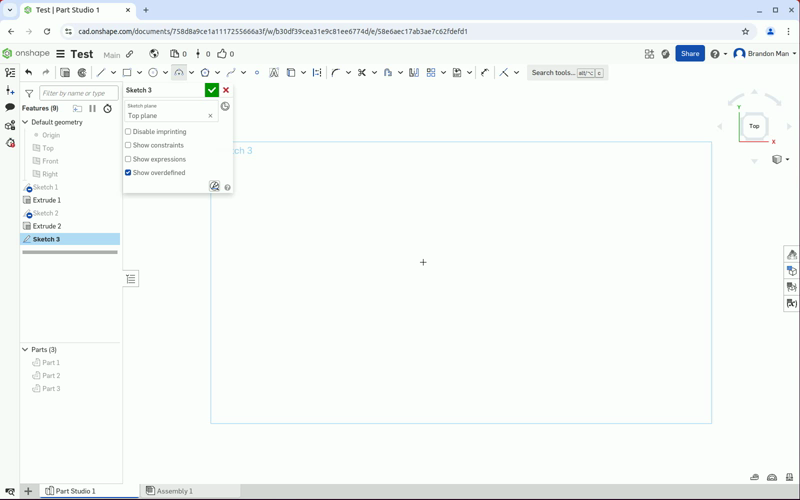
click(423, 261)
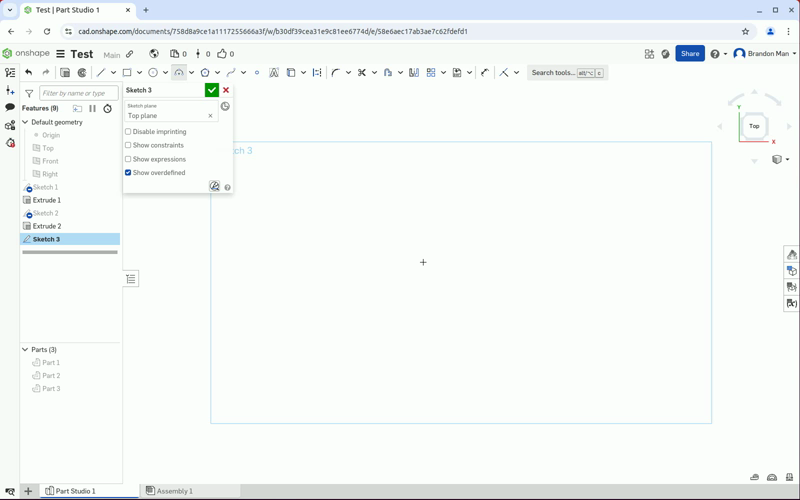
key_up(shift)
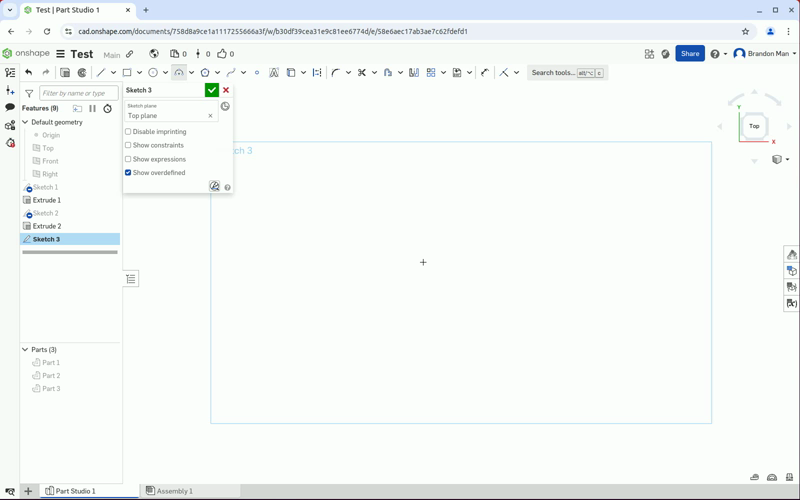
key_down(shift)
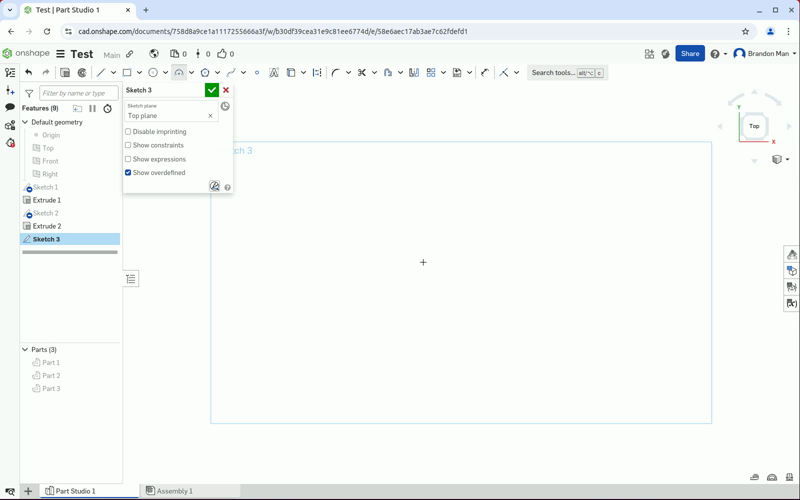
mouse_move(445, 283)
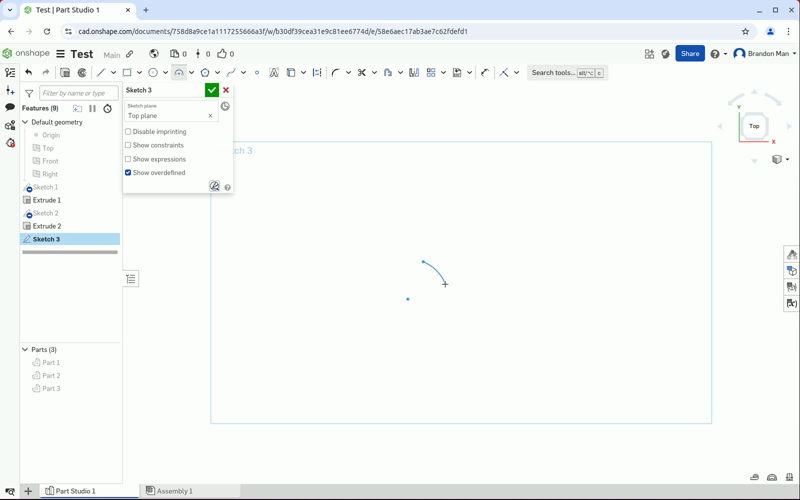
click(445, 283)
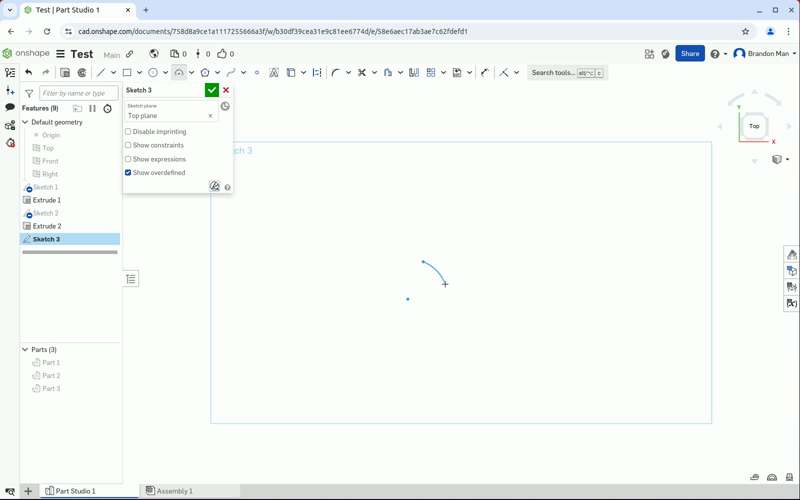
mouse_move(438, 268)
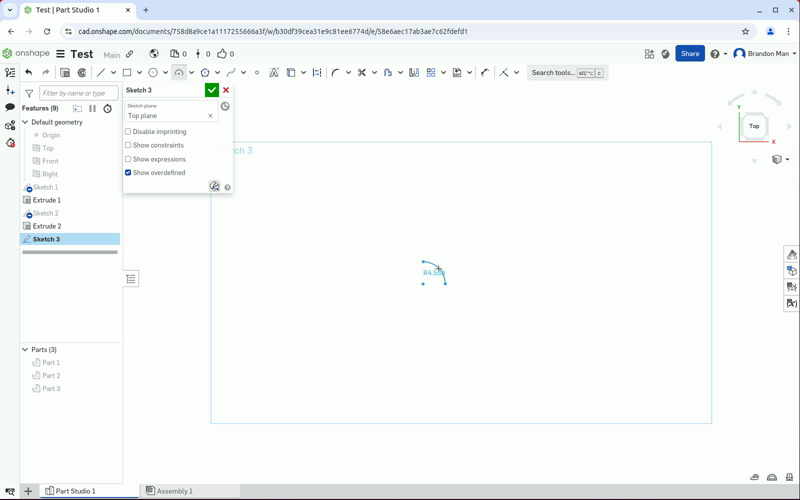
click(438, 268)
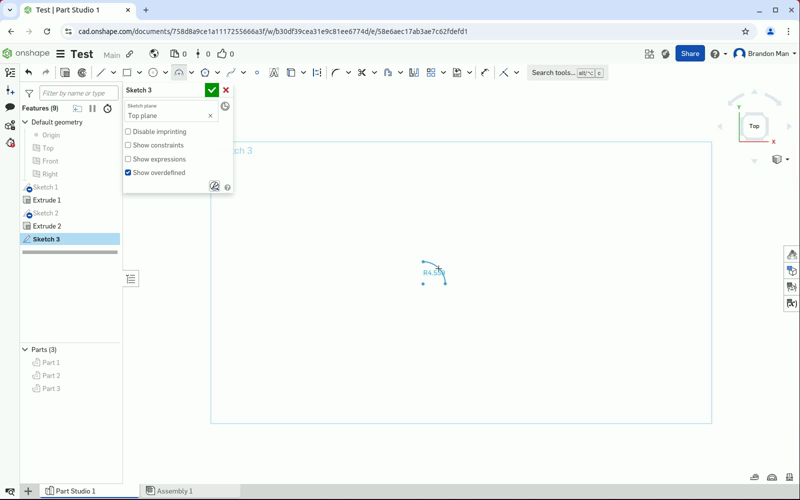
key_up(shift)
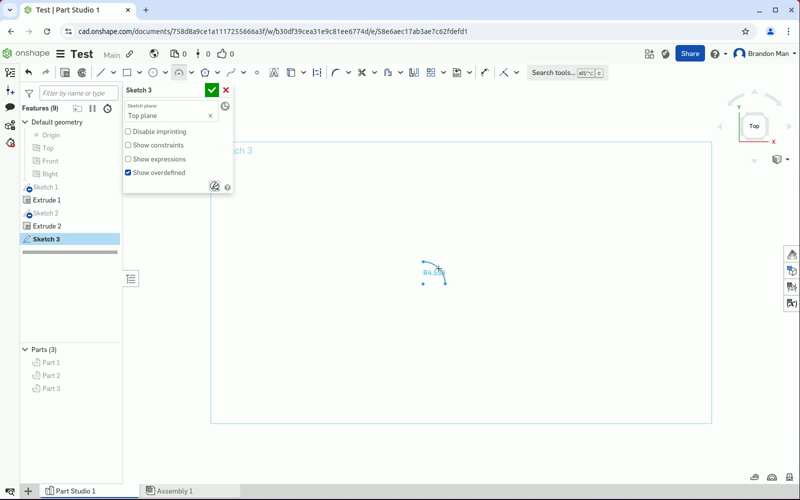
key(esc)
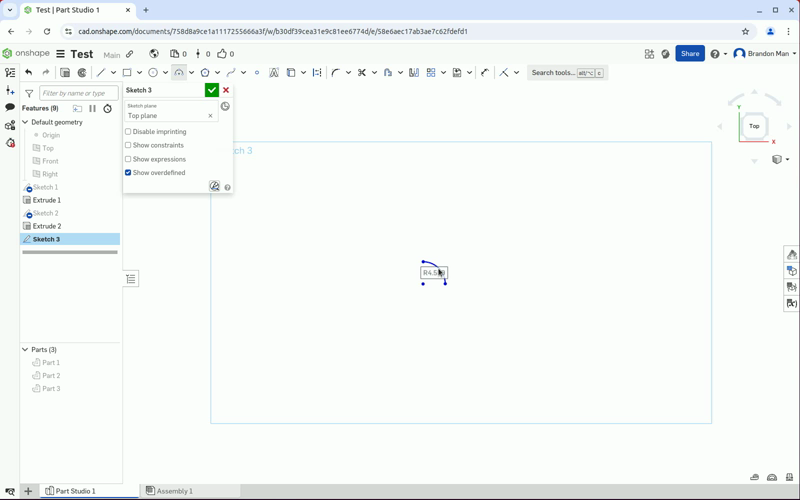
key(l)
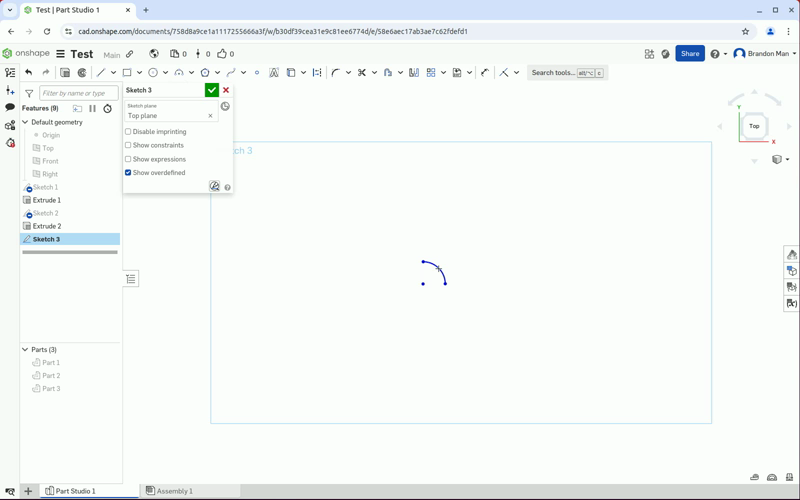
mouse_move(445, 283)
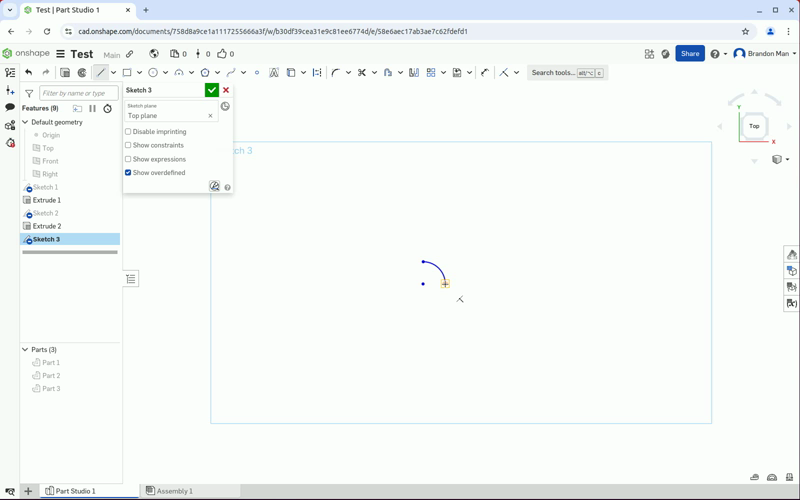
click(445, 283)
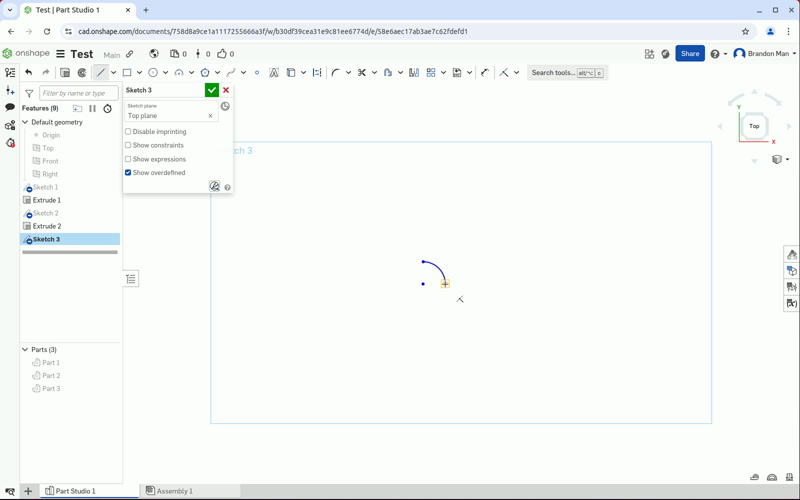
key_down(shift)
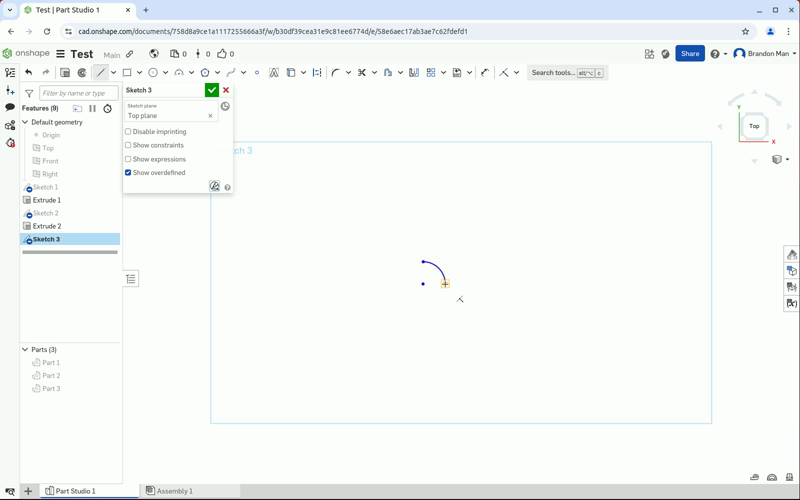
mouse_move(475, 283)
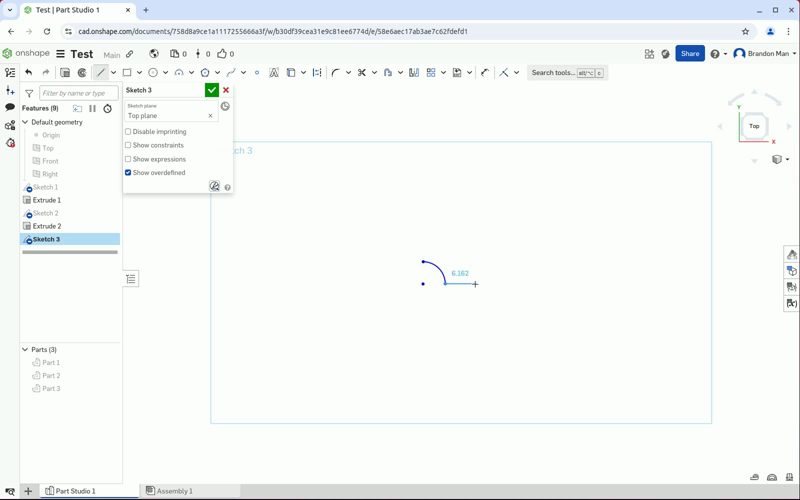
mouse_move(445, 261)
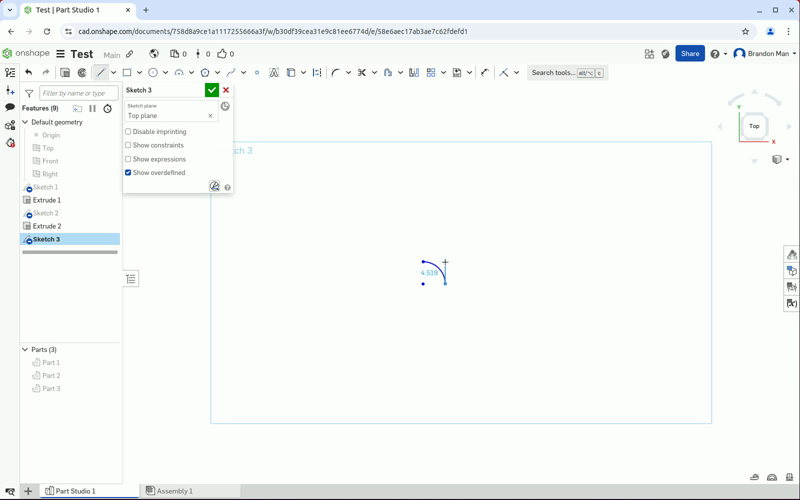
click(445, 261)
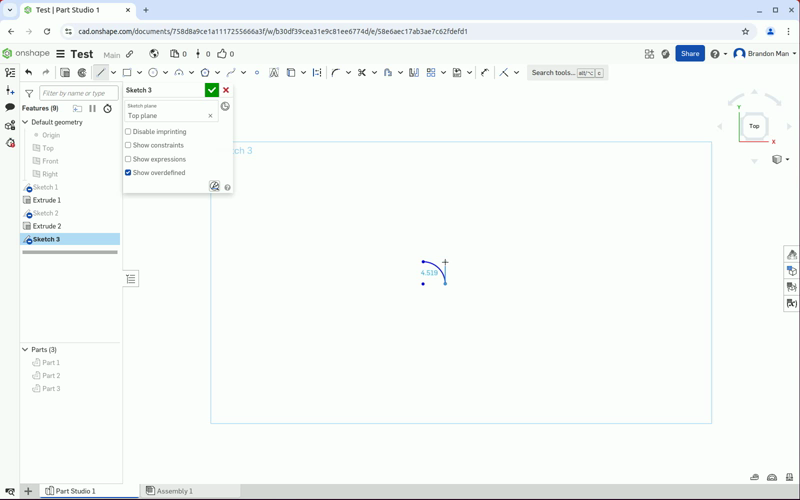
key_up(shift)
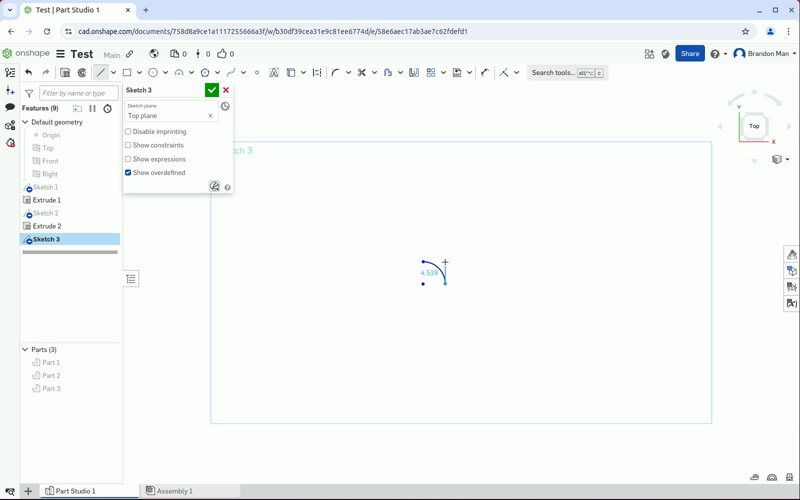
mouse_move(475, 261)
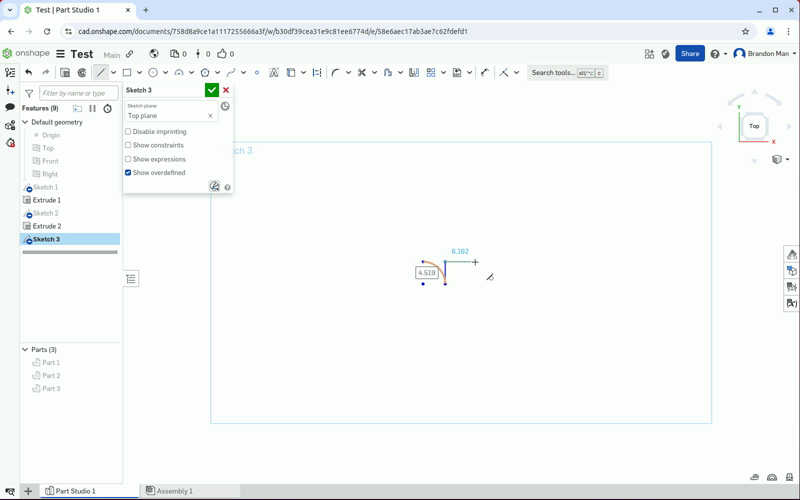
key_down(shift)
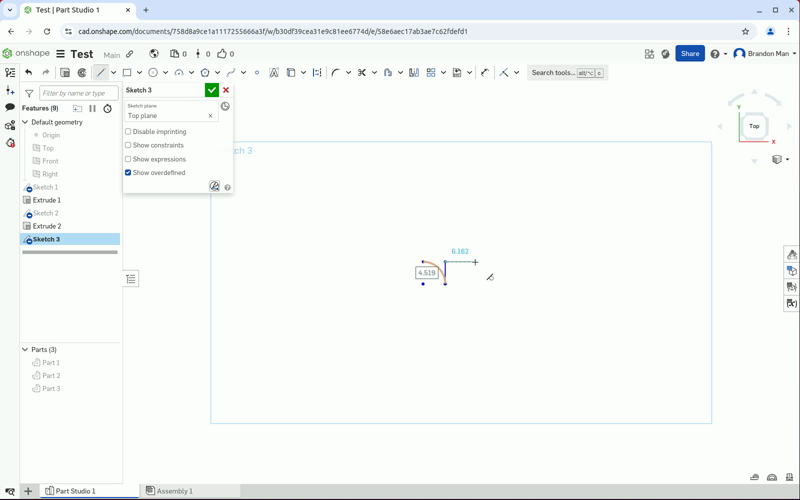
mouse_move(423, 261)
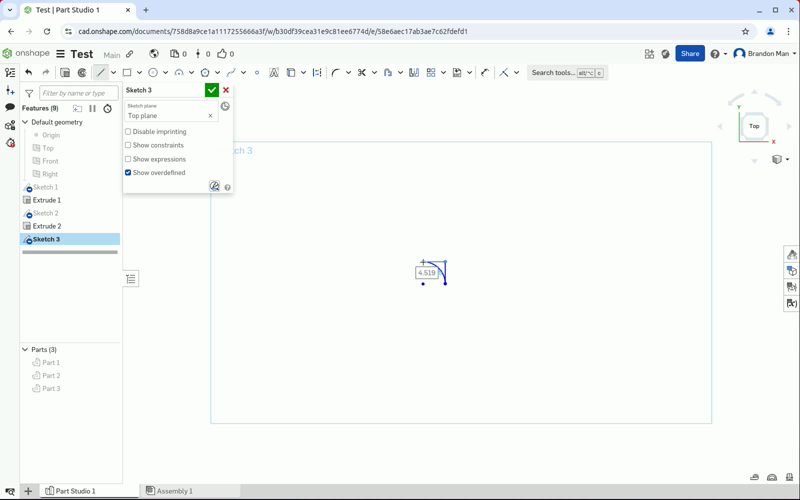
key_up(shift)
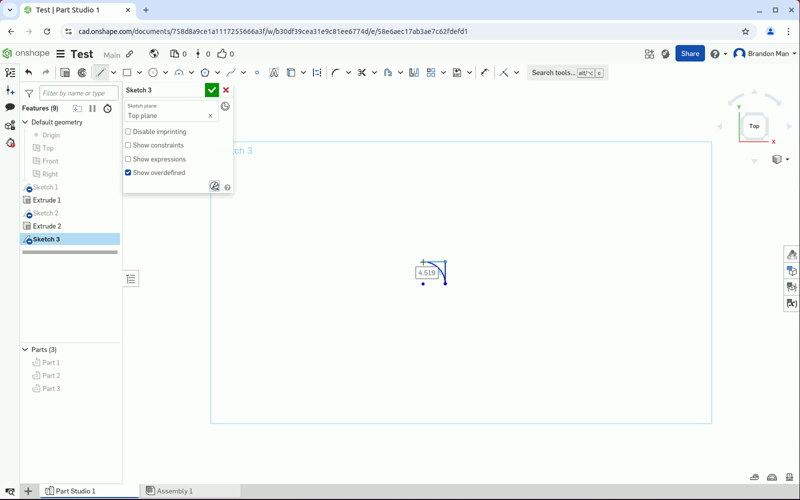
click(423, 261)
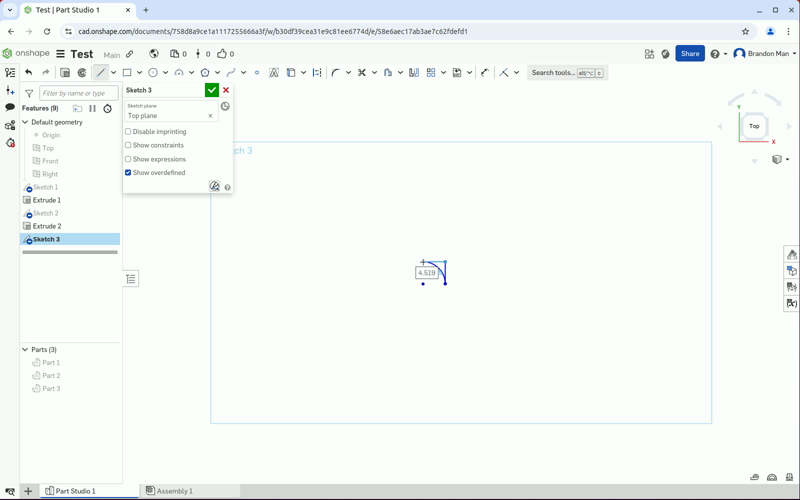
key(esc)
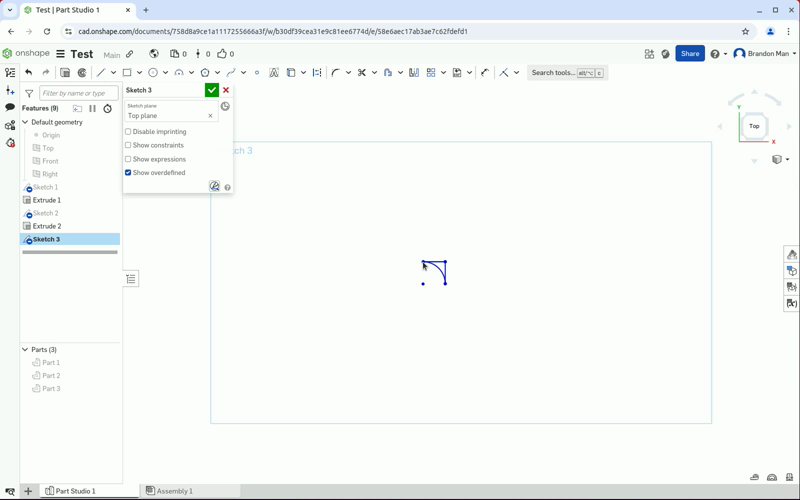
mouse_move(445, 275)
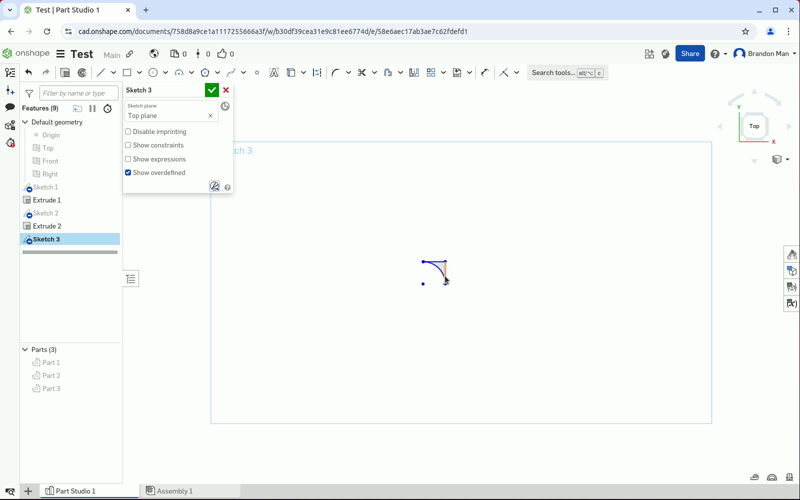
scroll(6)
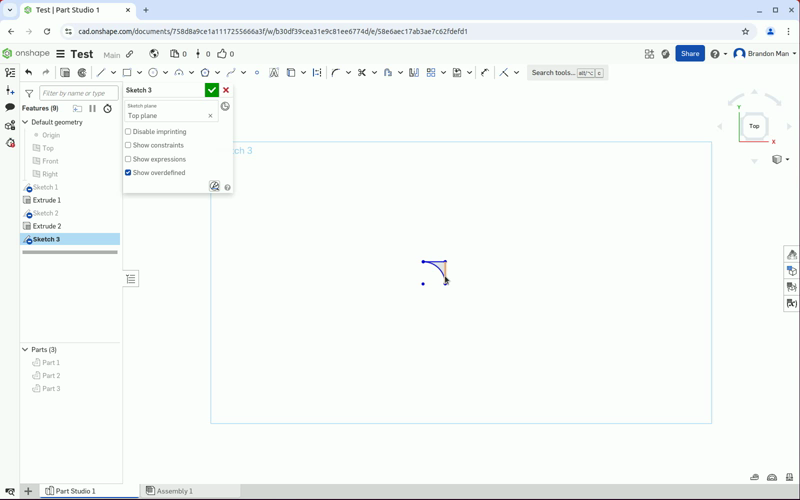
scroll(6)
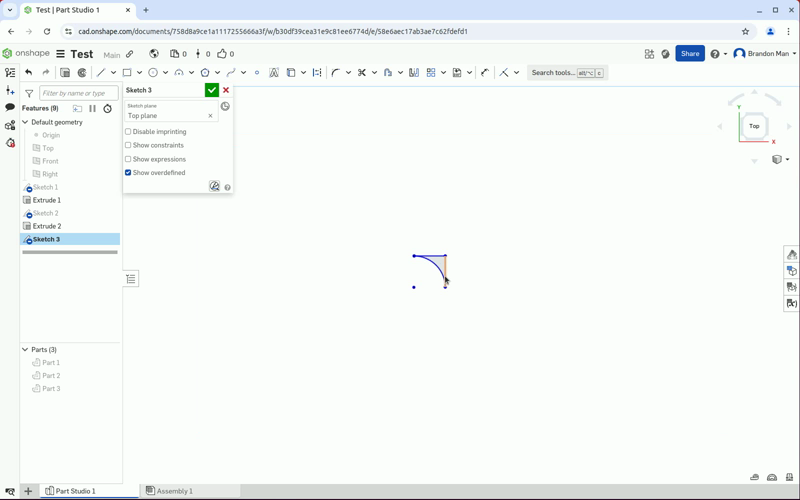
scroll(6)
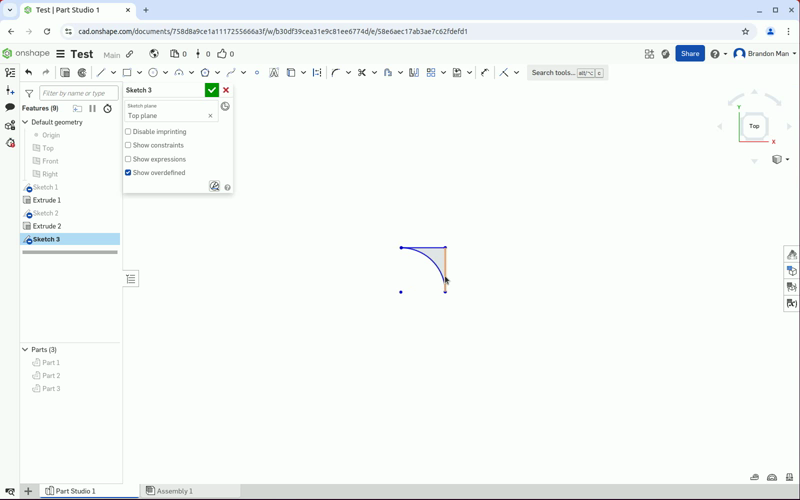
scroll(6)
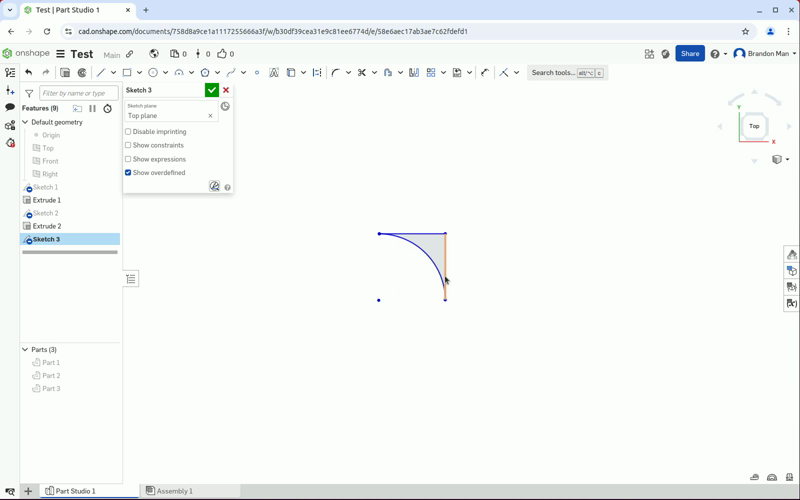
scroll(6)
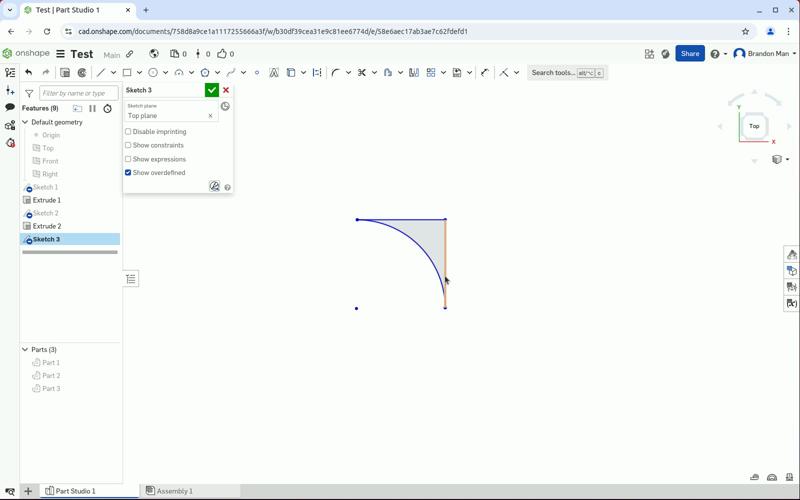
scroll(6)
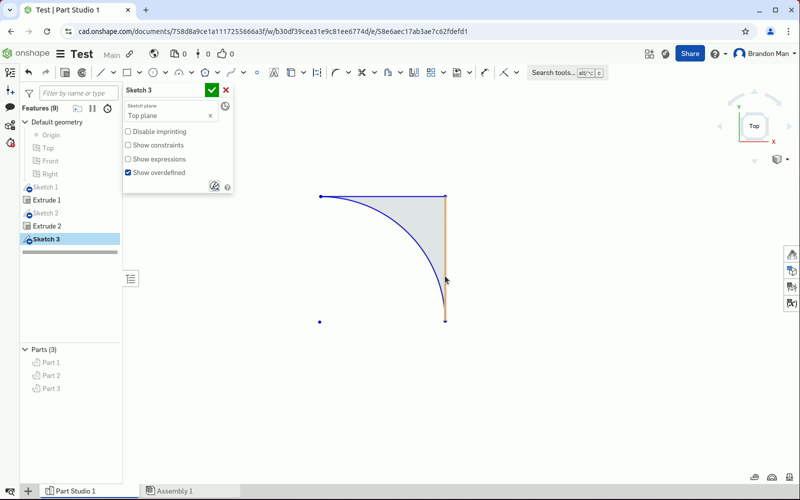
scroll(6)
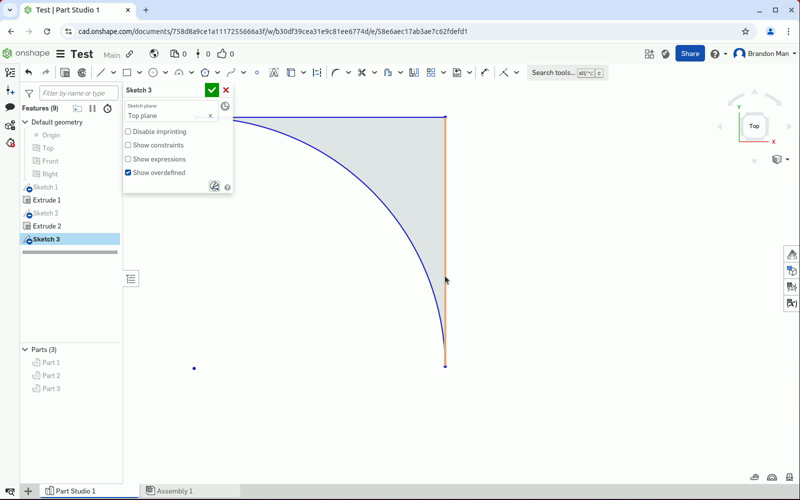
click(445, 275)
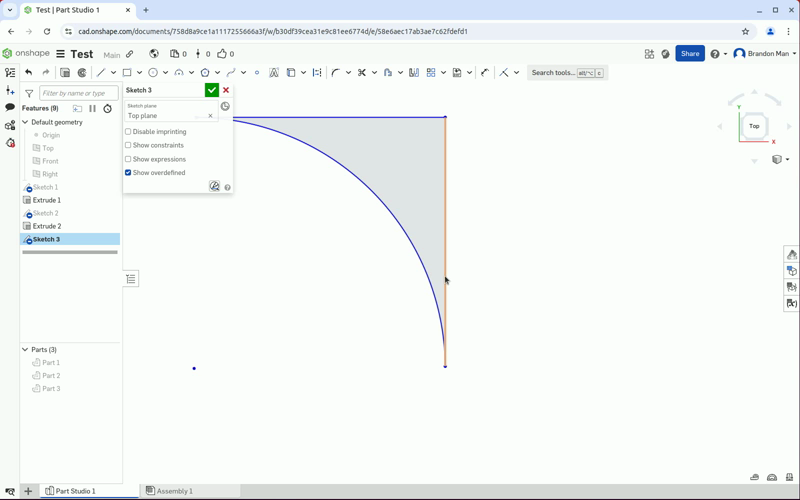
scroll(-6)
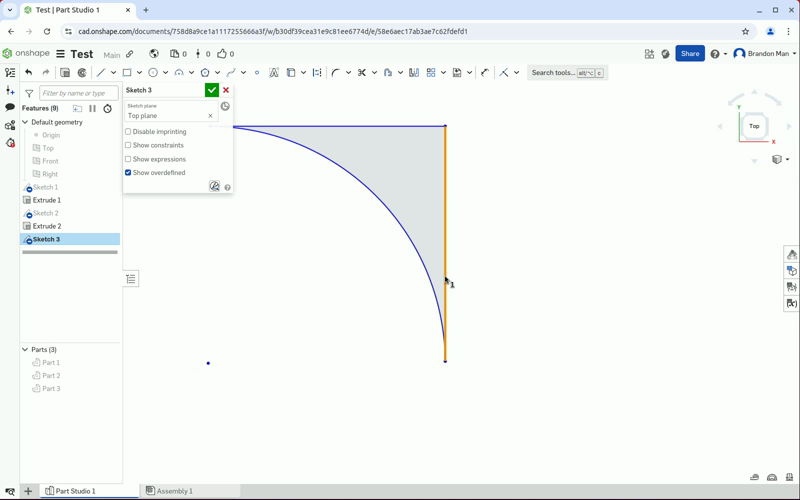
scroll(-6)
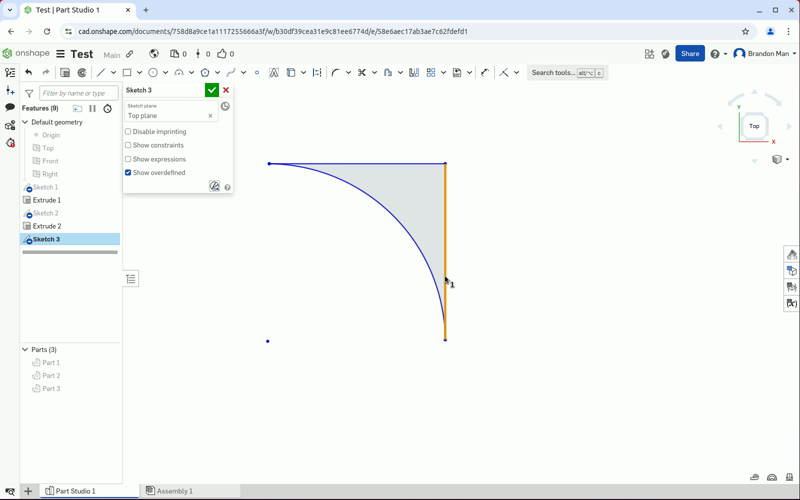
scroll(-6)
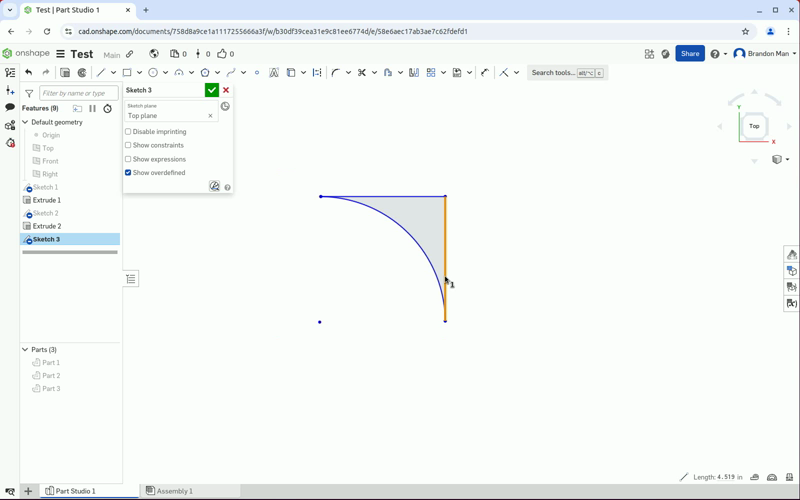
scroll(-6)
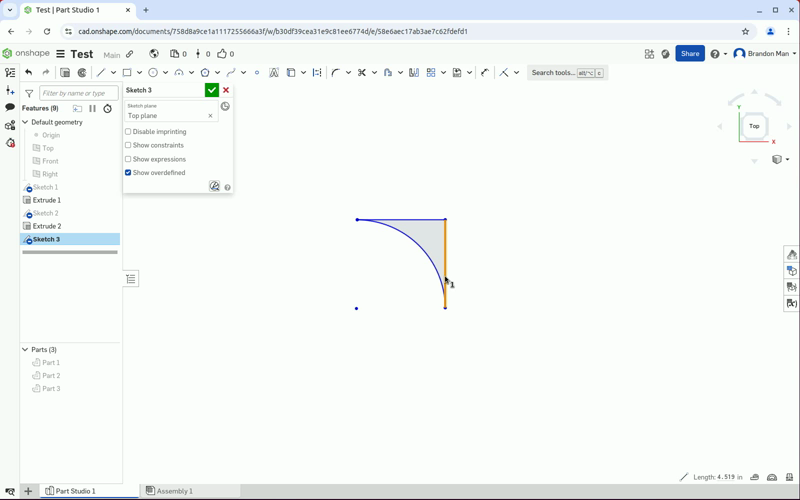
scroll(-6)
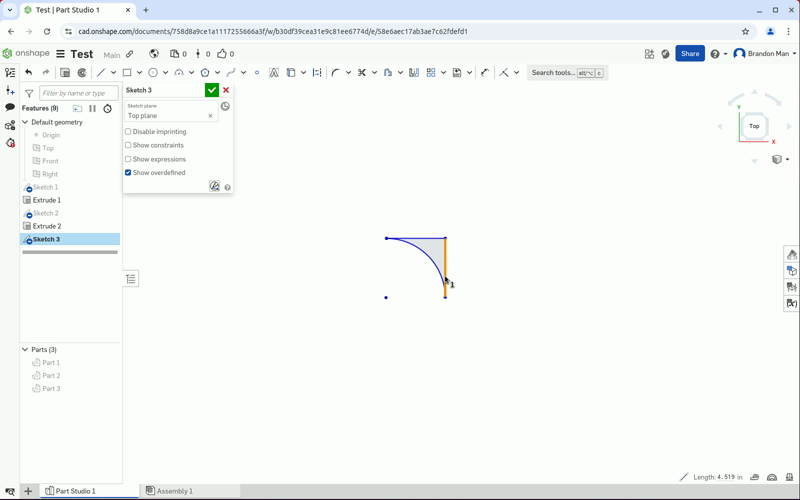
scroll(-6)
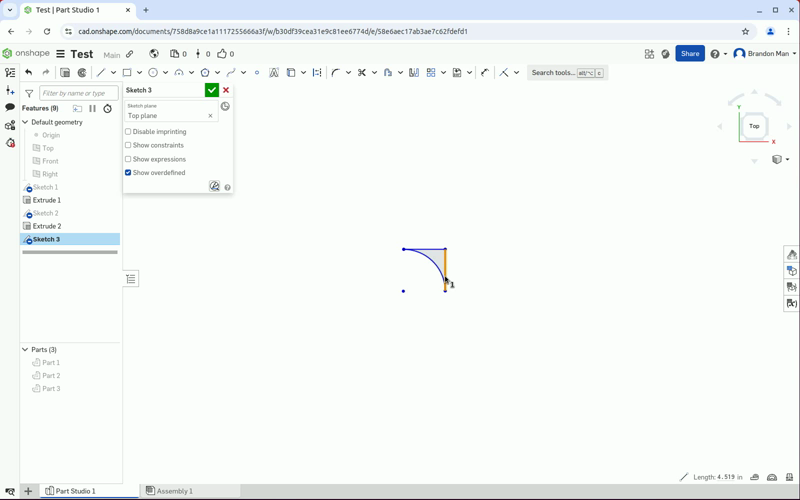
scroll(-6)
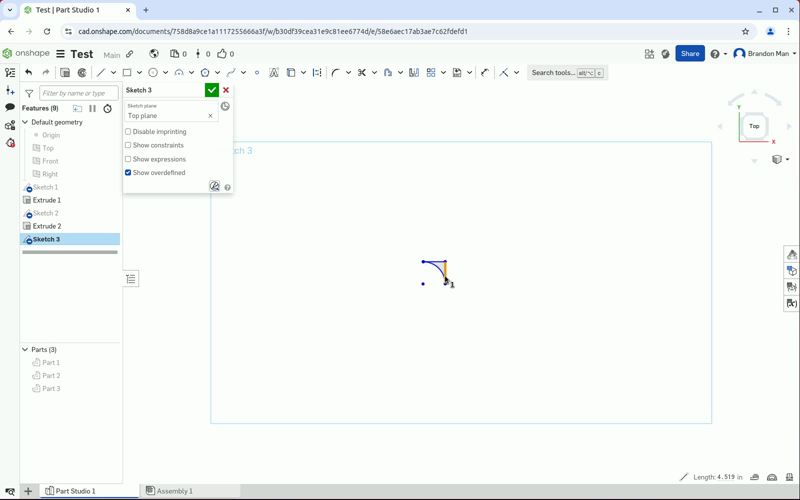
mouse_move(73, 352)
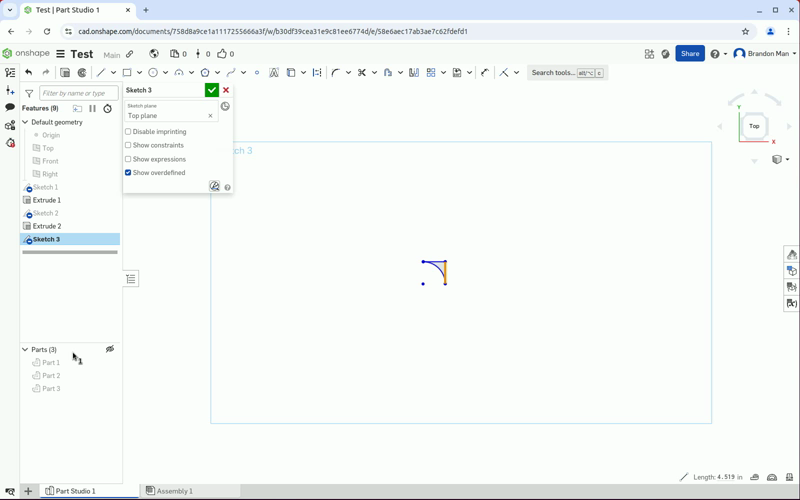
key(shift+y)
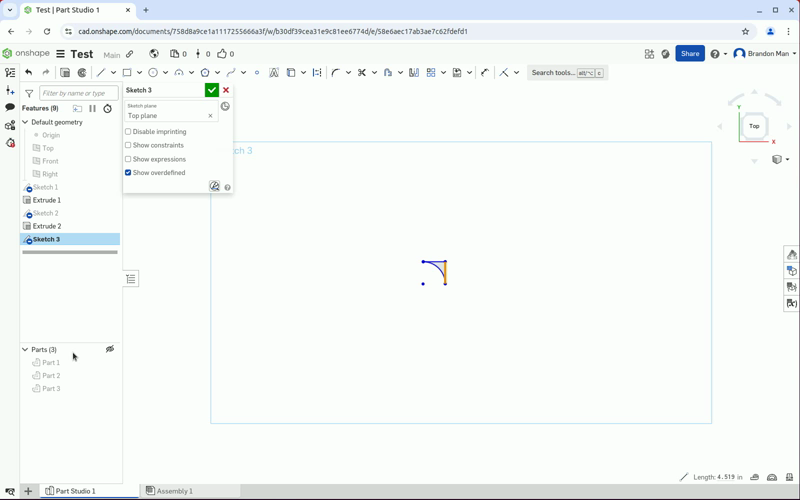
key(shift+e)
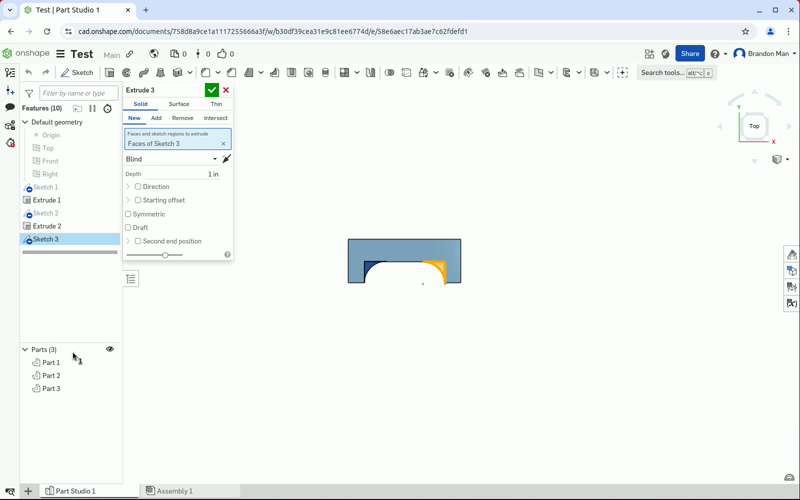
mouse_move(143, 106)
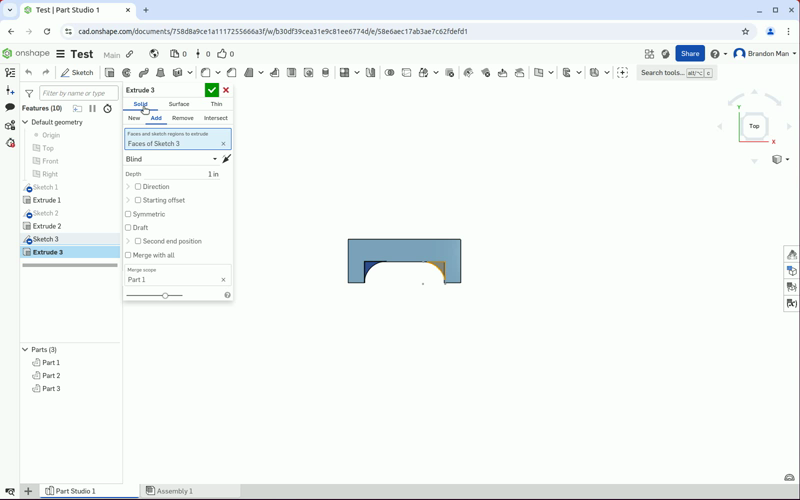
click(143, 106)
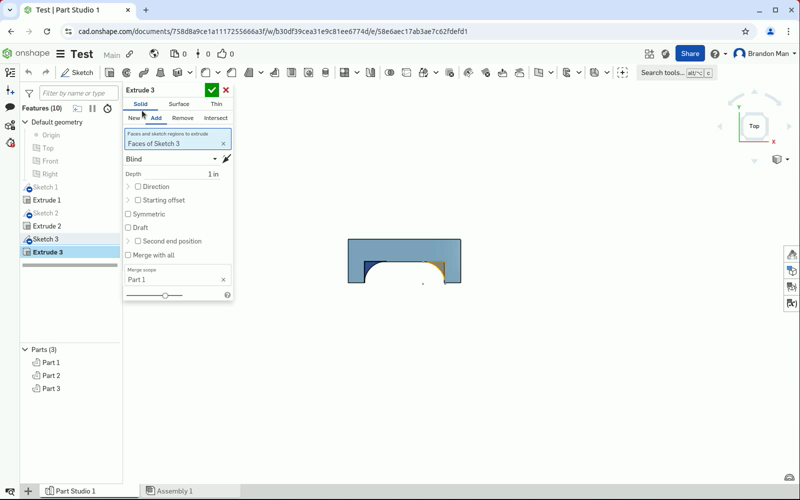
mouse_move(137, 120)
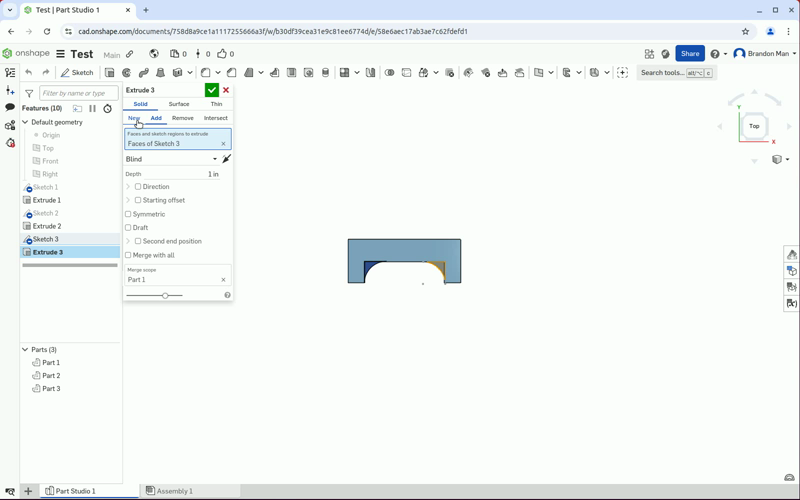
click(137, 120)
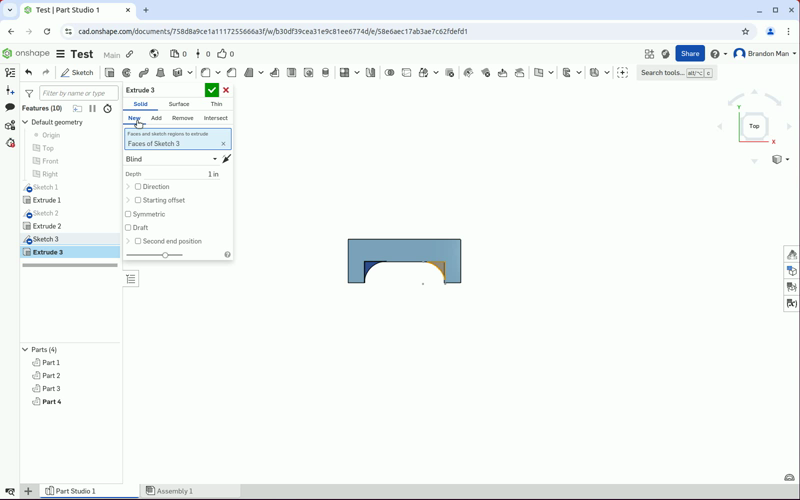
key(tab, 4)
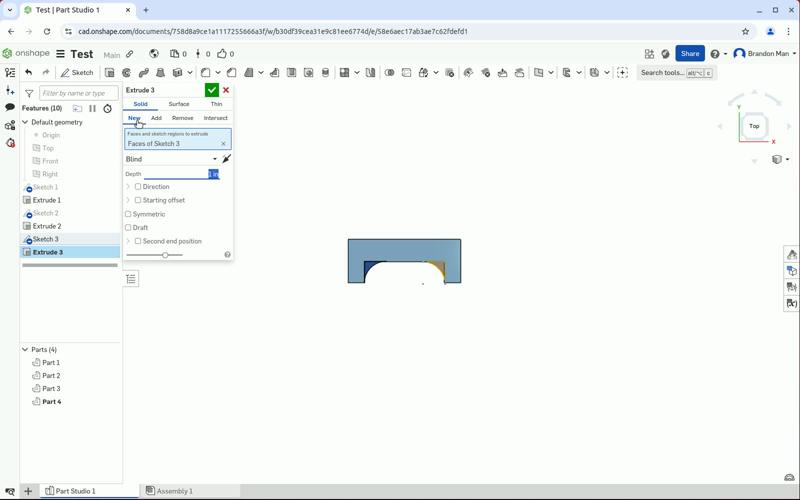
text(6.74)
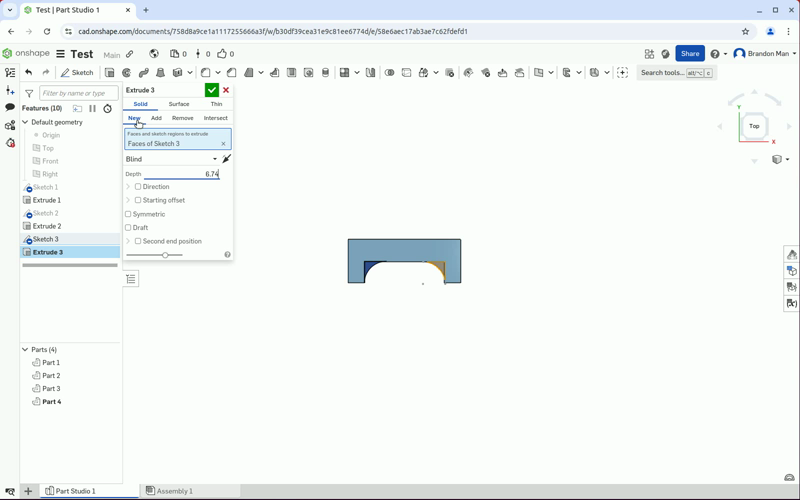
key(enter)
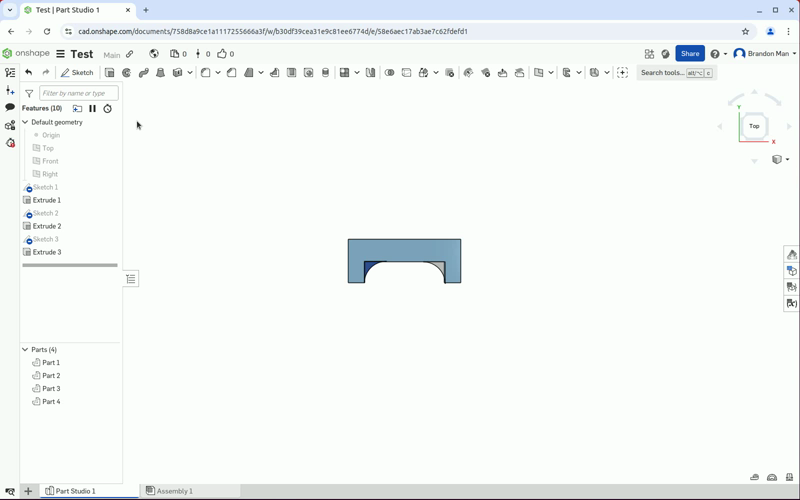
key(shift+h)
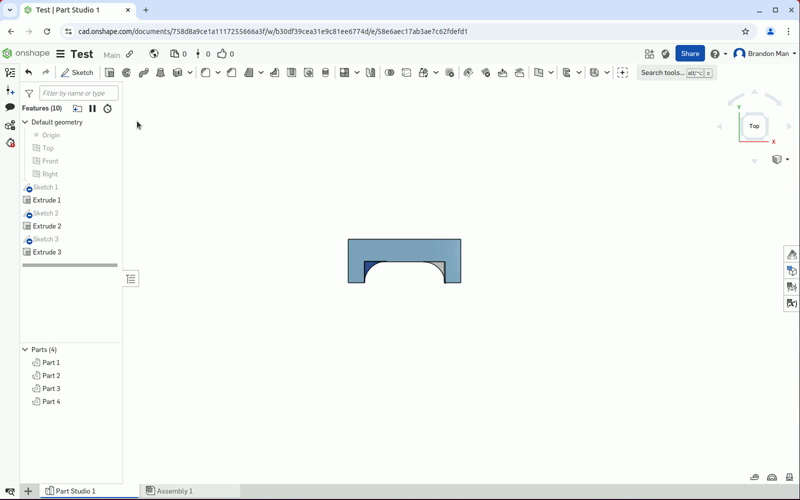
key(shift+h)
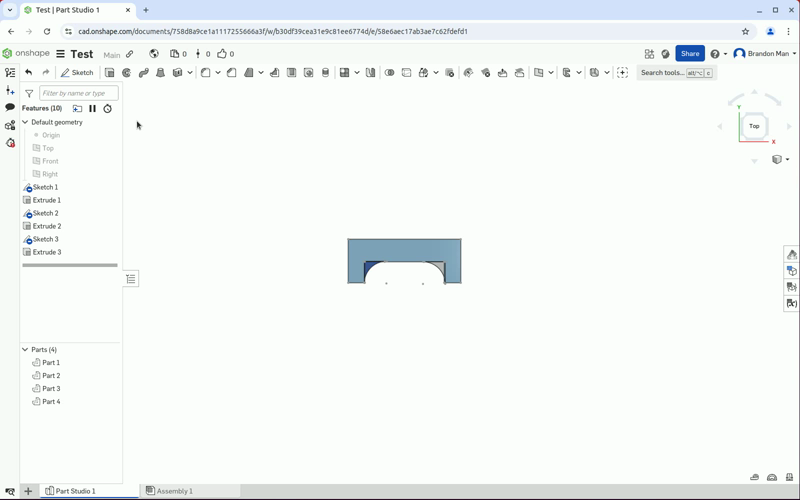
key(shift+7)
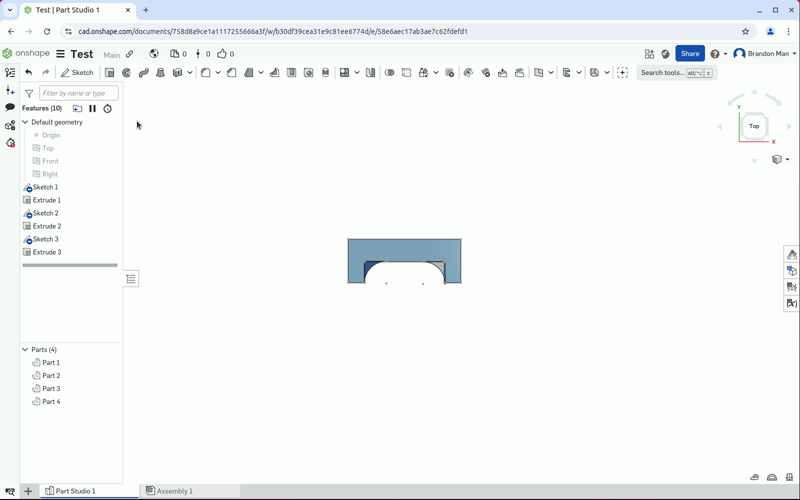
key(up, 3)
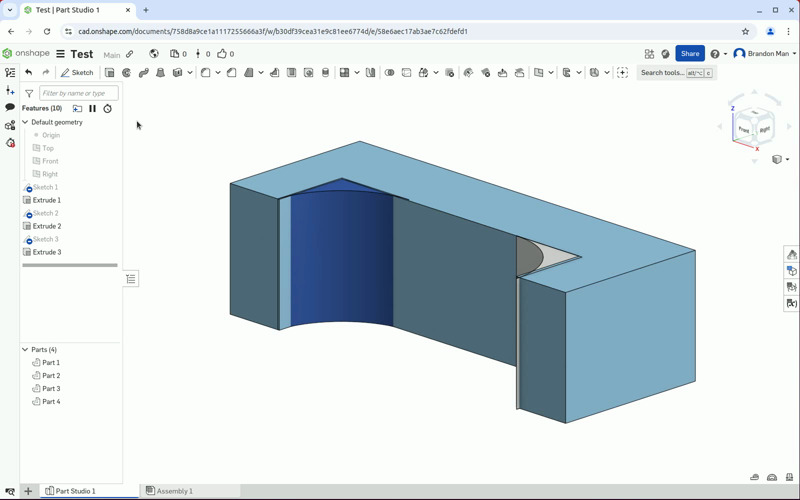
key(left, 3)
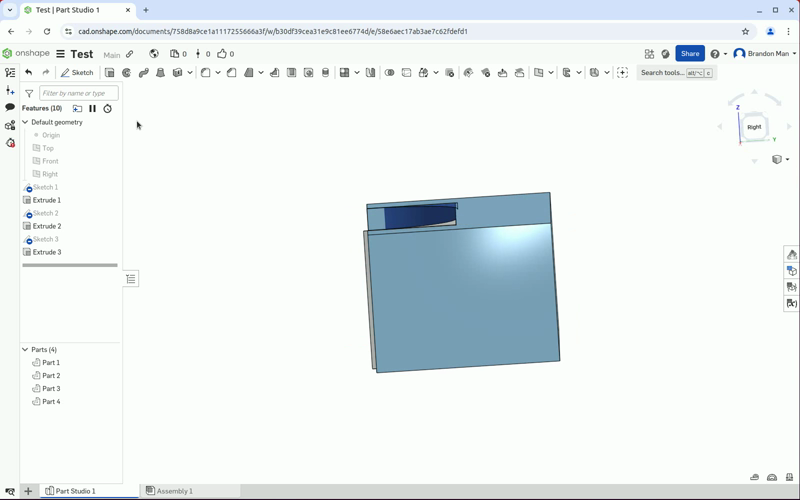
key(right, 3)
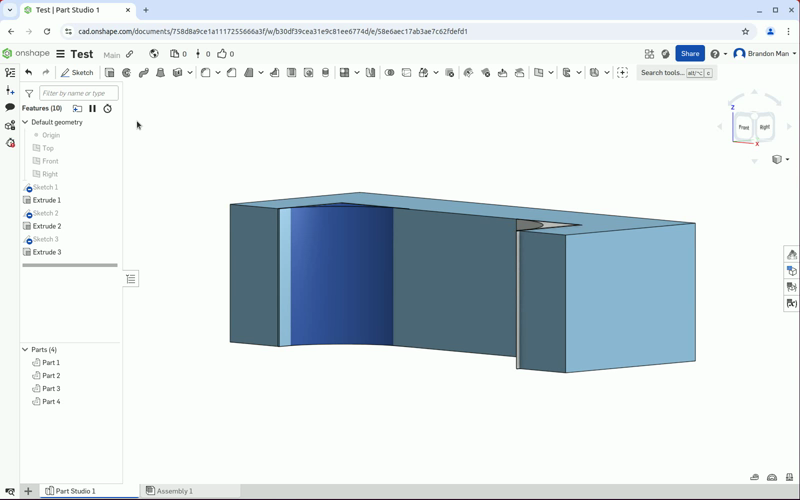
key(down, 3)
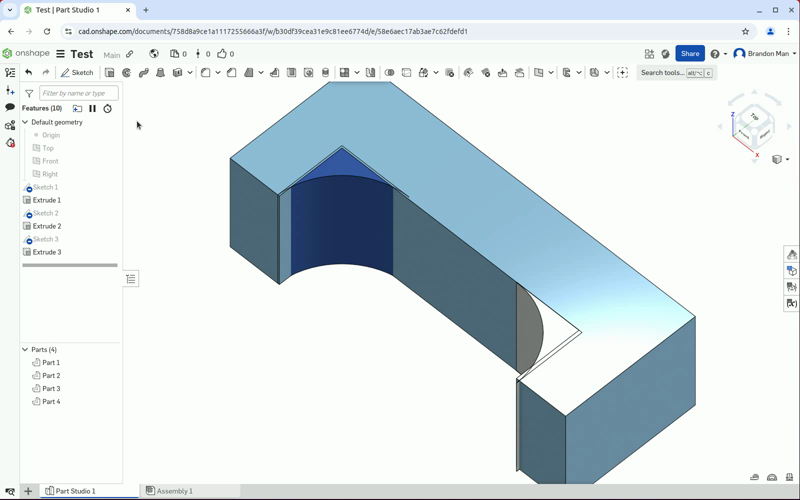
mouse_move(73, 189)
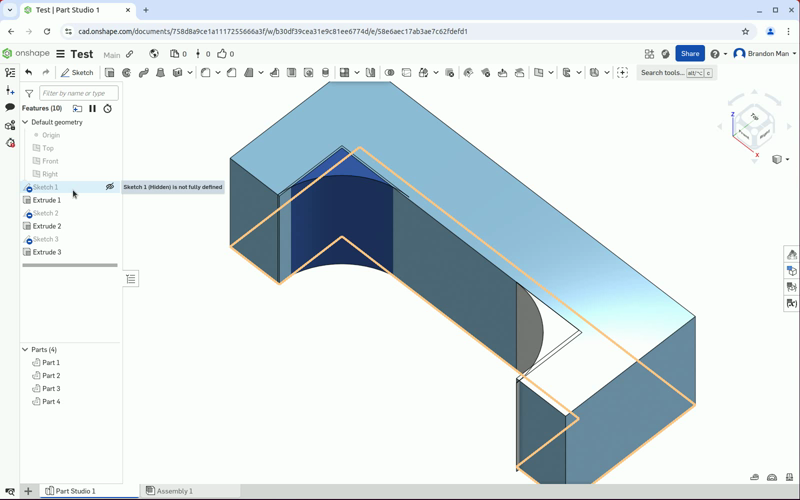
click(73, 189)